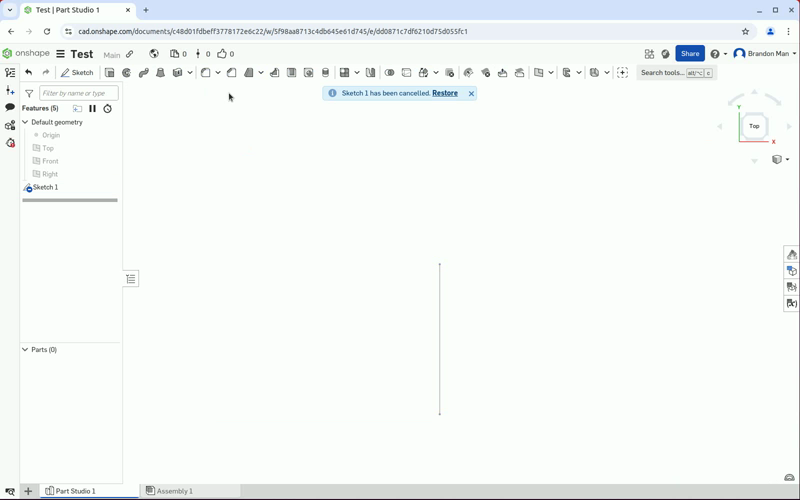
key(shift+h)
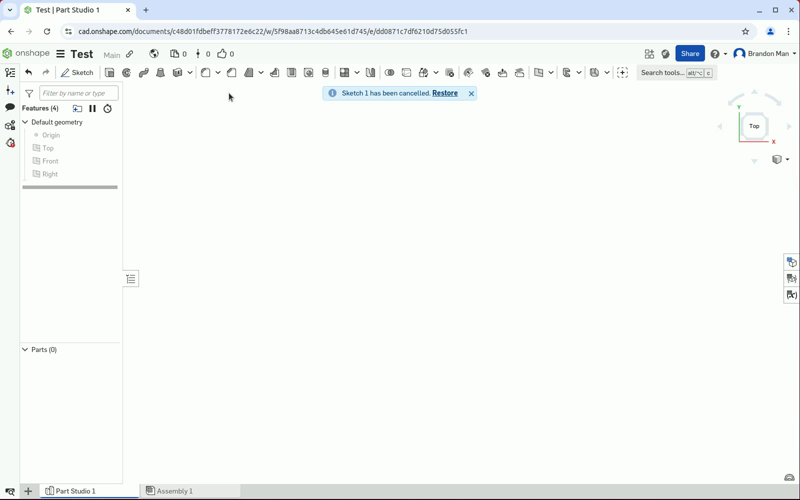
mouse_move(73, 352)
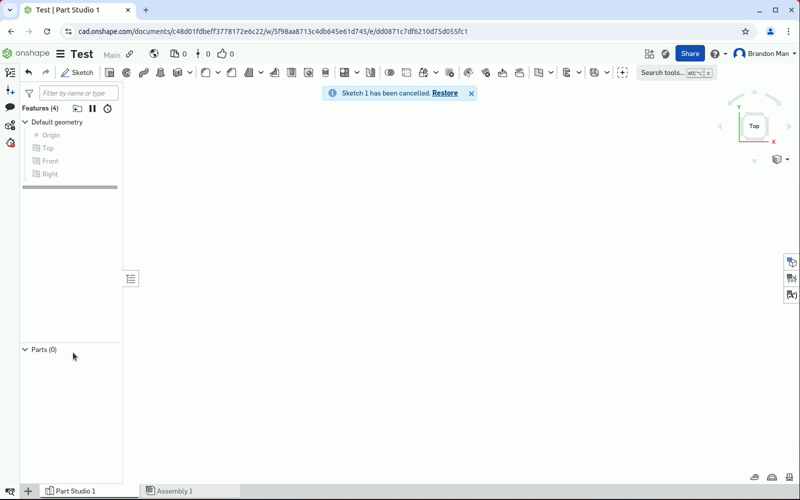
key(y)
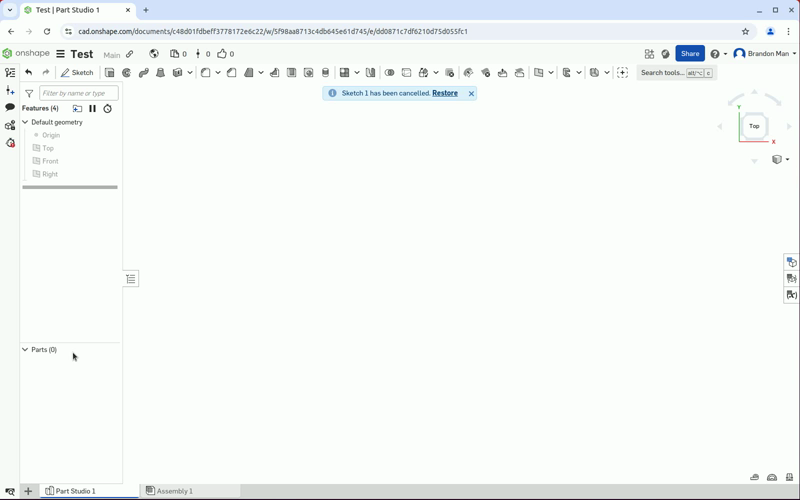
key(shift+p)
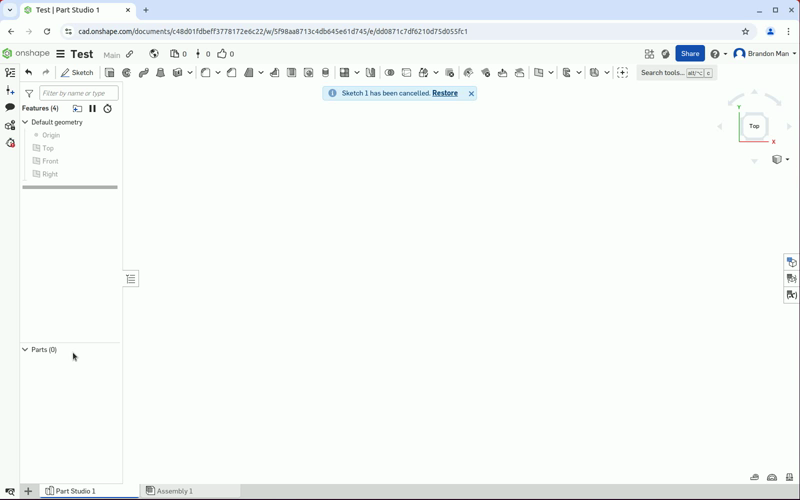
key(space)
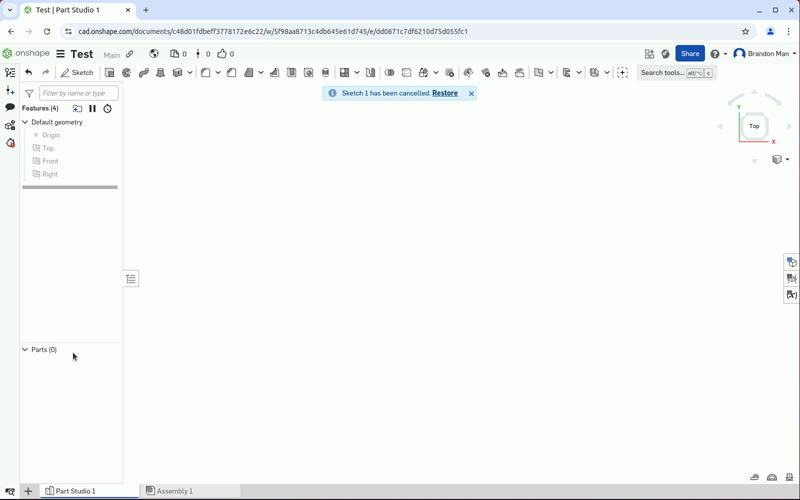
key_down(shift)
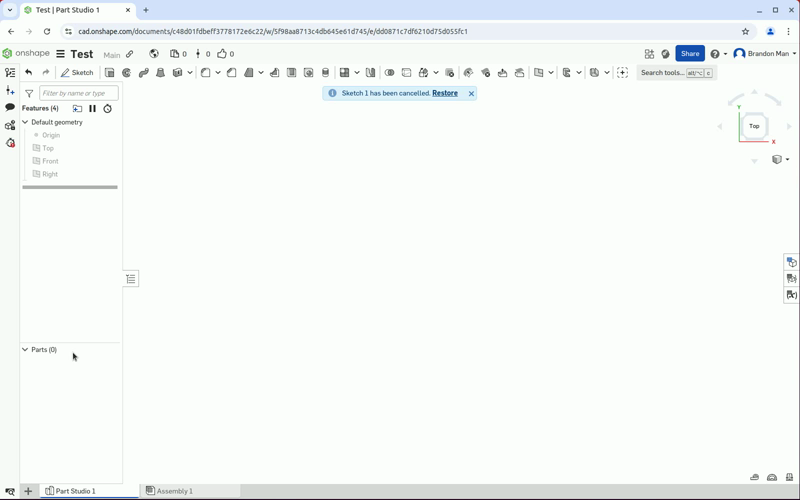
key(up)
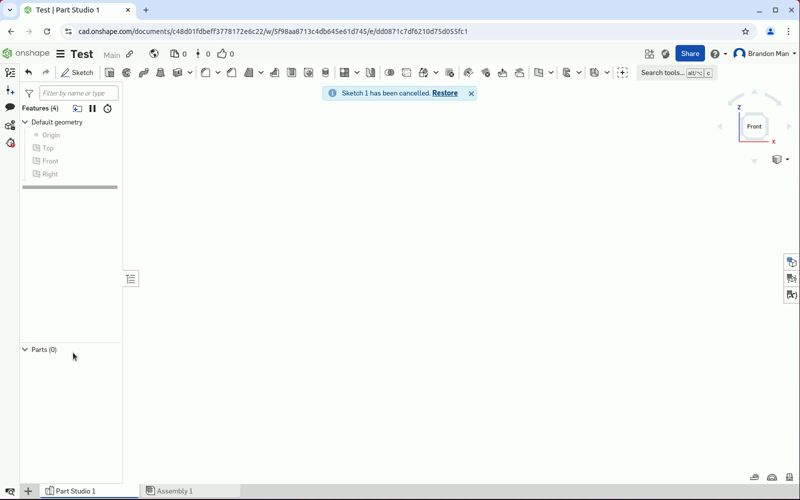
key_up(shift)
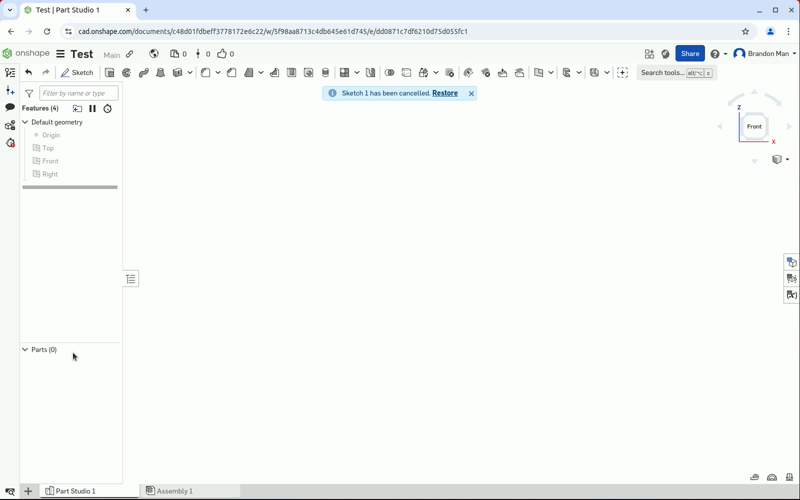
mouse_move(73, 352)
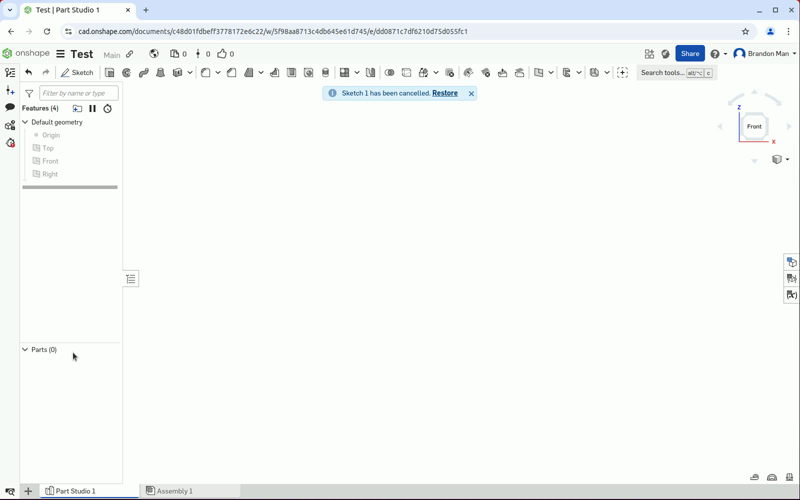
key(shift+y)
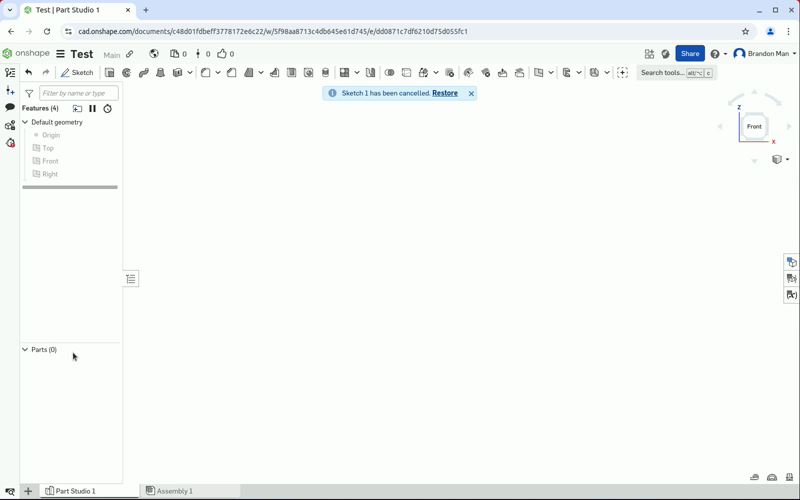
key(shift+s)
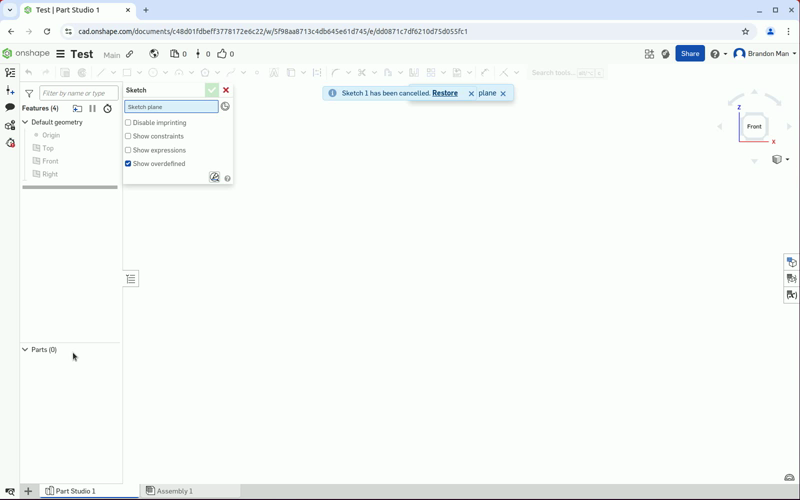
mouse_move(73, 163)
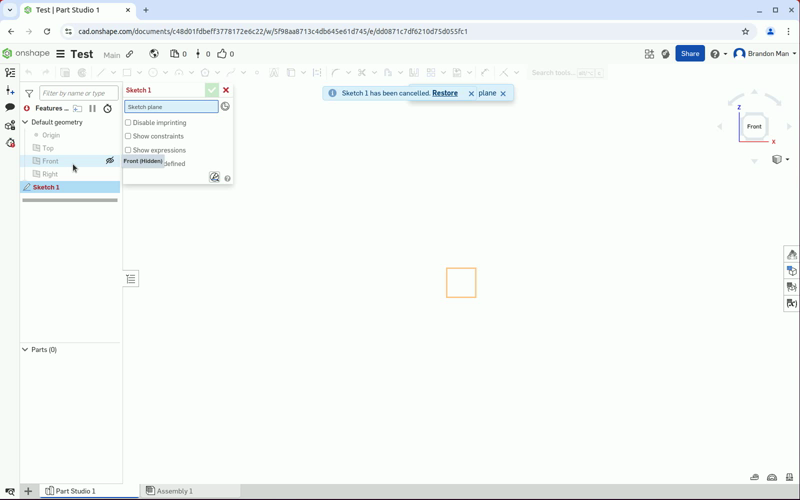
click(73, 163)
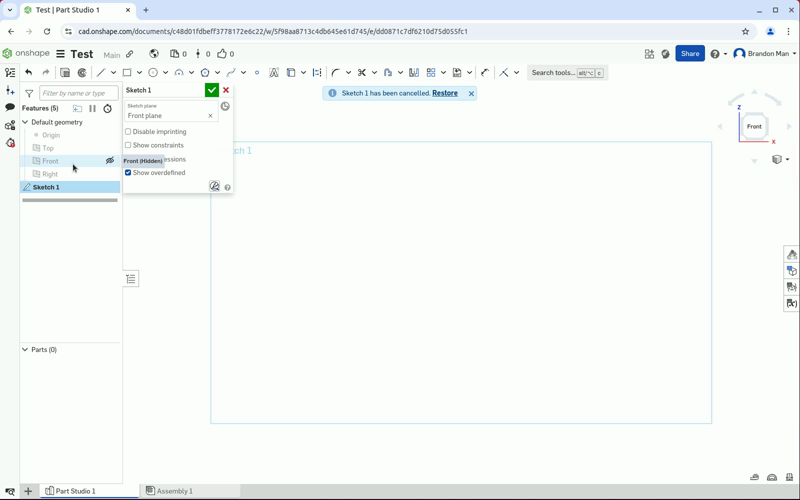
mouse_move(73, 352)
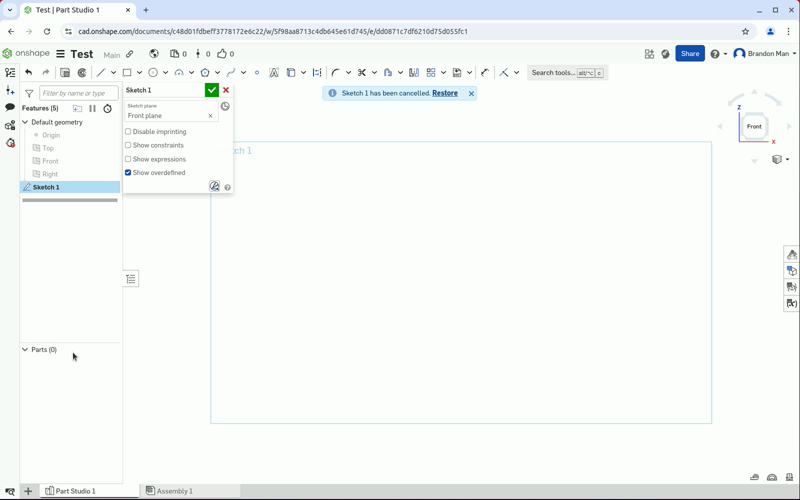
key(y)
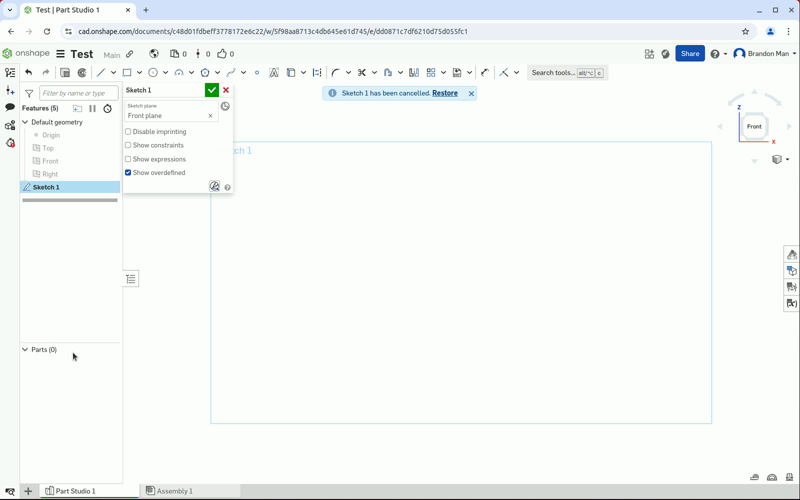
key(l)
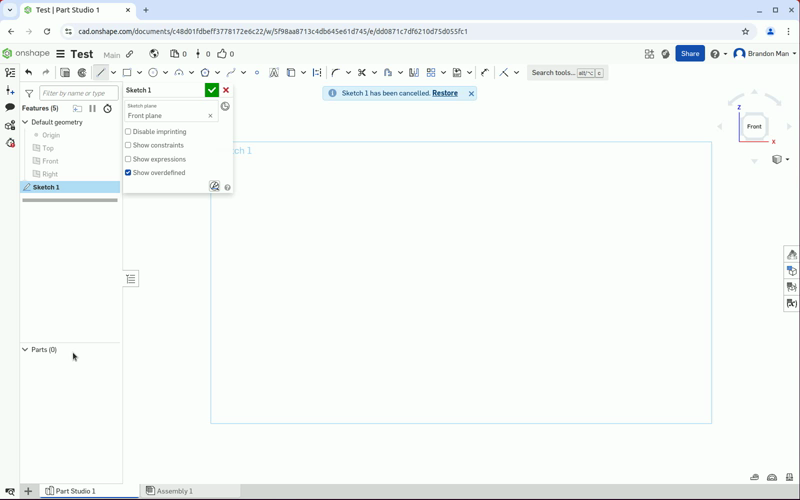
key_down(shift)
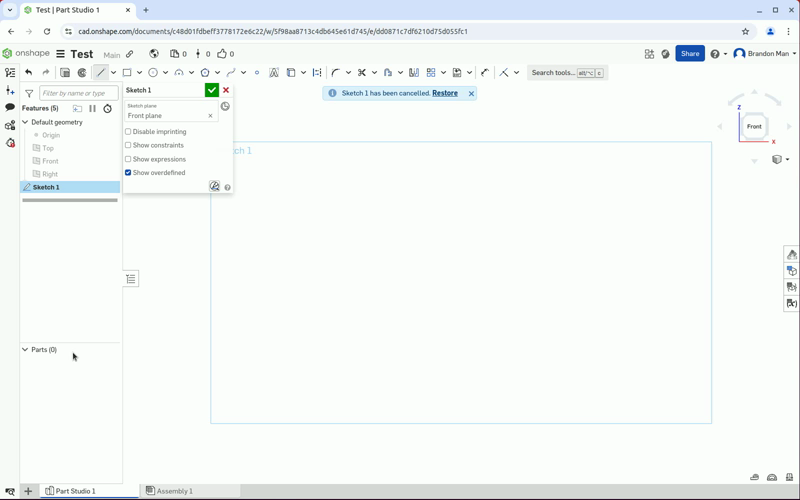
mouse_move(348, 312)
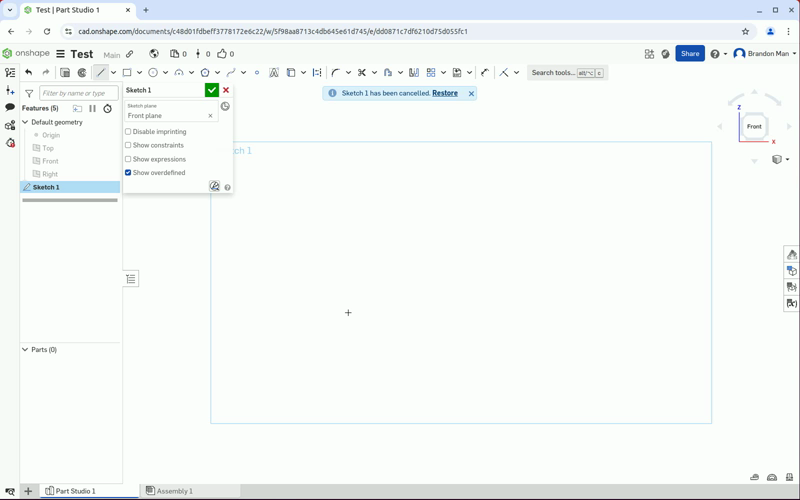
click(348, 312)
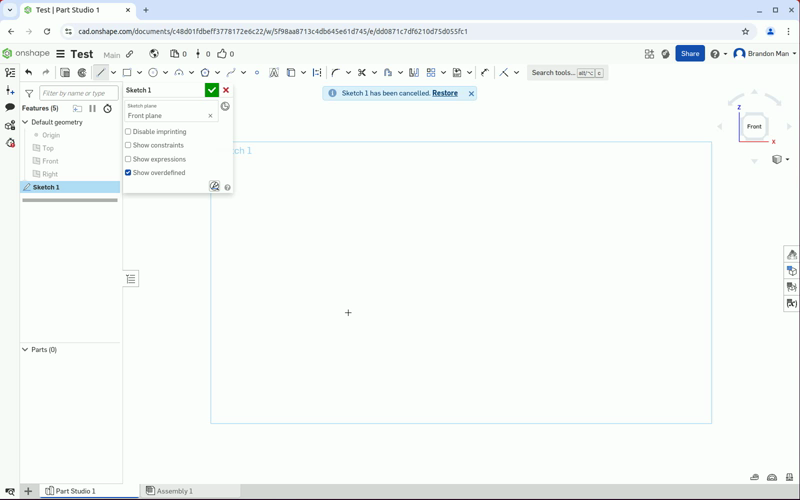
key_up(shift)
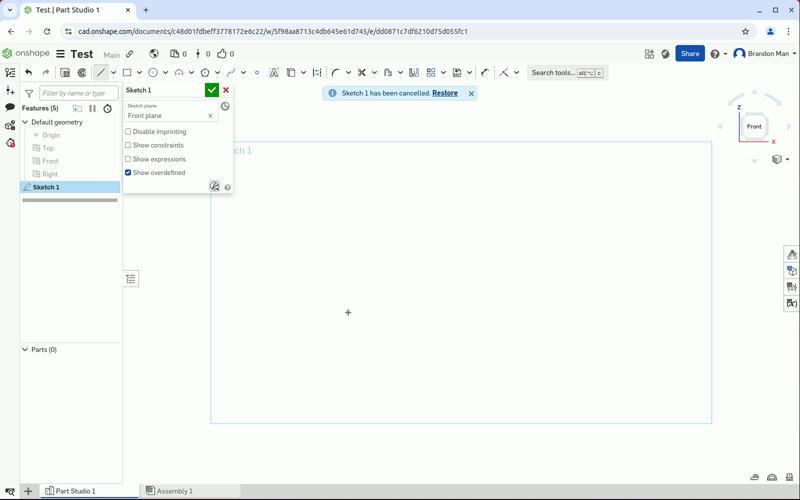
key_down(shift)
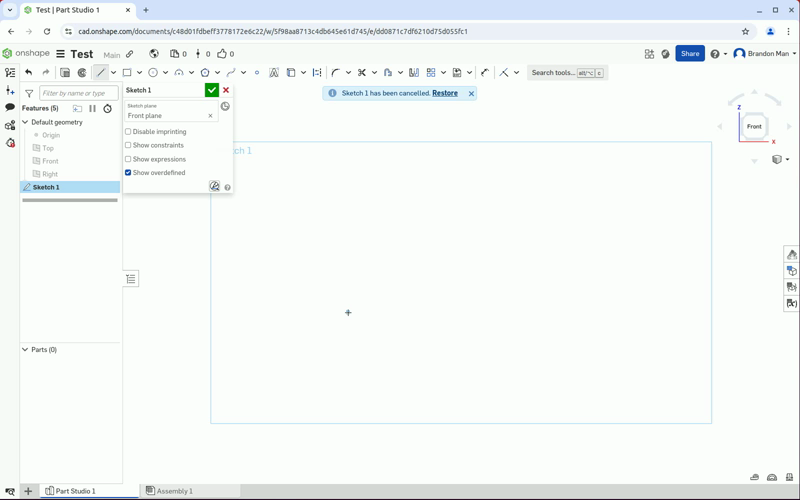
mouse_move(436, 312)
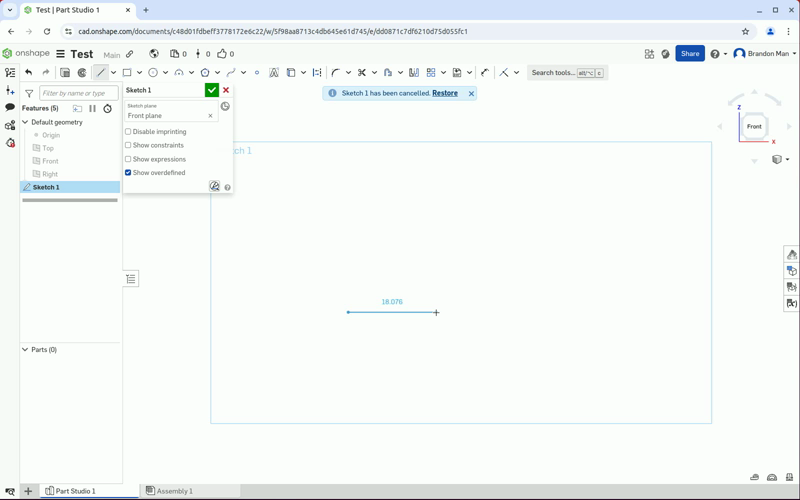
click(436, 312)
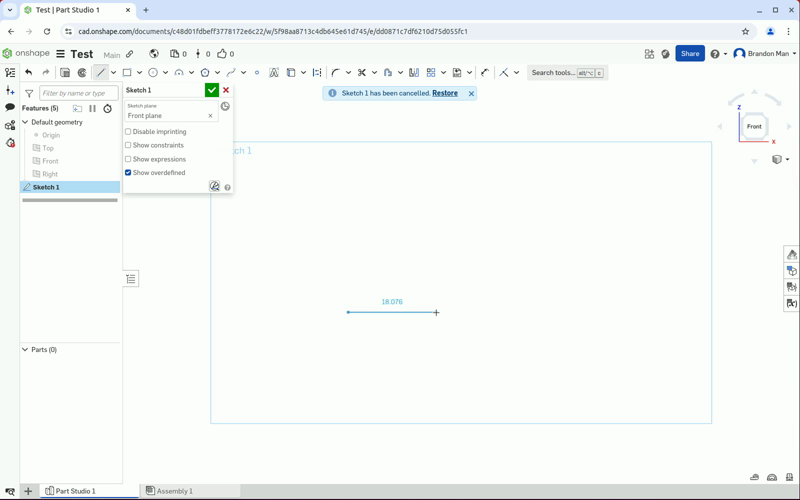
key_up(shift)
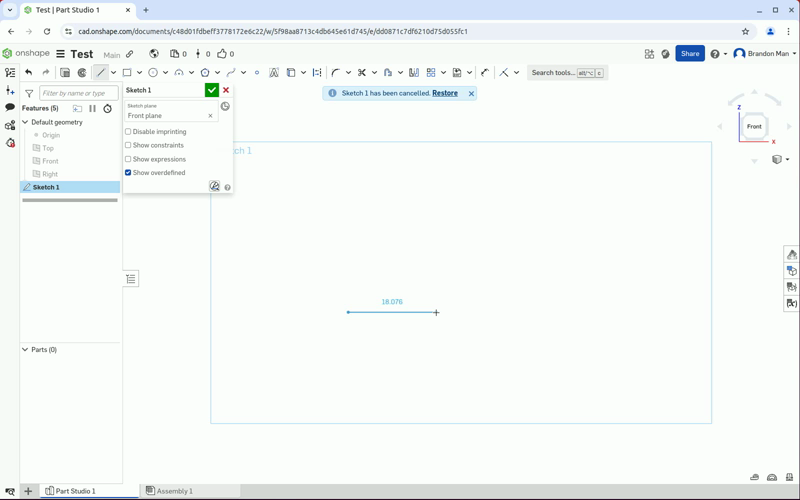
key_down(shift)
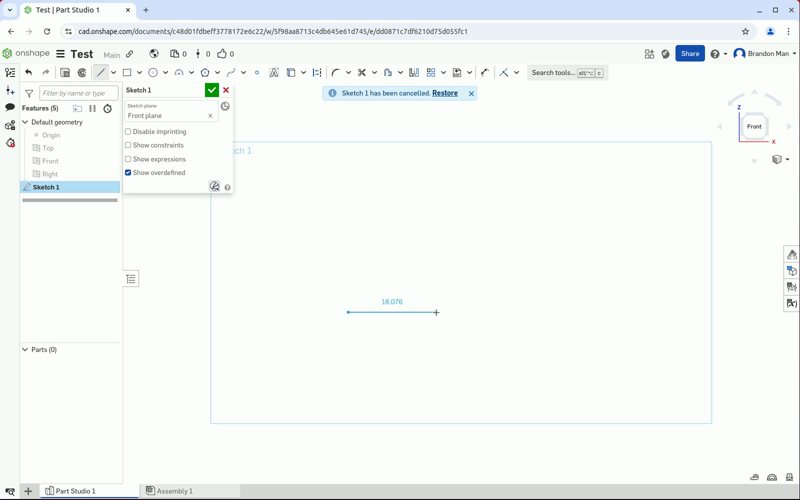
mouse_move(466, 312)
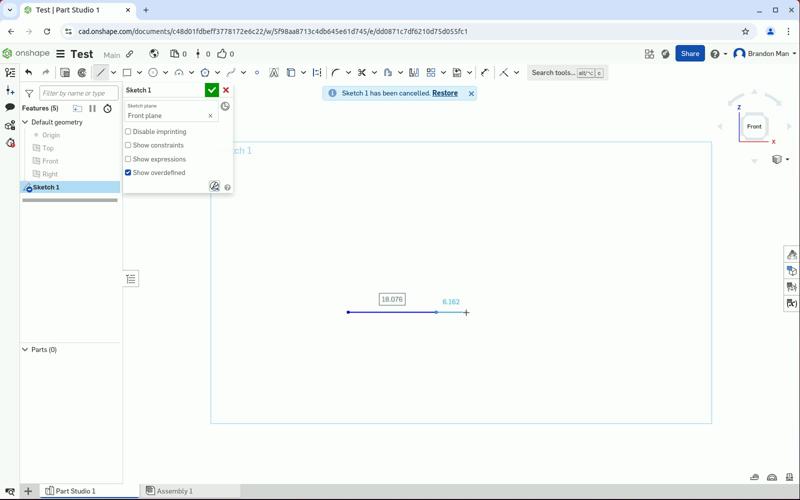
mouse_move(436, 297)
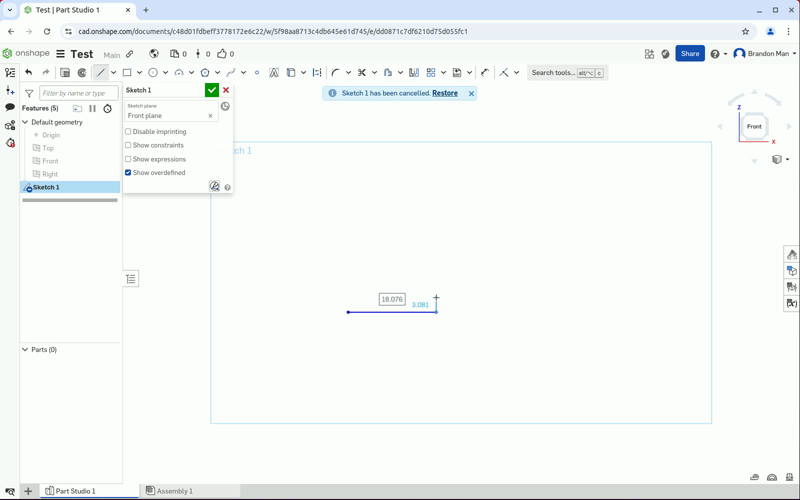
click(436, 297)
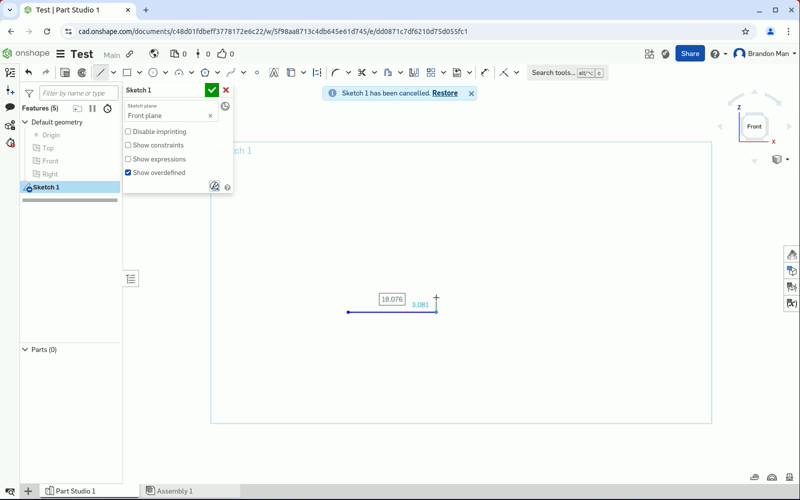
key_up(shift)
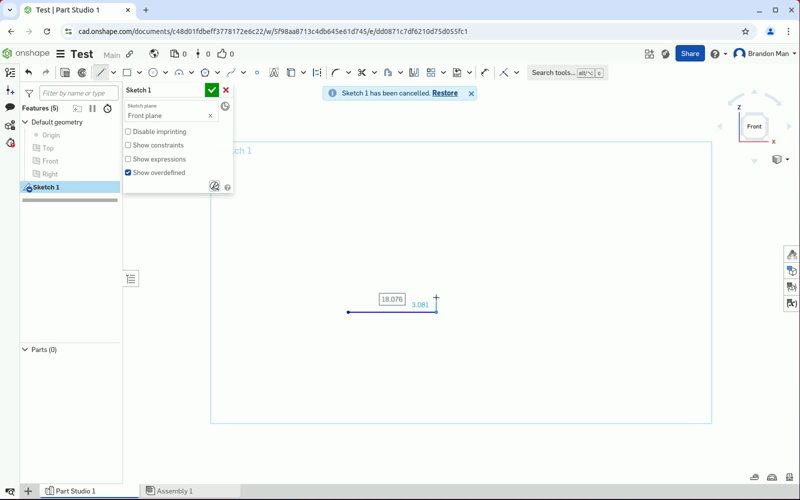
key_down(shift)
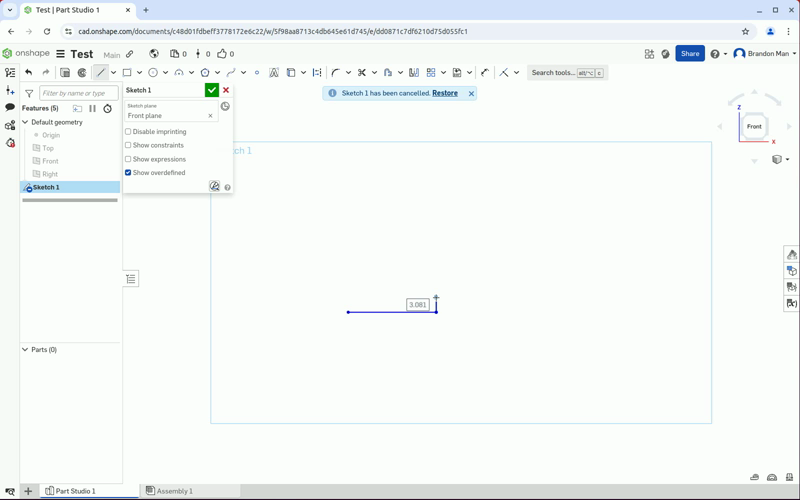
mouse_move(466, 297)
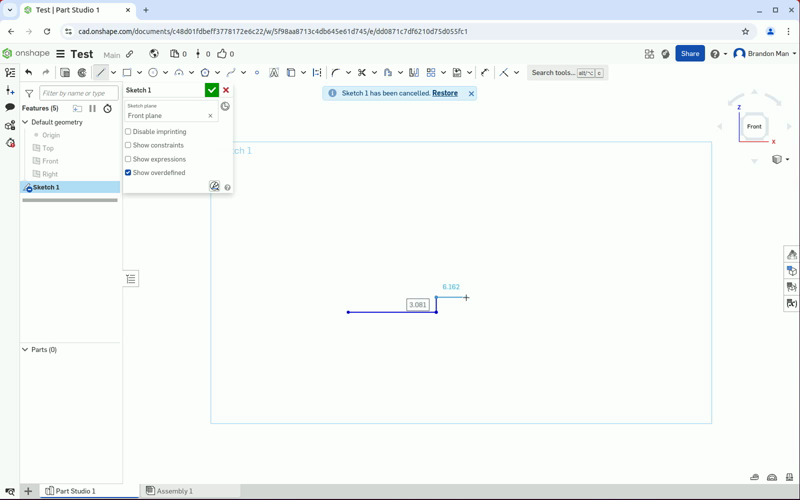
mouse_move(421, 297)
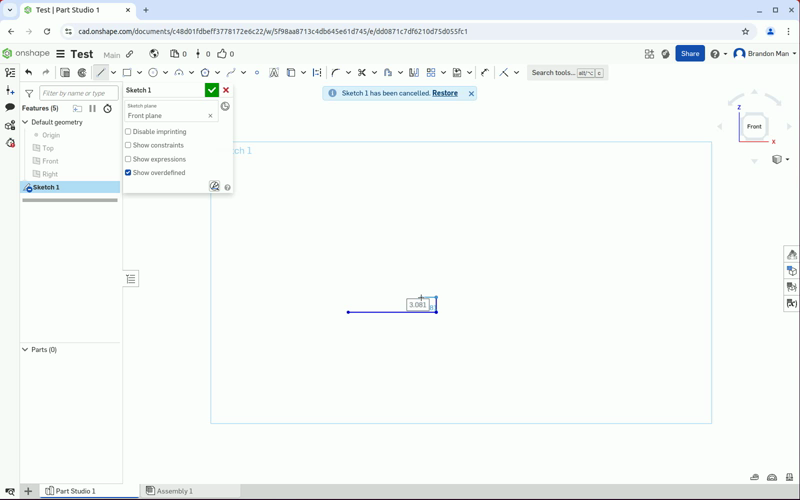
click(421, 297)
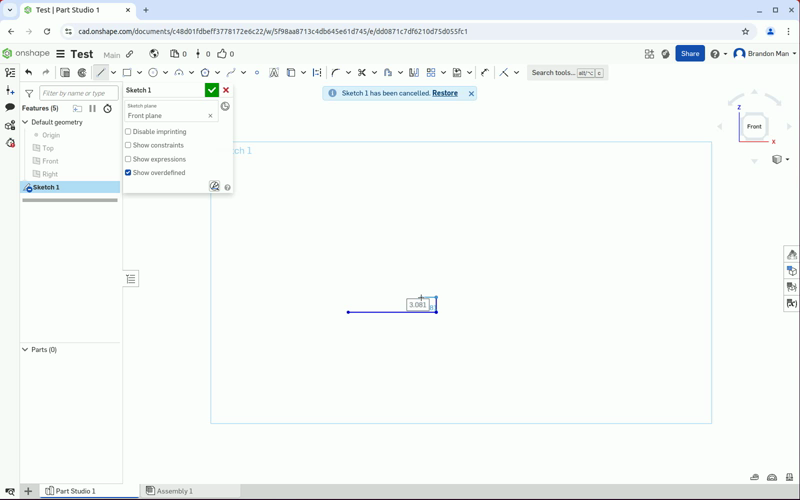
key_up(shift)
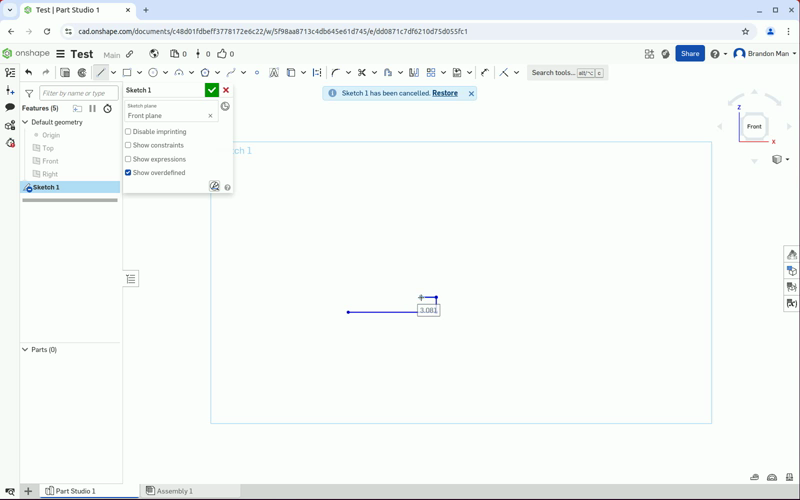
key(esc)
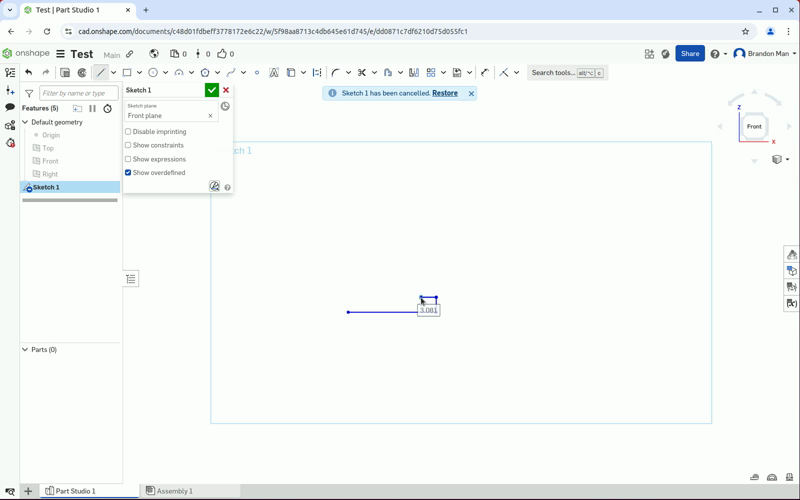
key(a)
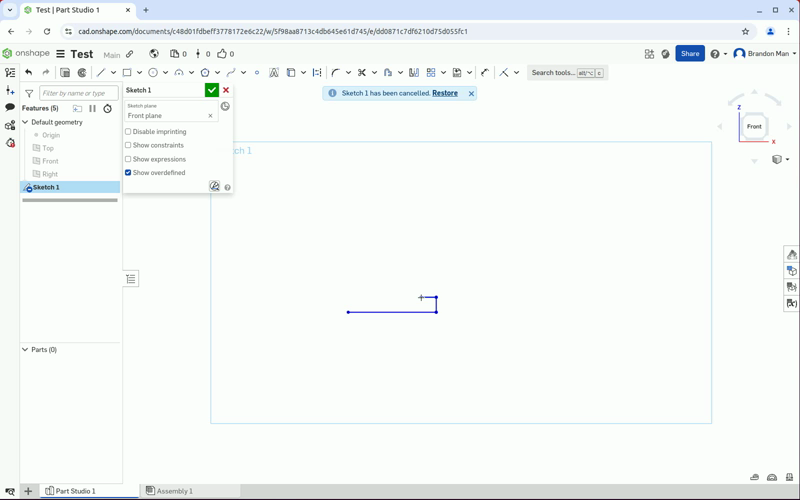
mouse_move(421, 297)
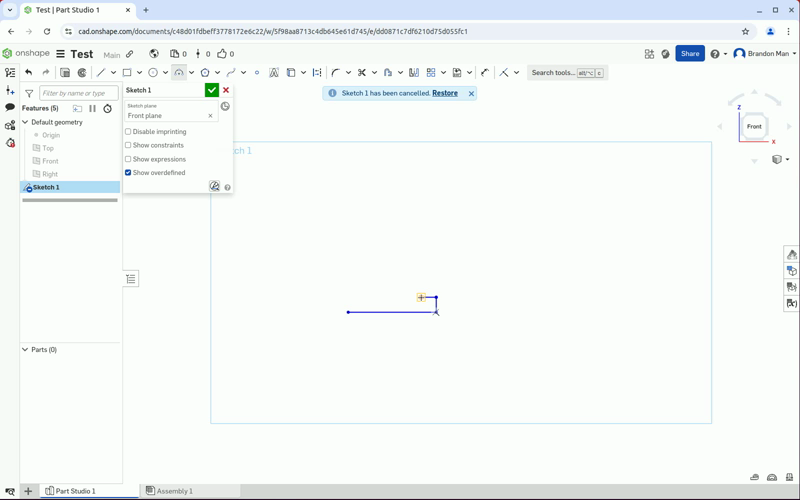
click(421, 297)
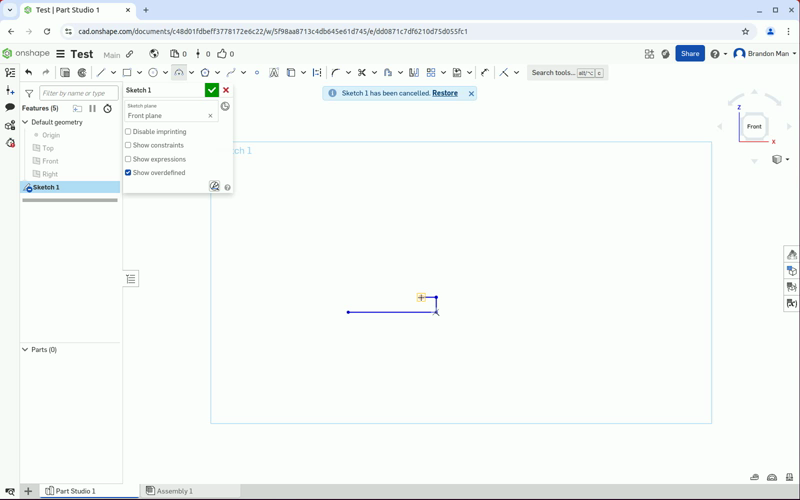
key_down(shift)
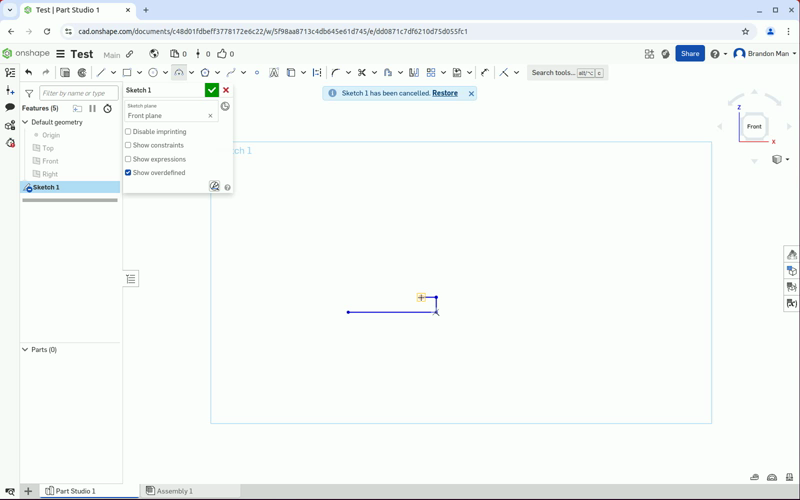
mouse_move(414, 289)
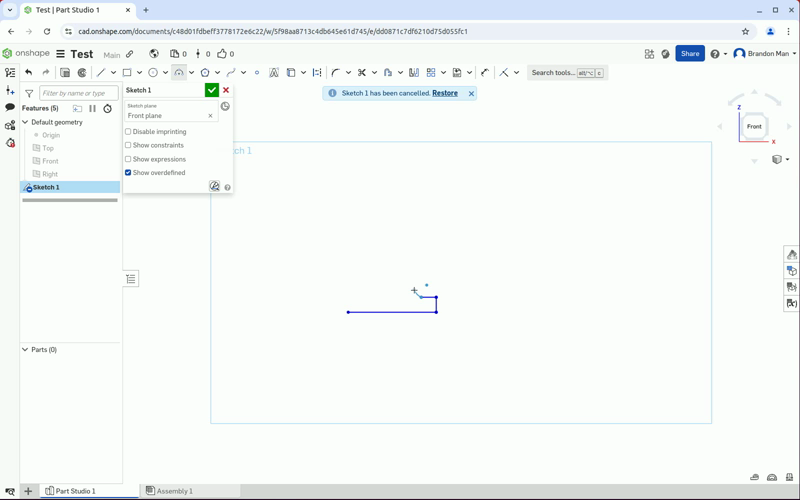
click(414, 289)
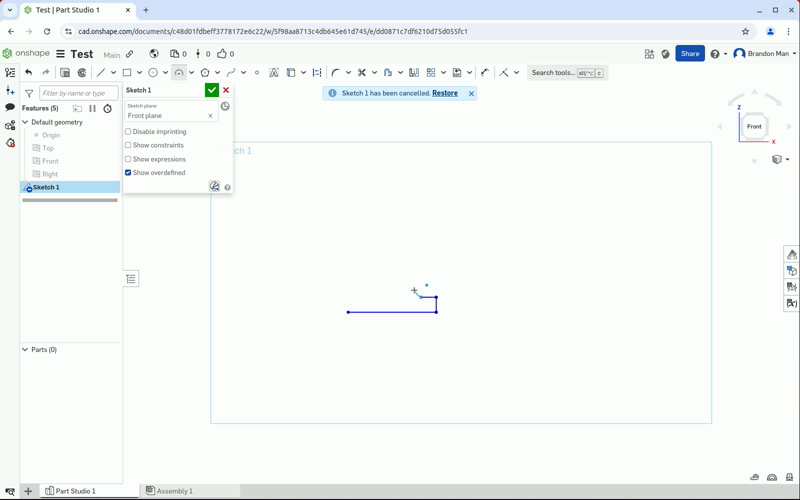
mouse_move(416, 295)
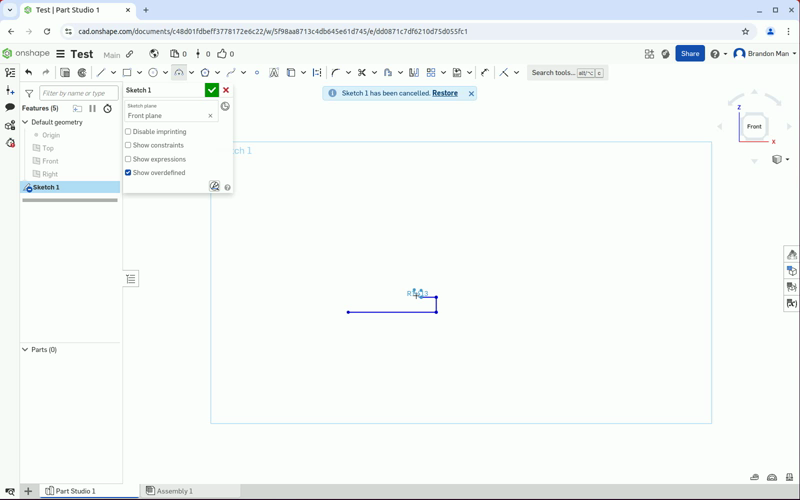
click(416, 295)
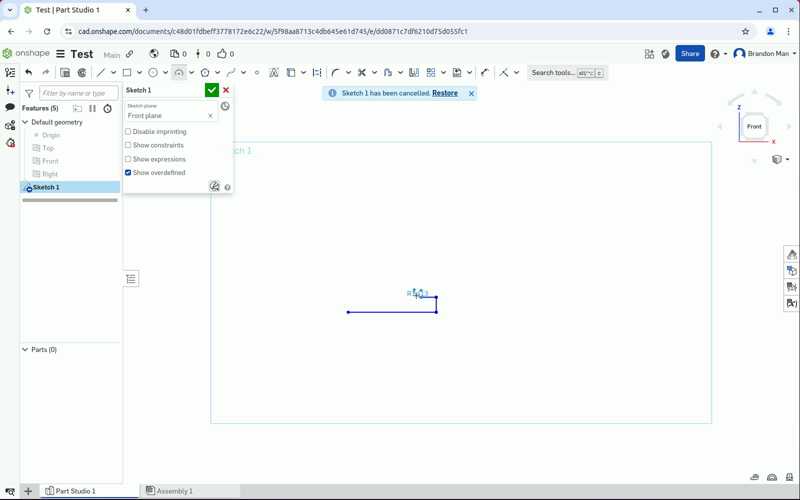
key_up(shift)
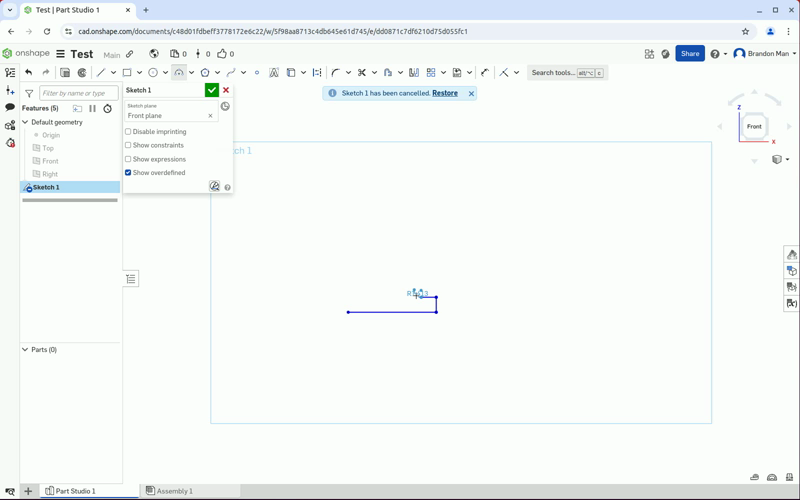
key(esc)
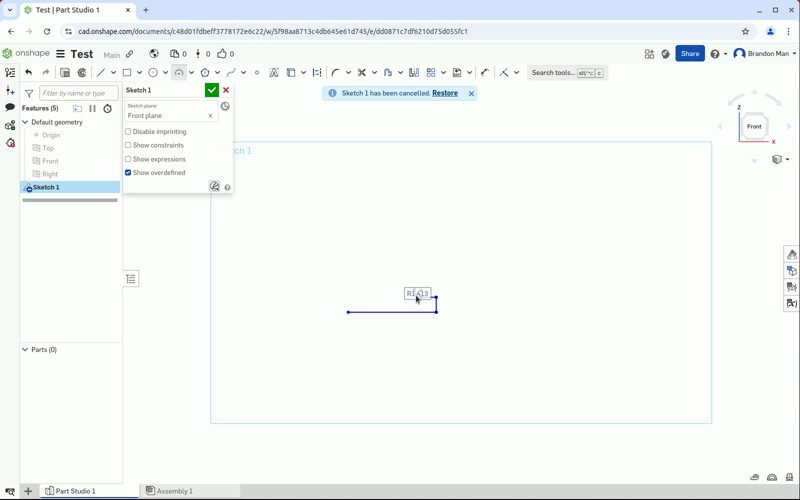
key(l)
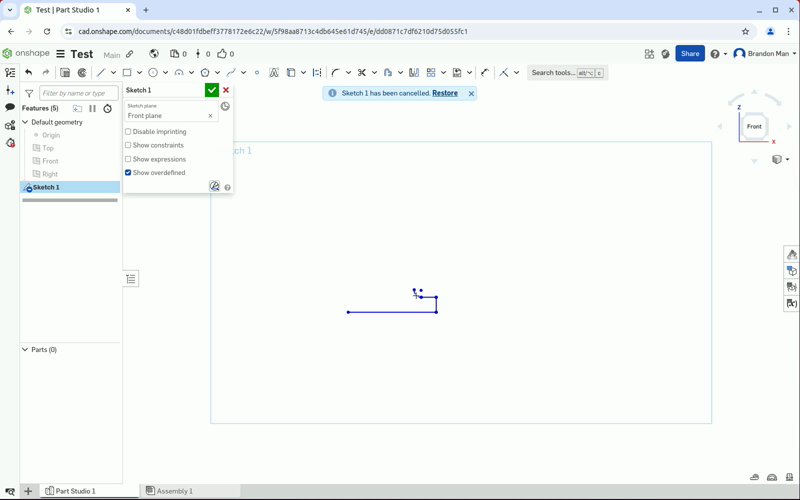
mouse_move(414, 289)
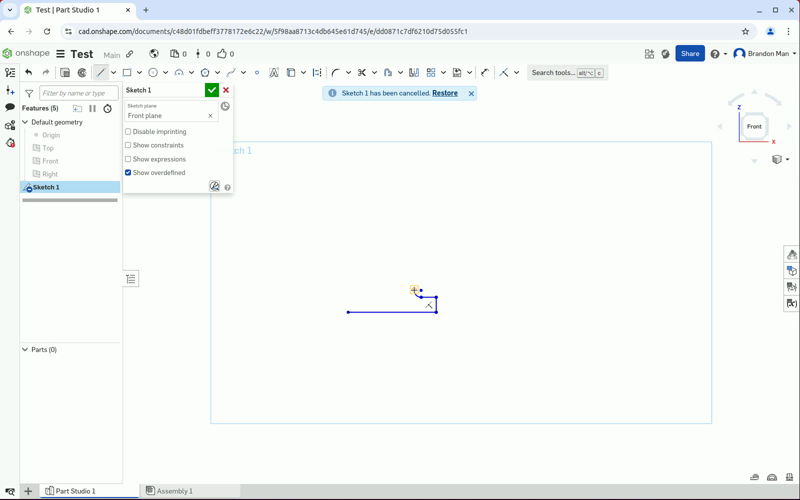
click(414, 289)
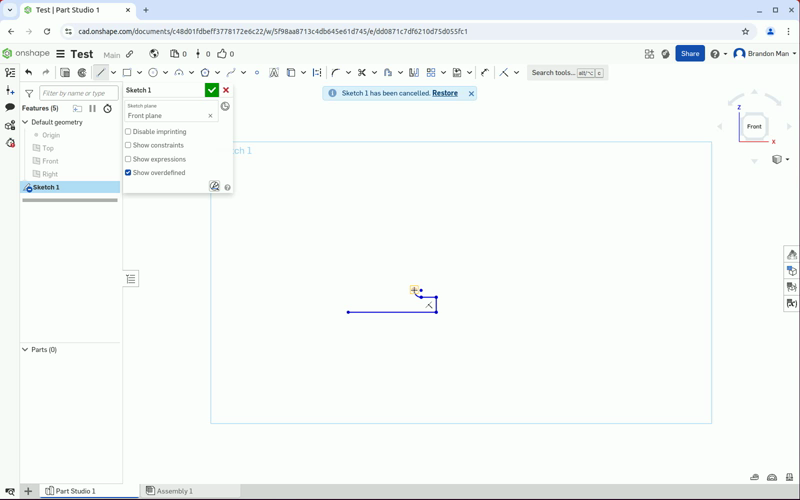
key_down(shift)
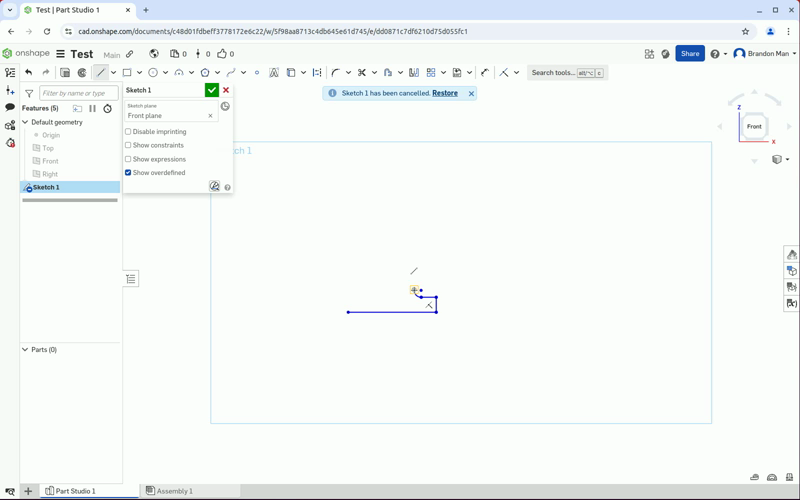
mouse_move(444, 289)
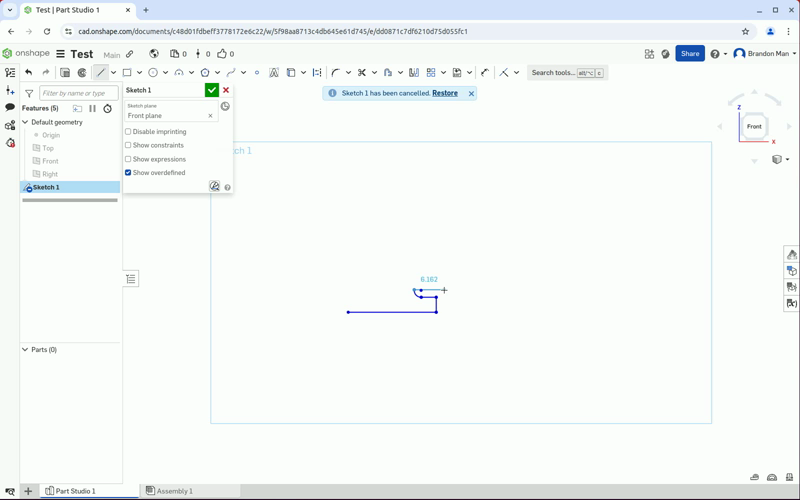
mouse_move(414, 253)
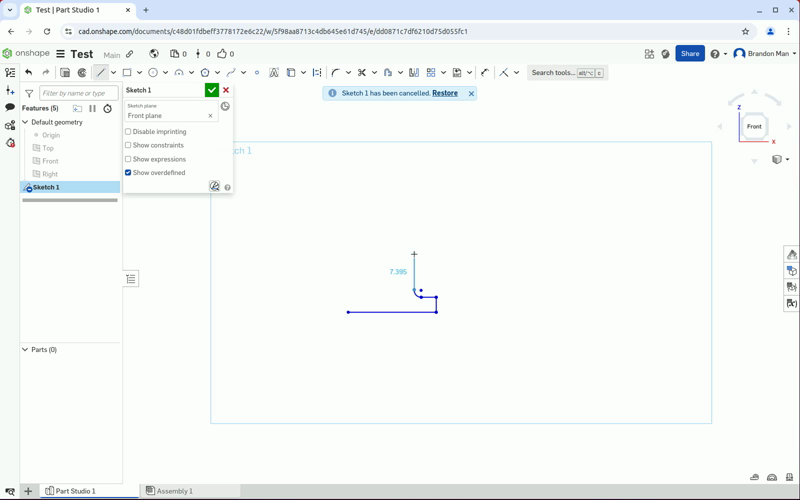
click(414, 253)
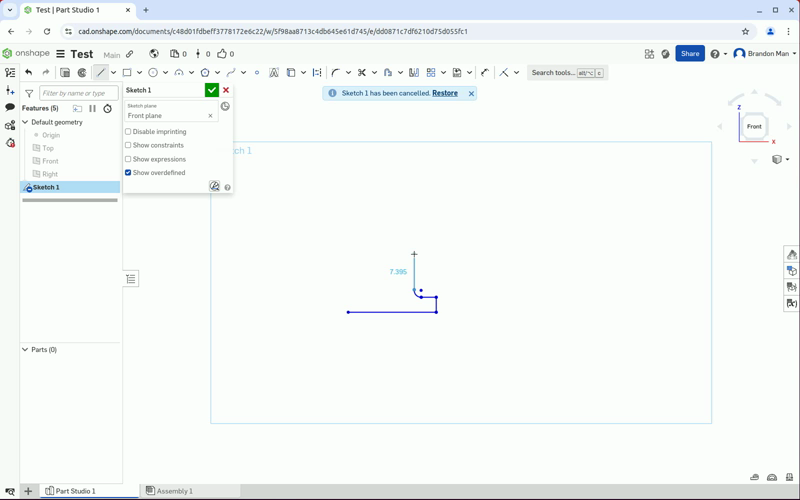
key_up(shift)
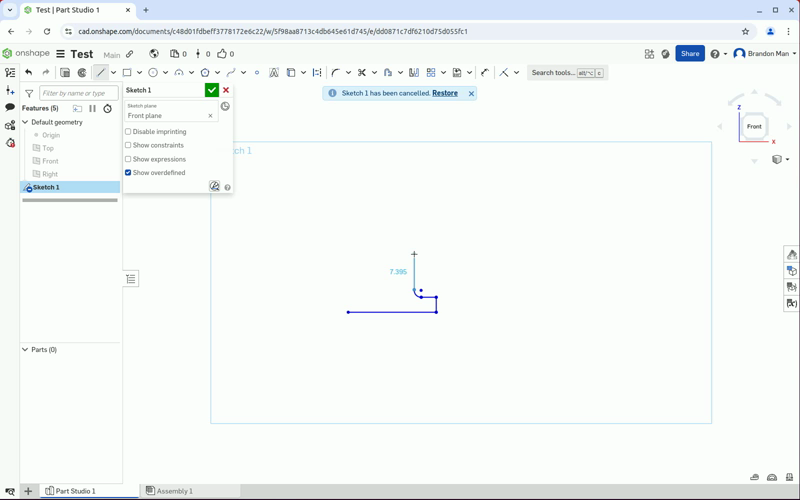
key_down(shift)
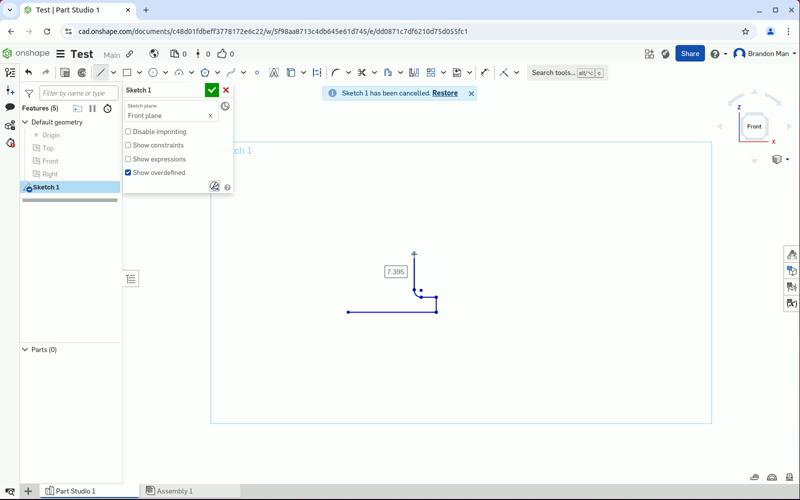
mouse_move(444, 253)
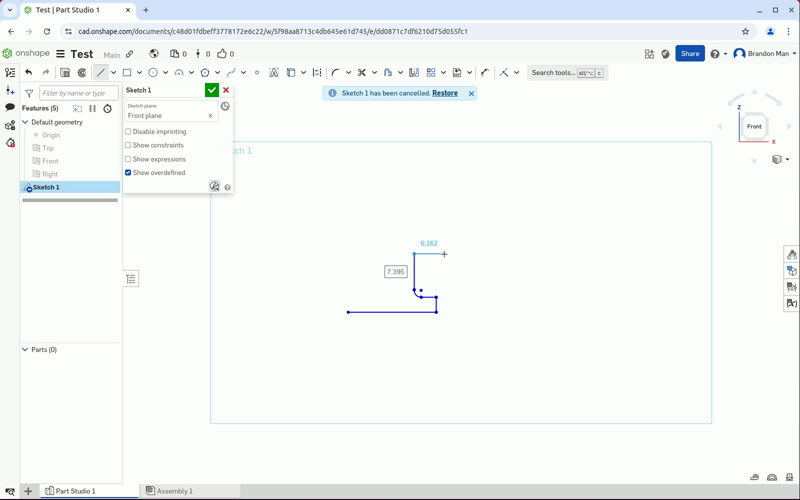
mouse_move(370, 253)
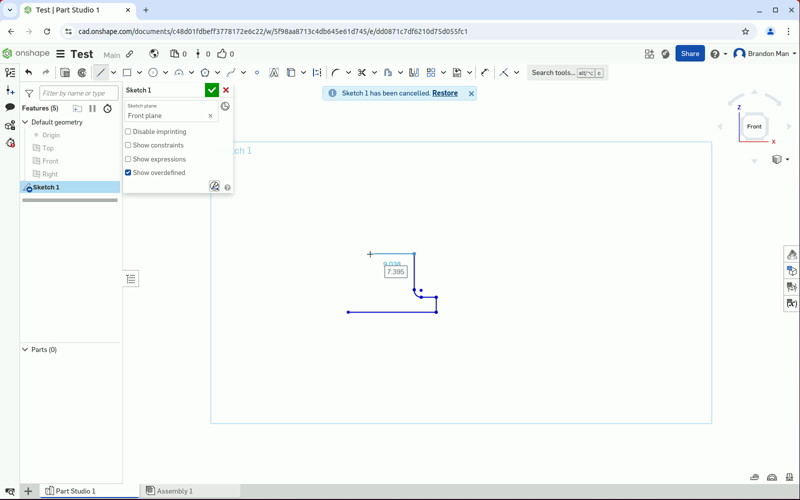
click(370, 253)
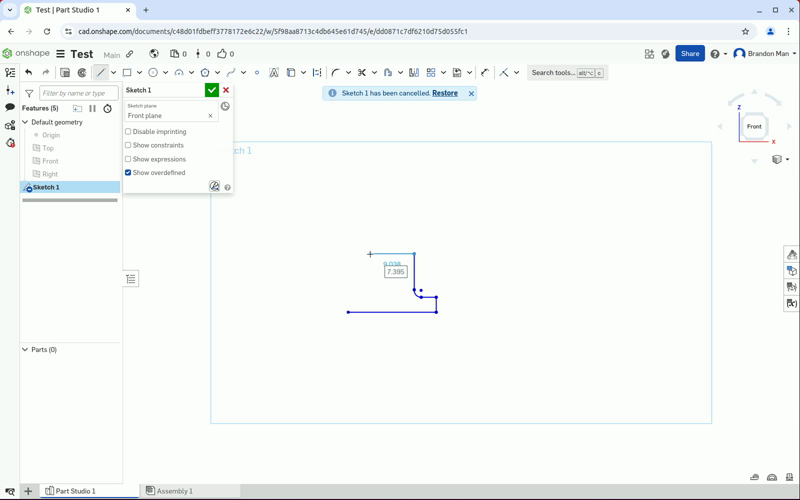
key_up(shift)
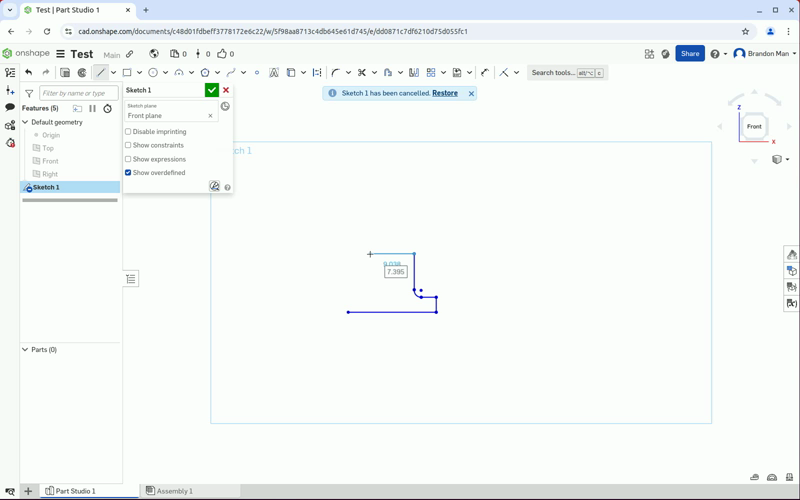
key_down(shift)
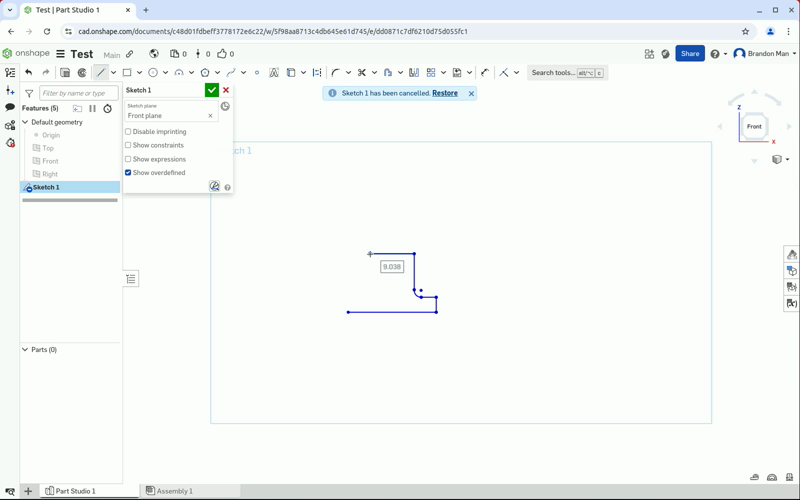
mouse_move(400, 253)
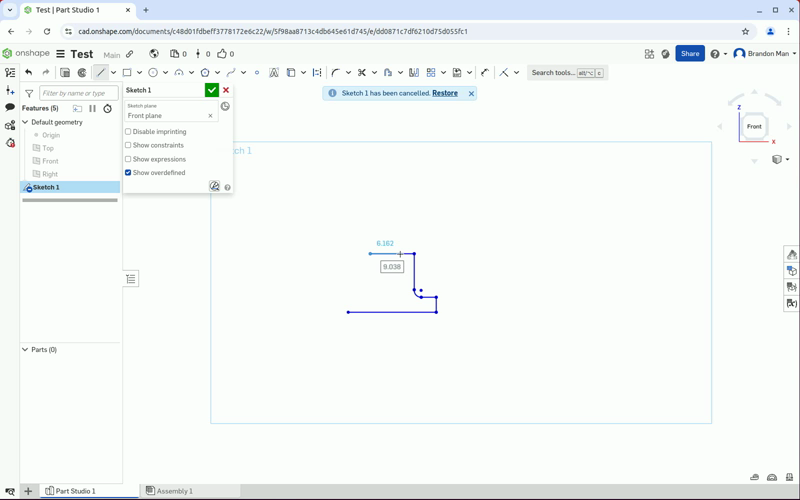
mouse_move(370, 289)
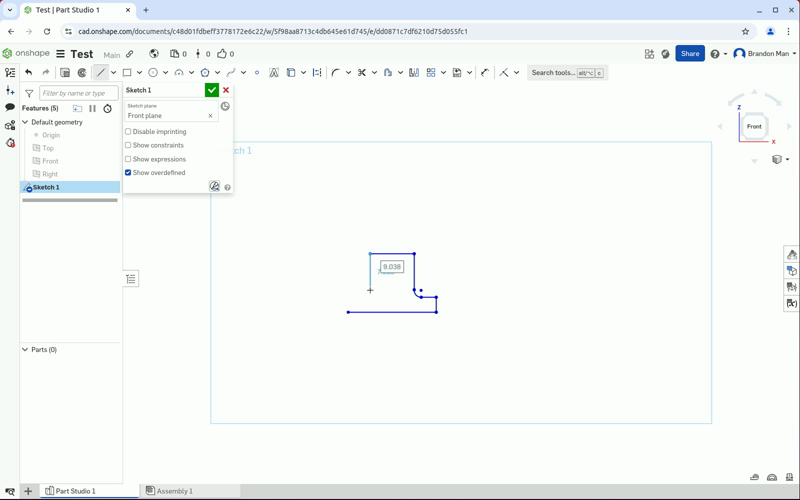
click(370, 289)
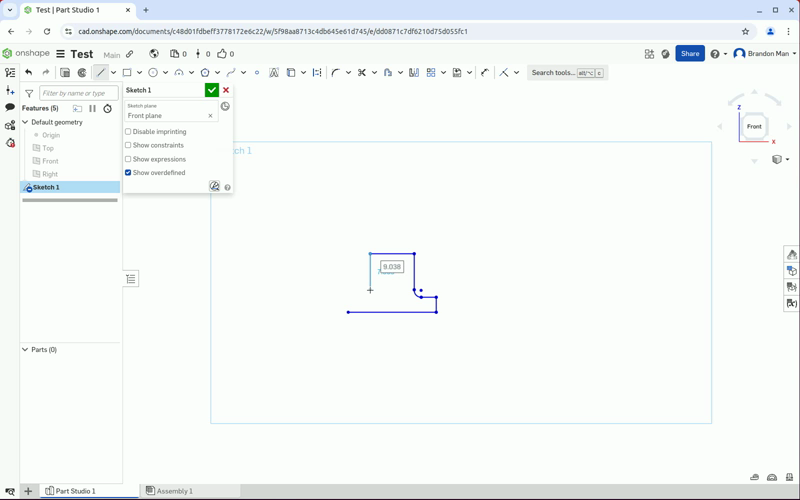
key_up(shift)
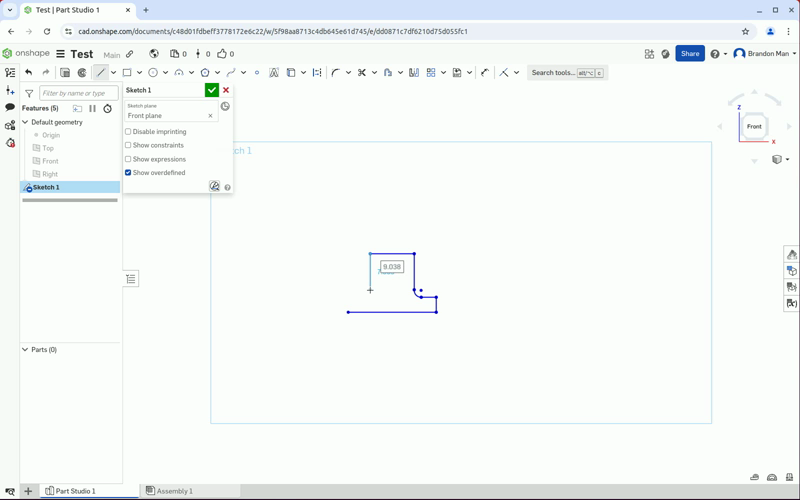
key(esc)
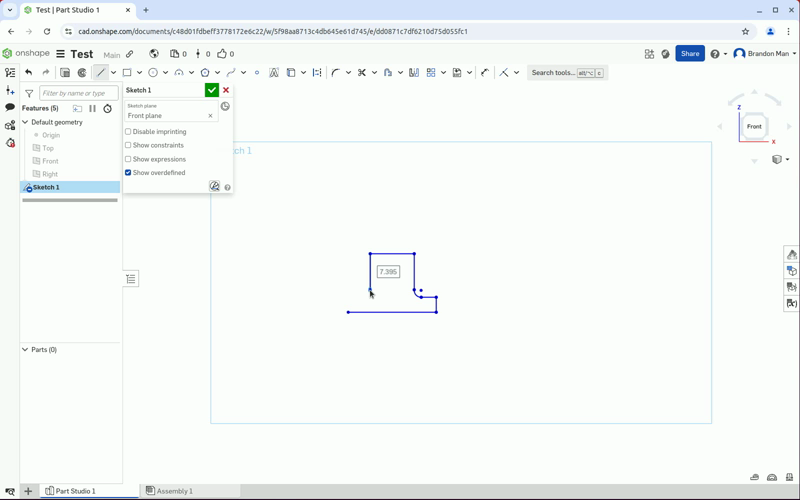
key(a)
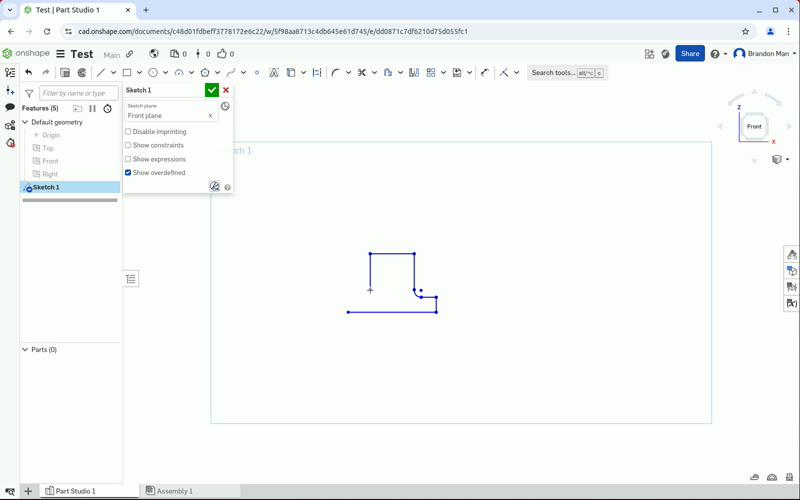
mouse_move(370, 289)
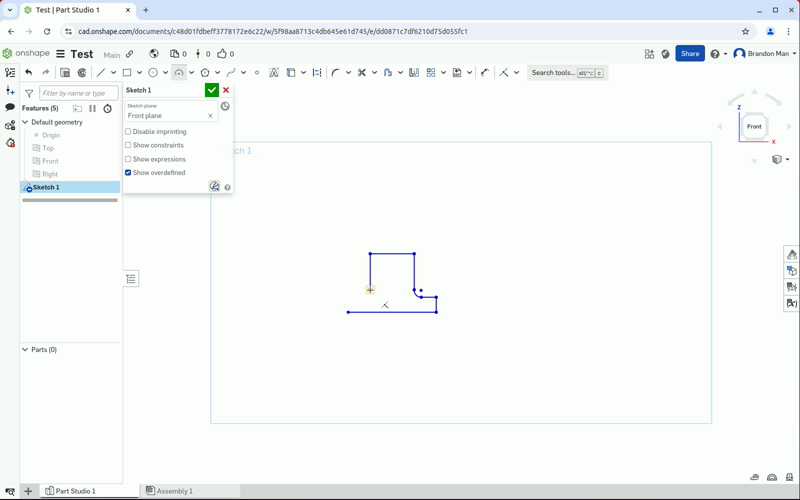
click(370, 289)
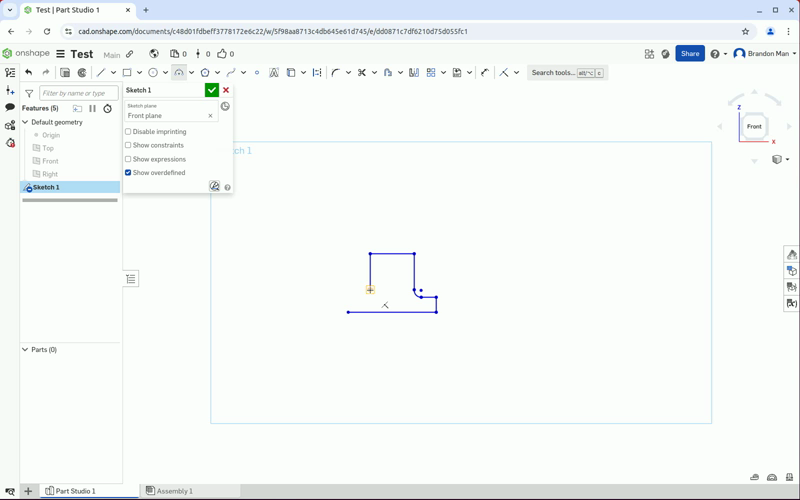
key_down(shift)
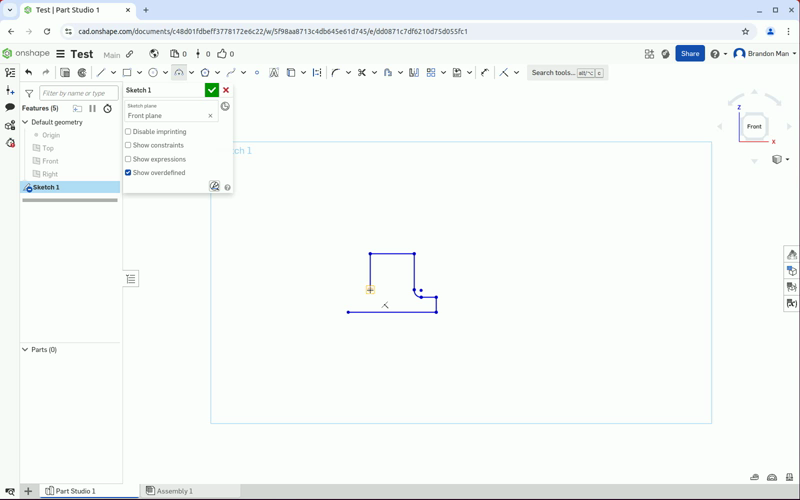
mouse_move(362, 297)
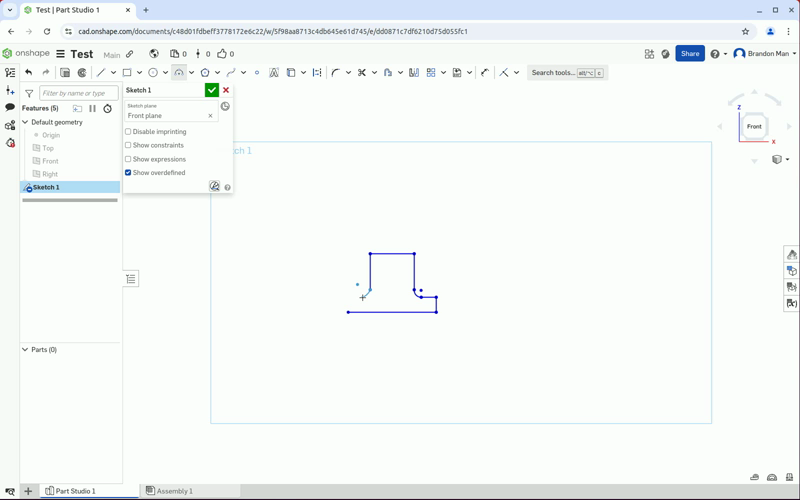
click(362, 297)
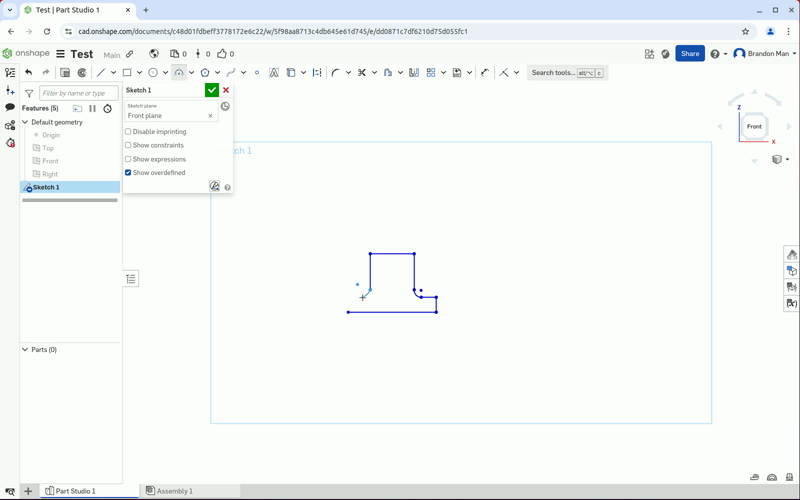
mouse_move(368, 295)
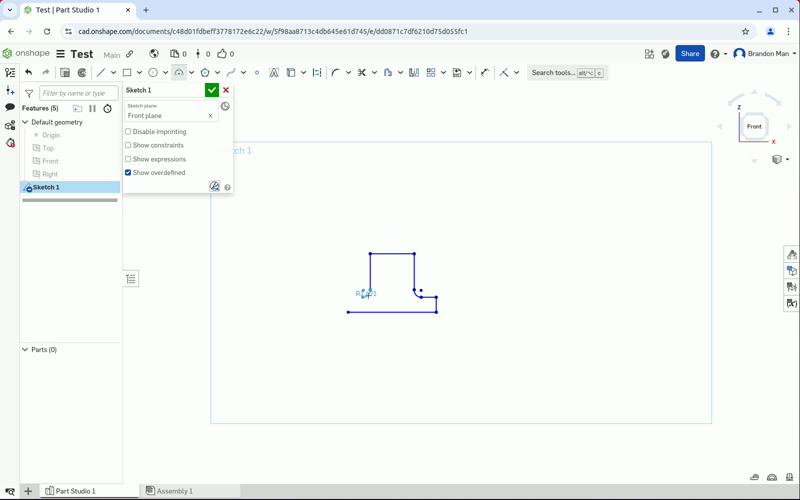
click(368, 295)
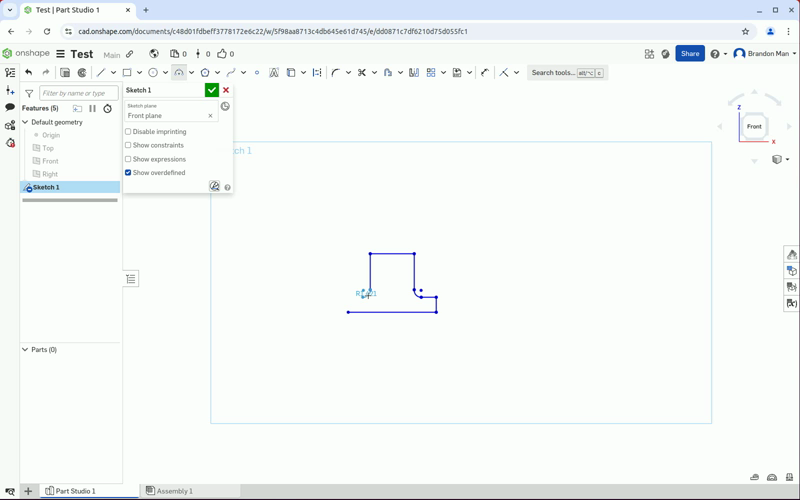
key_up(shift)
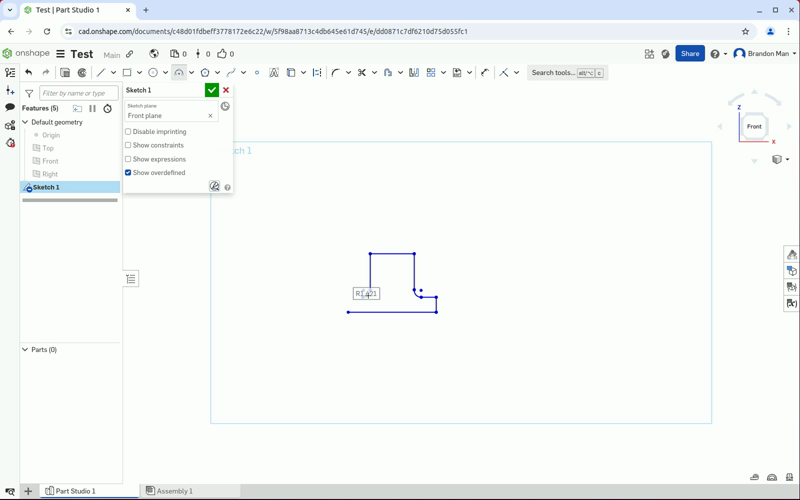
key(esc)
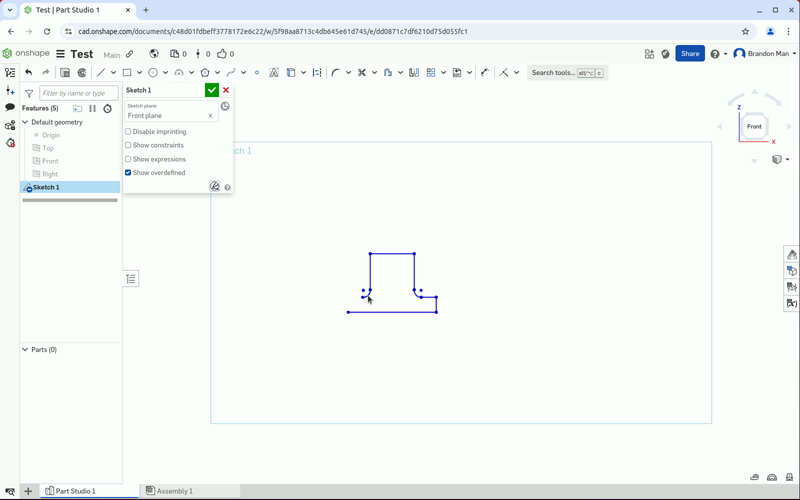
key(l)
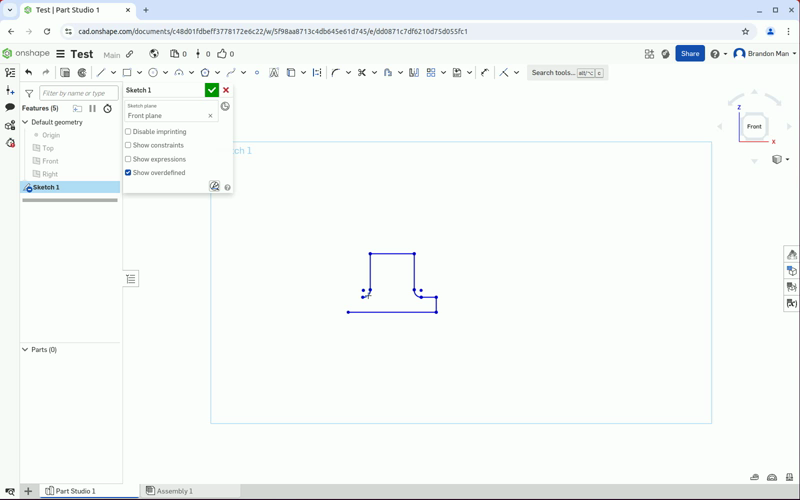
mouse_move(362, 297)
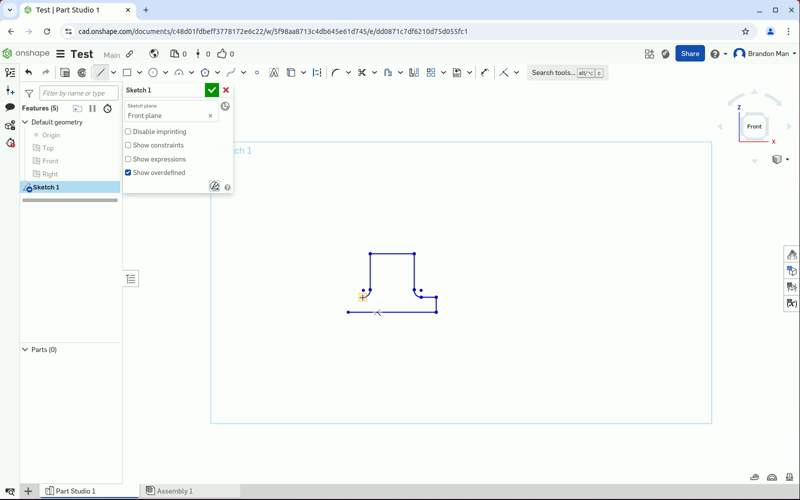
click(362, 297)
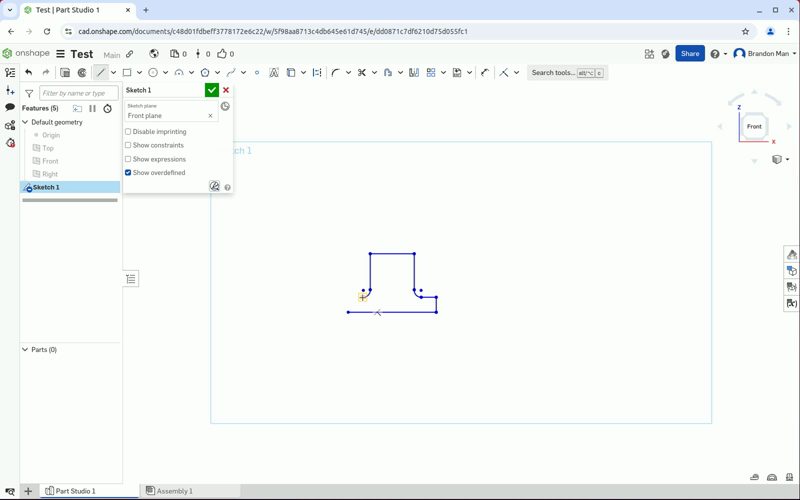
key_down(shift)
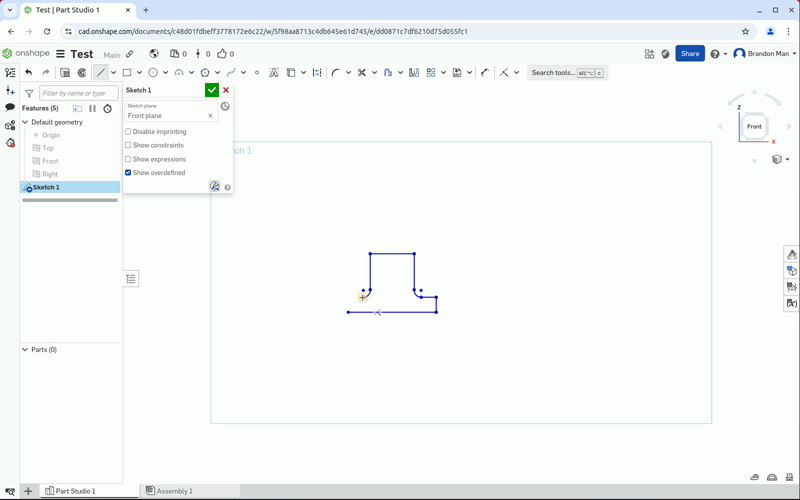
mouse_move(392, 297)
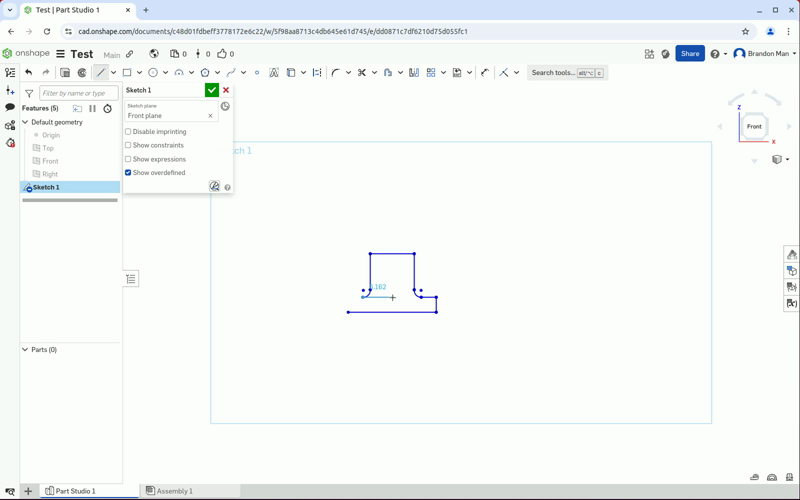
mouse_move(348, 297)
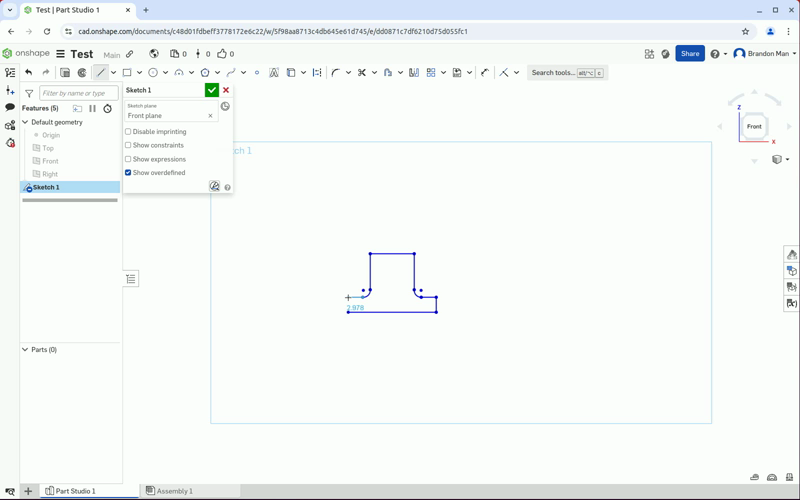
click(348, 297)
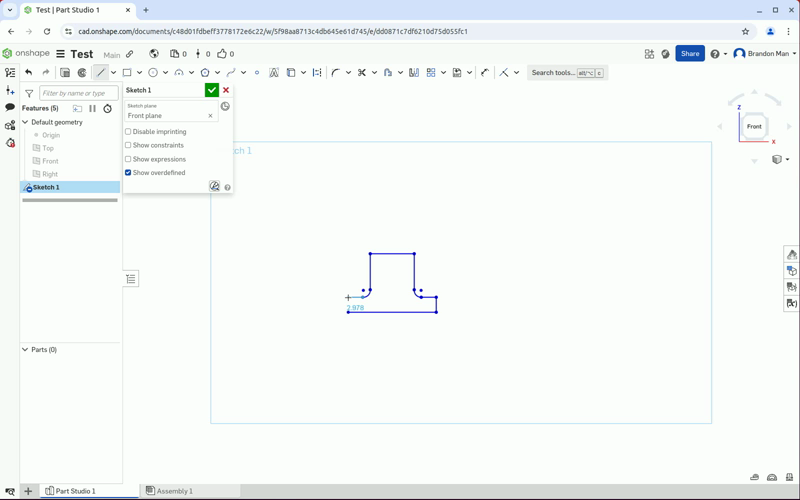
key_up(shift)
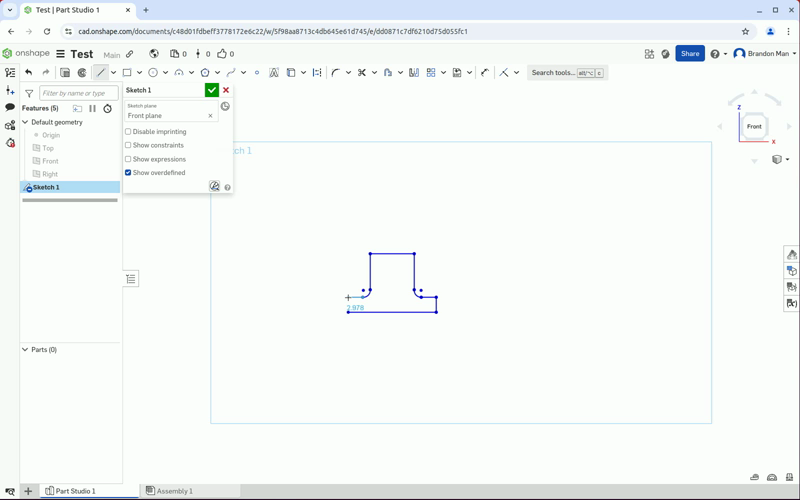
mouse_move(378, 297)
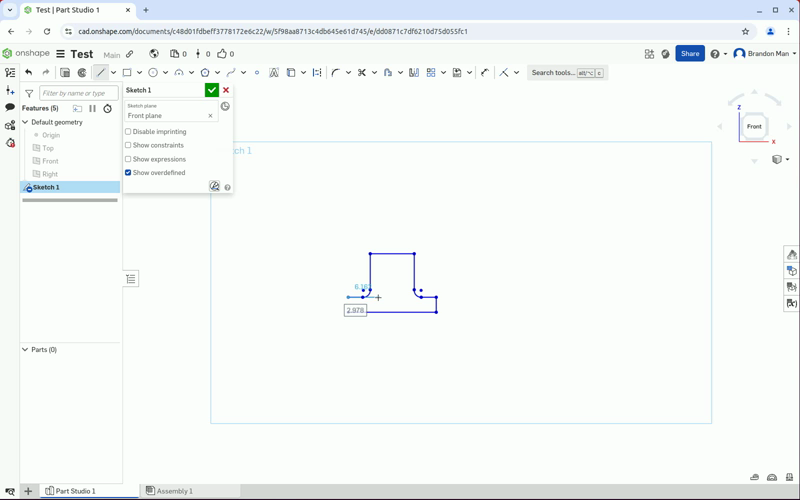
key_down(shift)
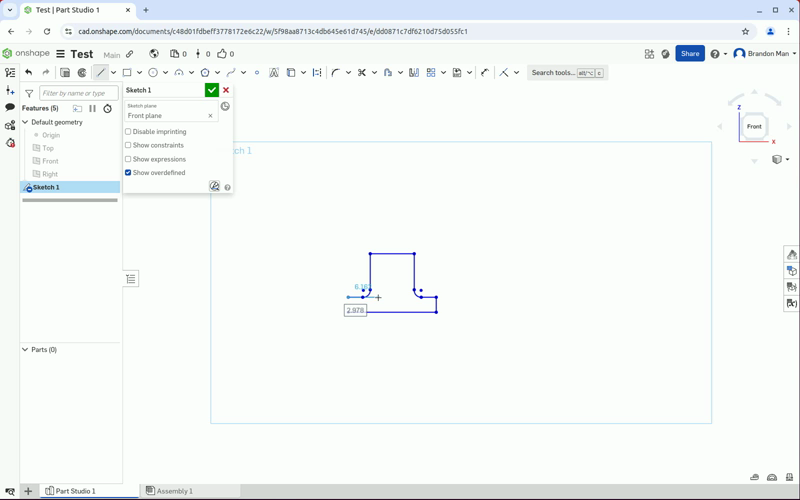
mouse_move(348, 312)
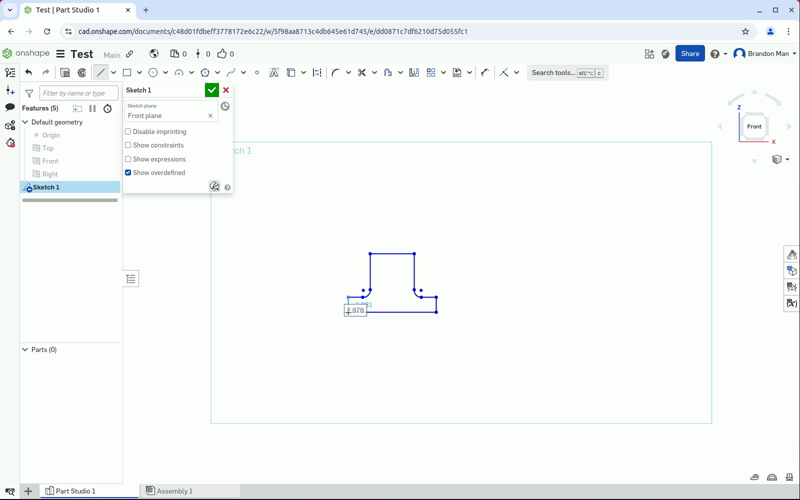
key_up(shift)
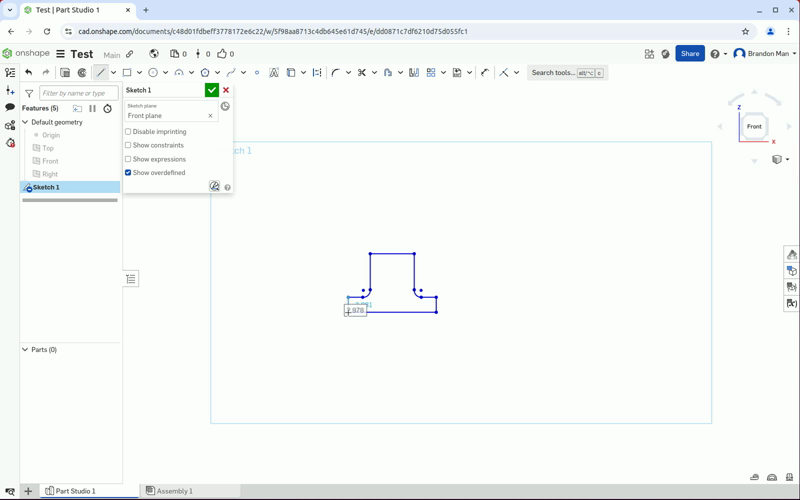
click(348, 312)
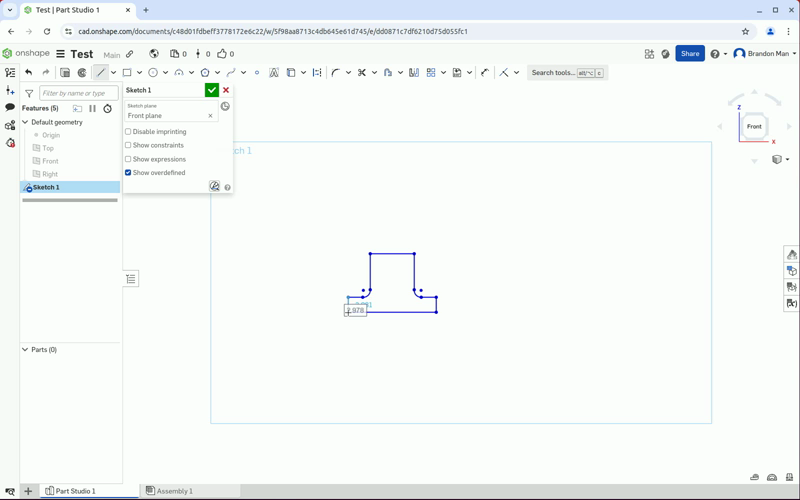
key(esc)
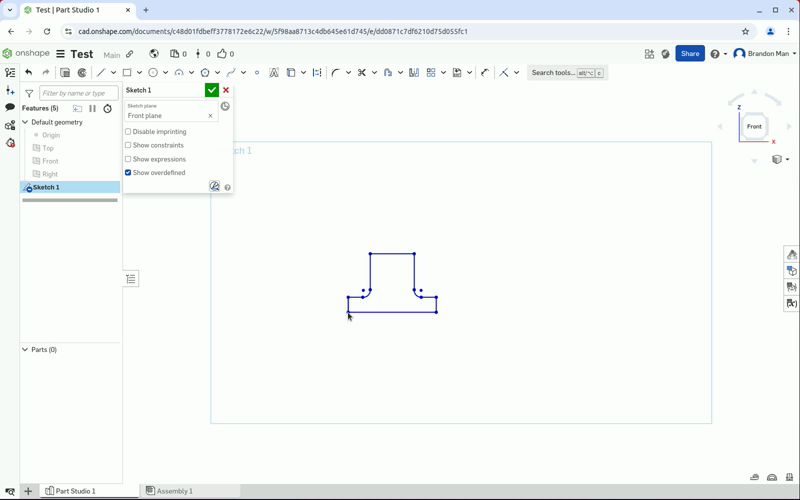
mouse_move(409, 266)
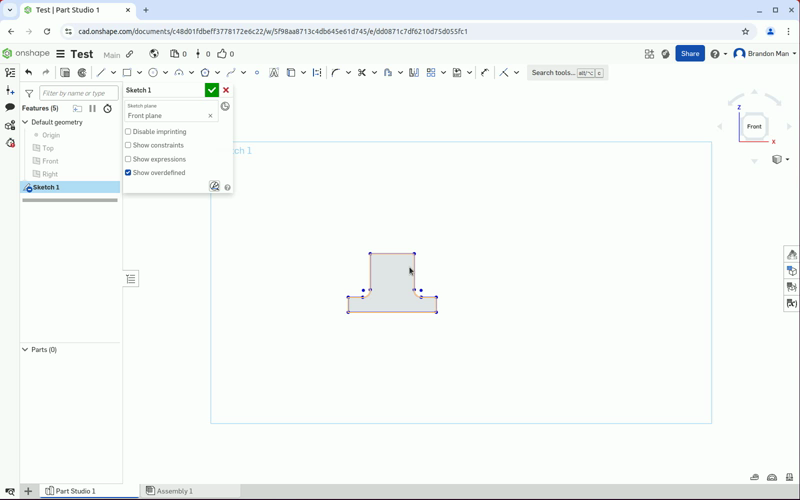
click(409, 266)
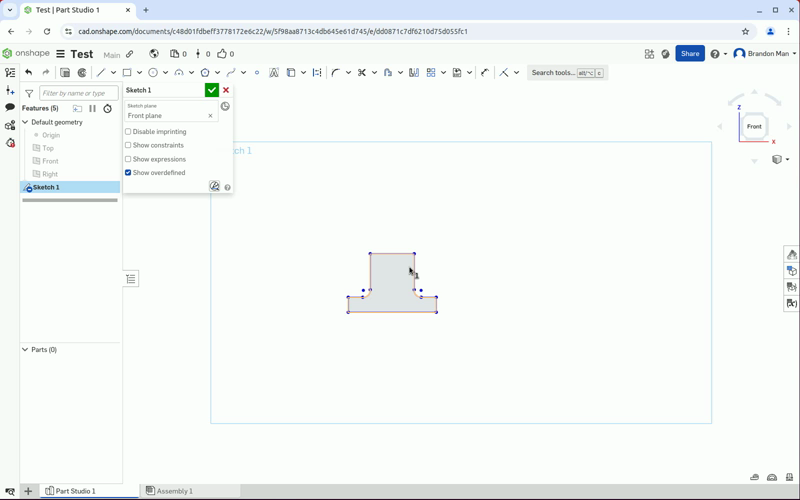
mouse_move(73, 352)
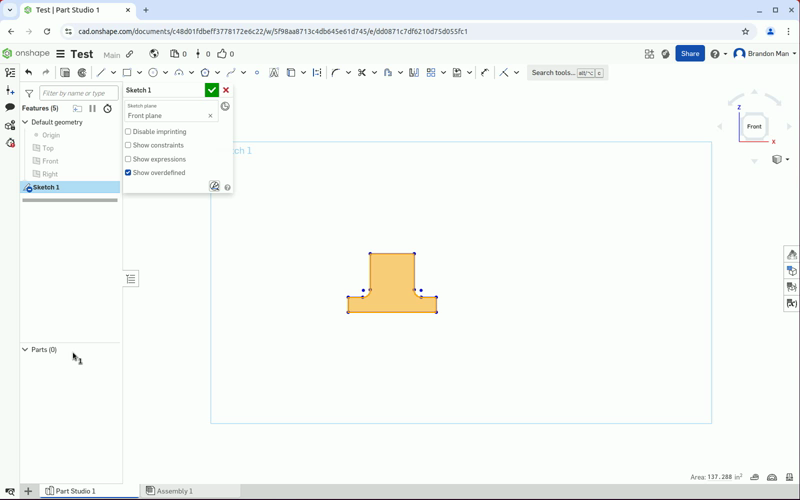
key(shift+y)
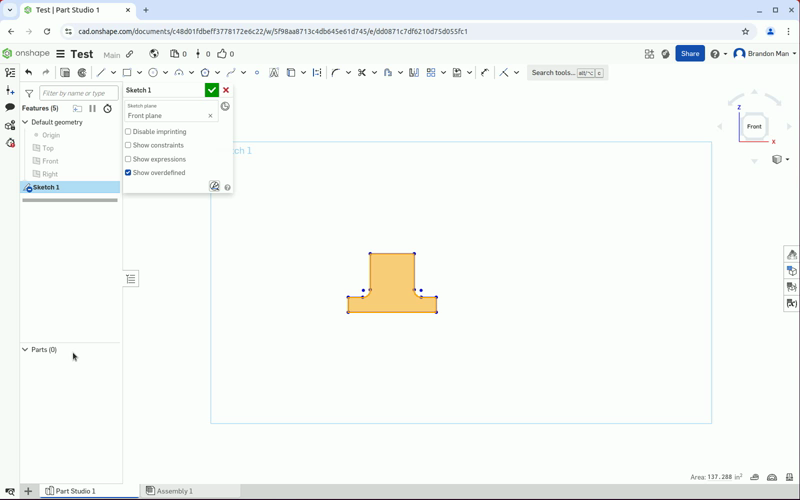
key(shift+e)
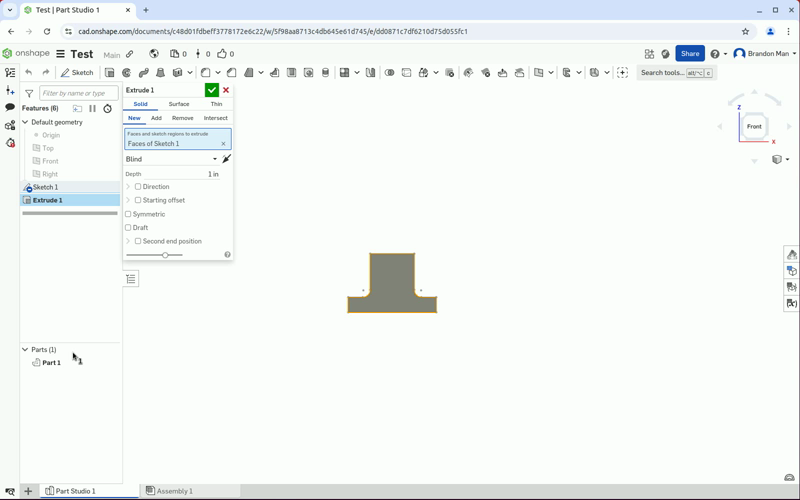
mouse_move(143, 106)
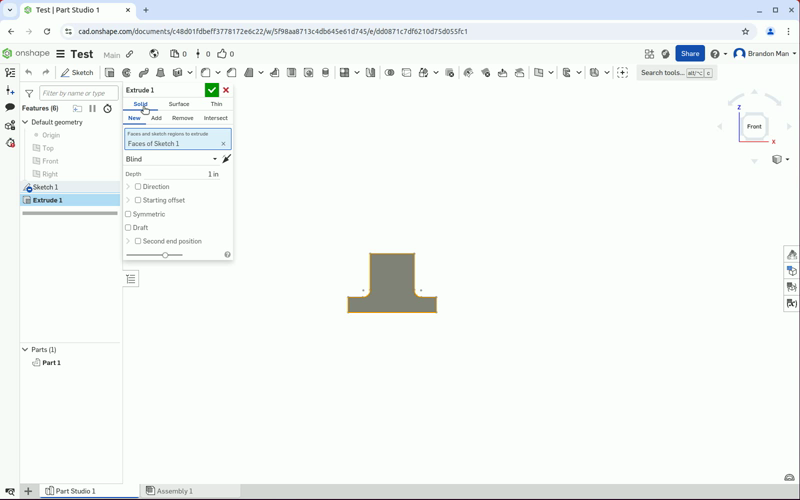
click(143, 106)
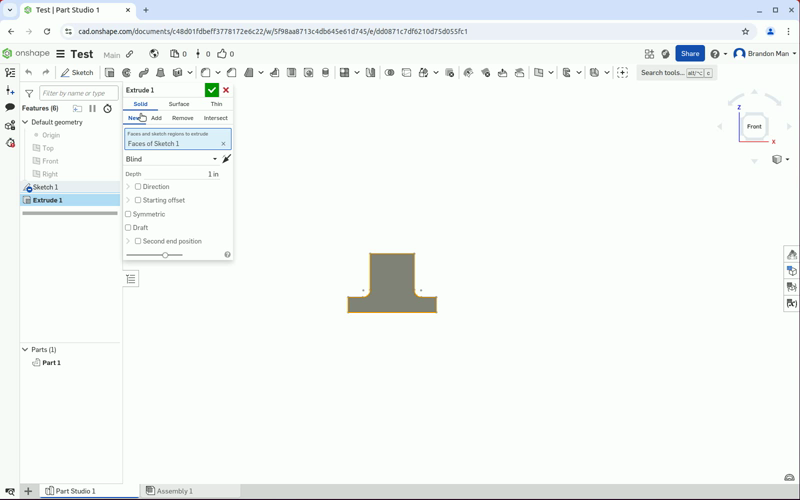
mouse_move(137, 120)
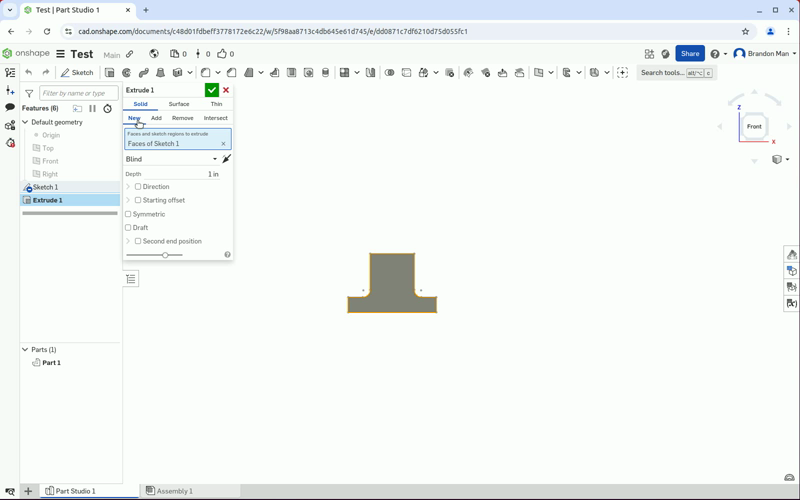
click(137, 120)
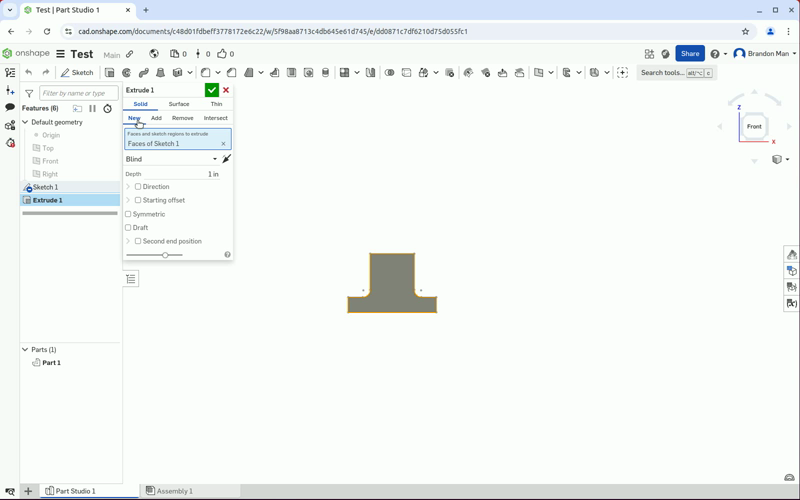
key(tab, 4)
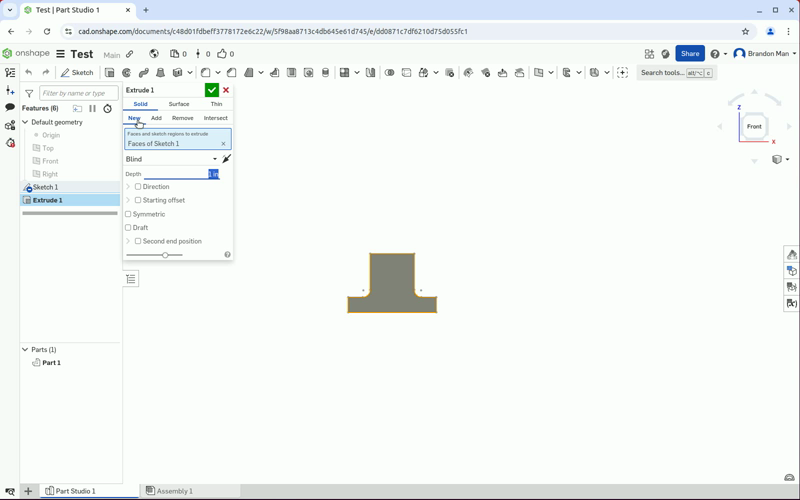
text(8.906)
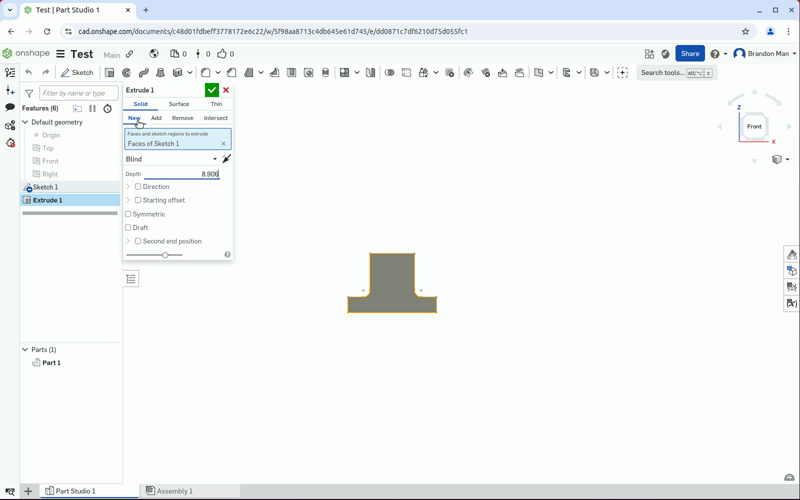
key(enter)
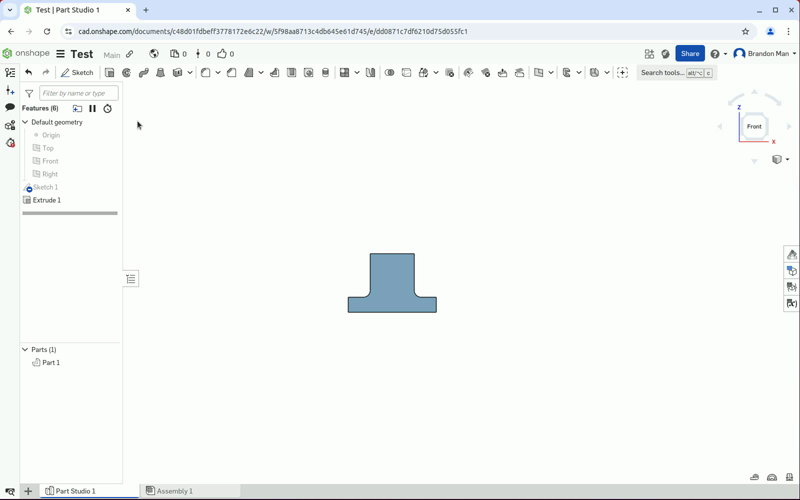
key(shift+h)
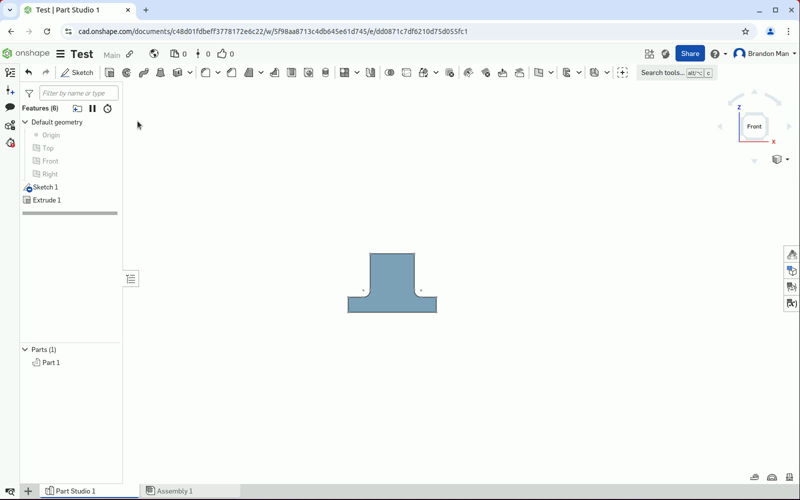
key(shift+h)
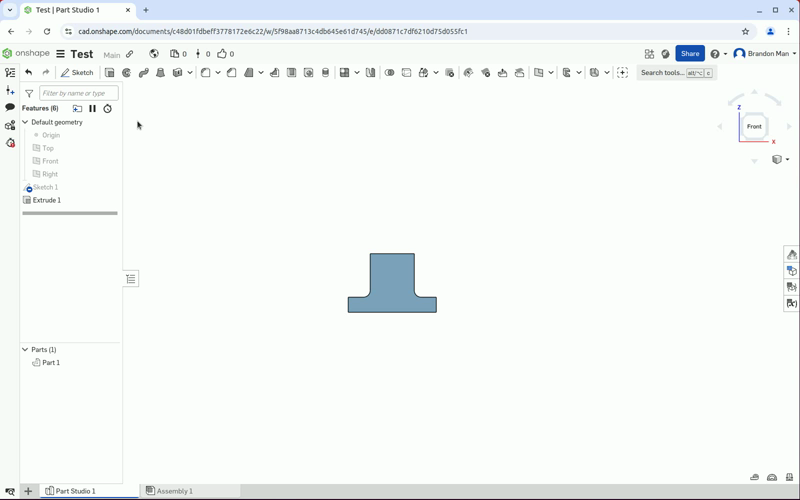
mouse_move(73, 189)
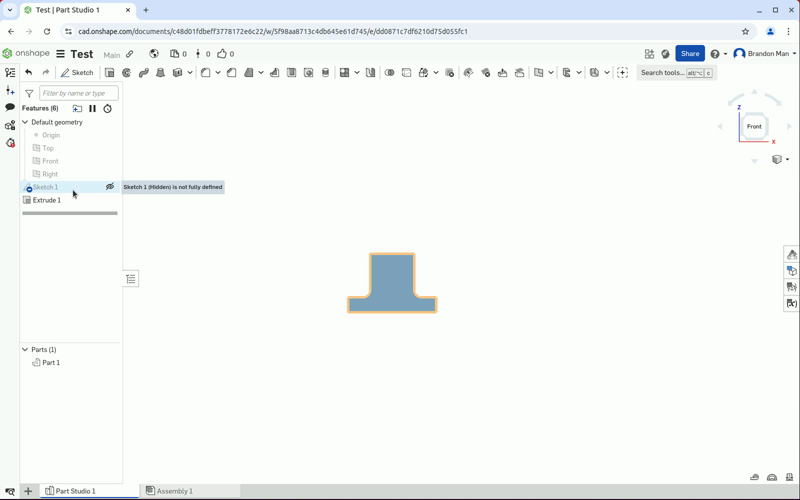
click(73, 189)
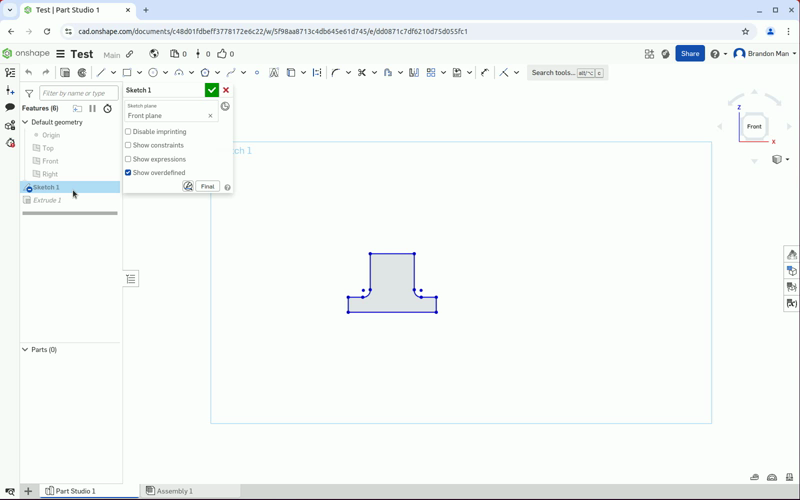
mouse_move(229, 92)
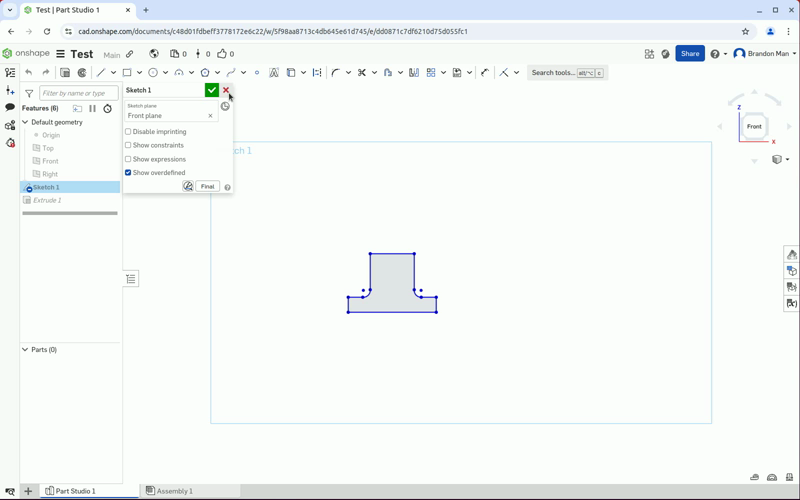
click(229, 92)
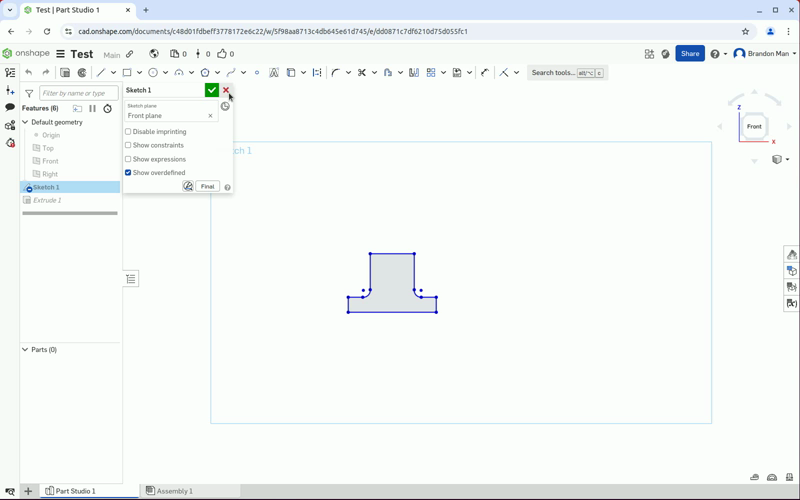
key(shift+s)
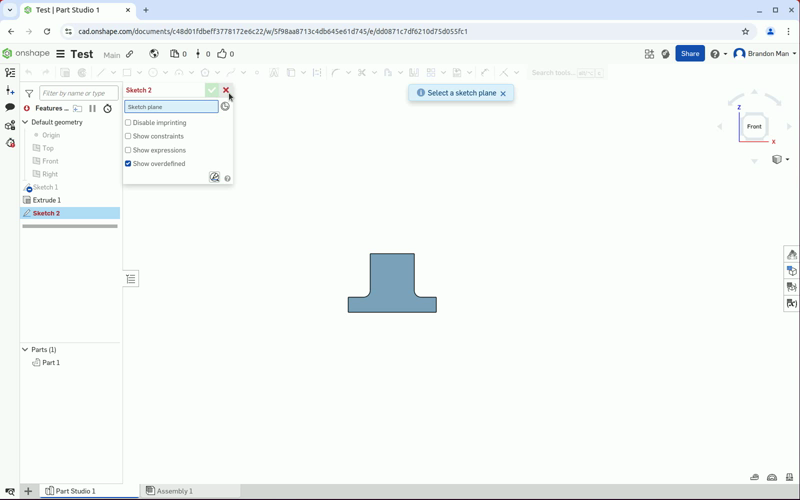
mouse_move(73, 163)
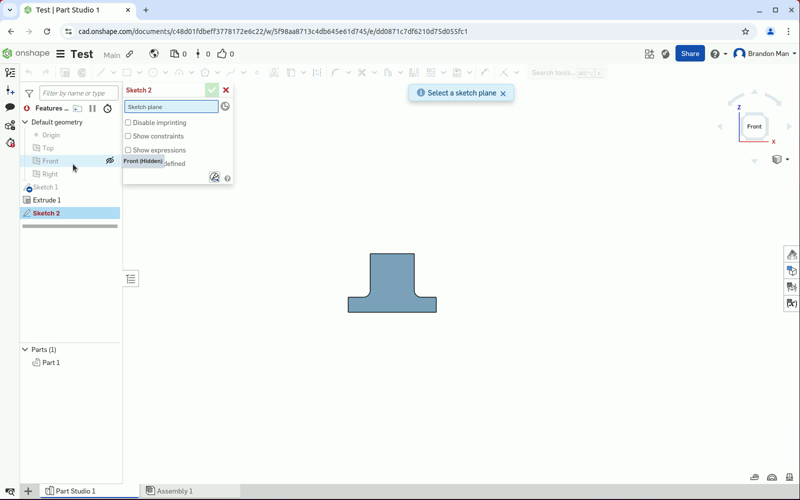
click(73, 163)
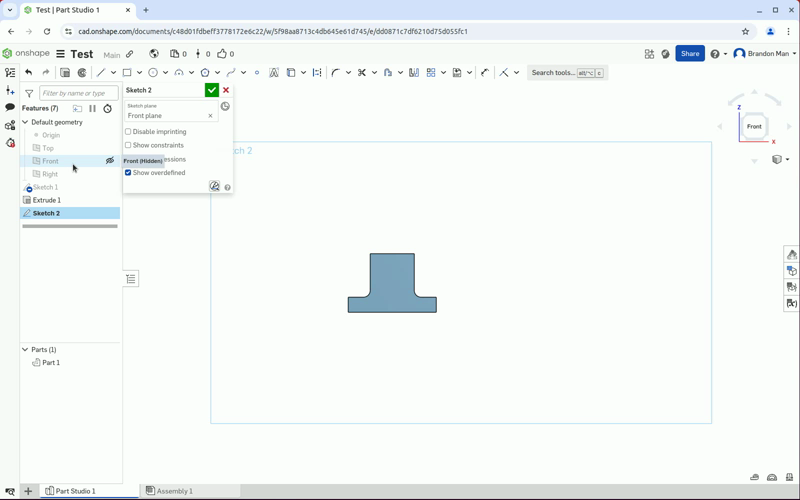
mouse_move(73, 352)
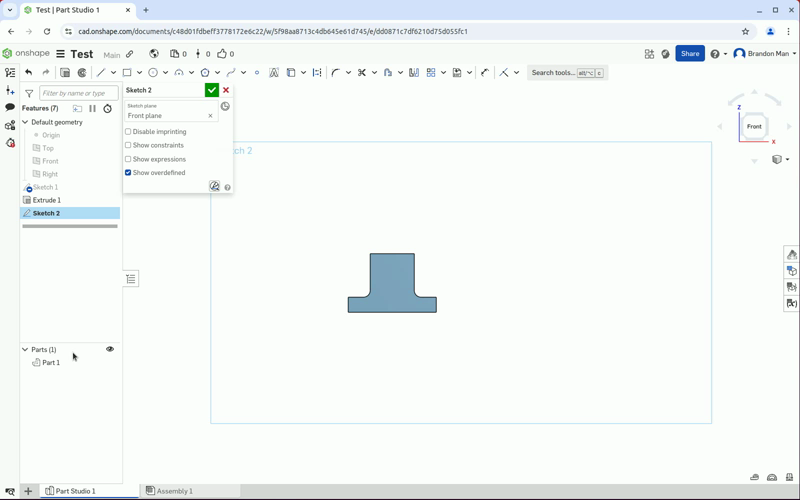
key(y)
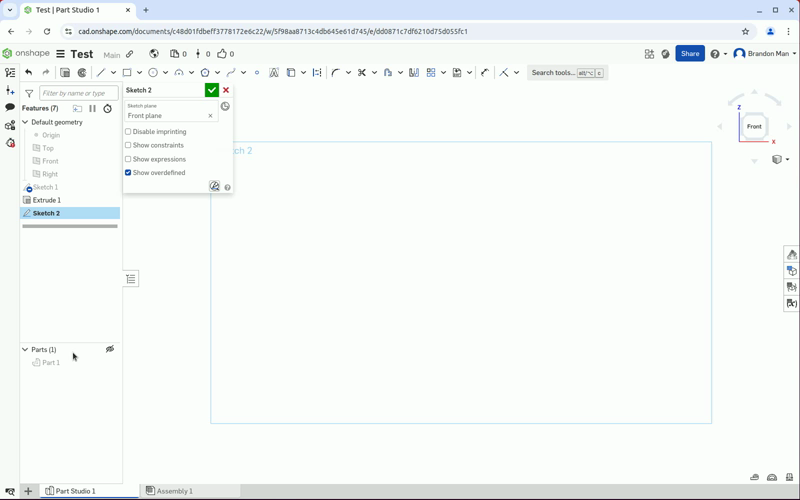
key(c)
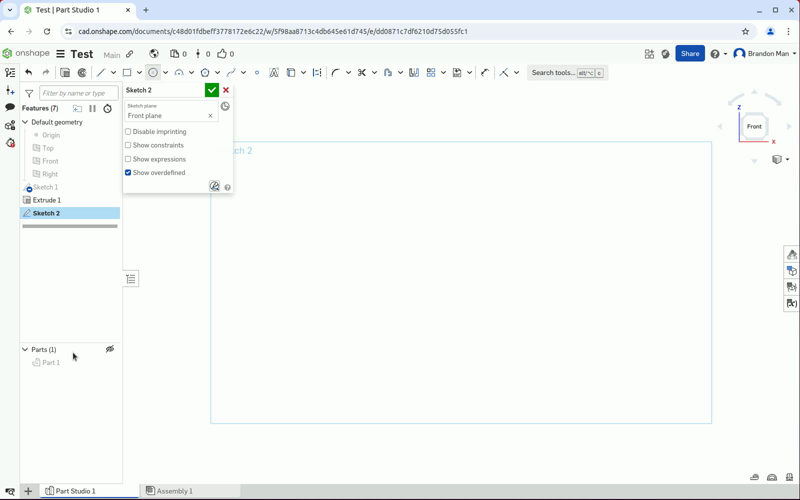
key_down(shift)
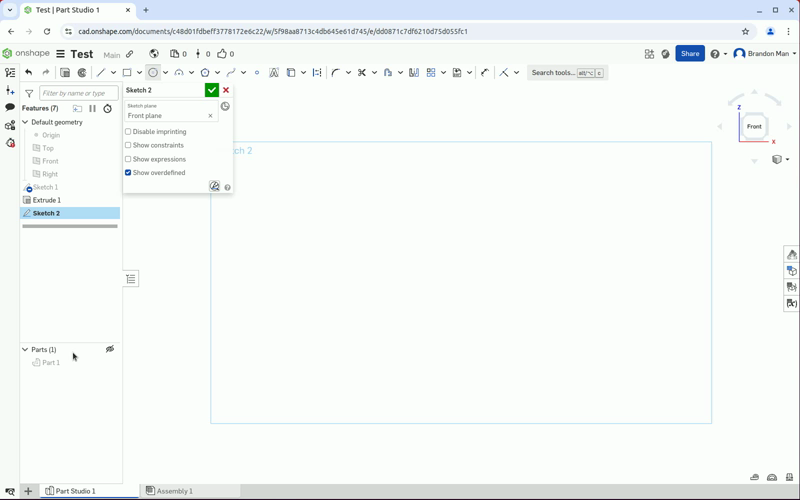
mouse_move(392, 275)
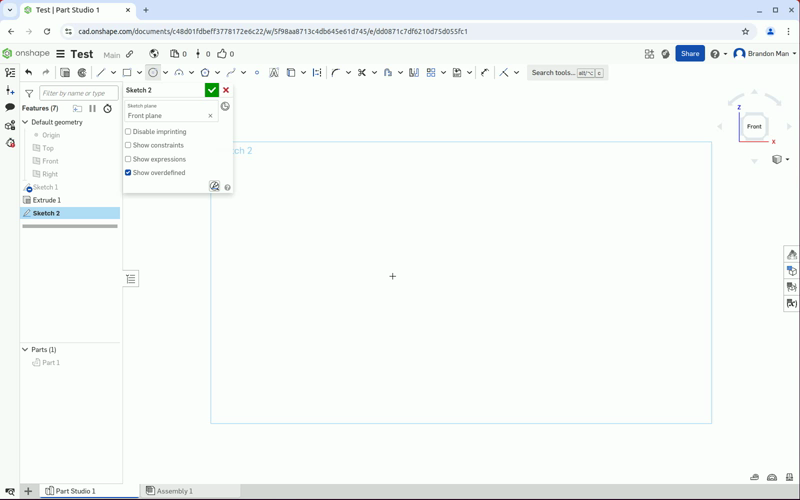
click(392, 275)
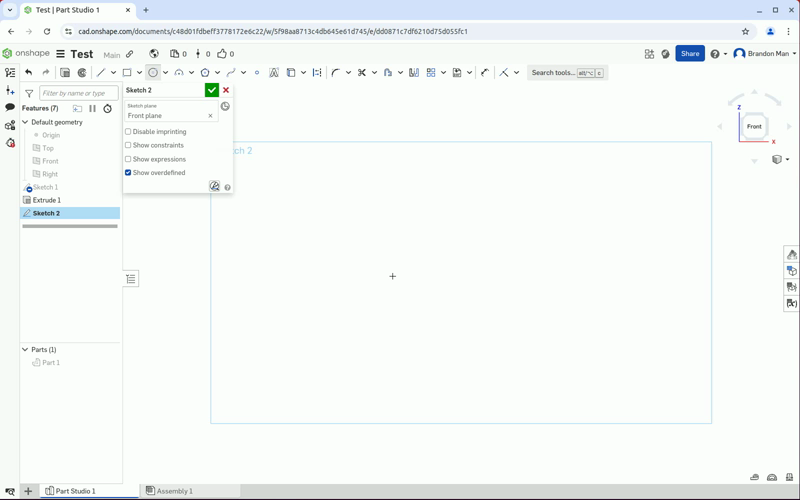
key_up(shift)
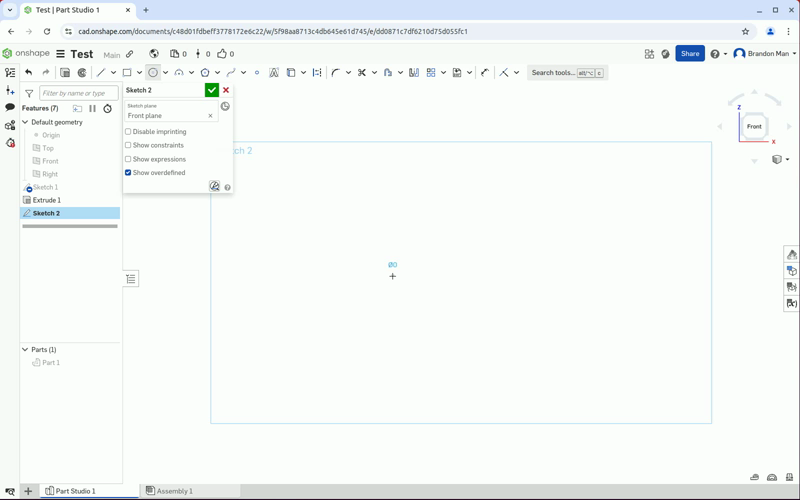
mouse_move(407, 275)
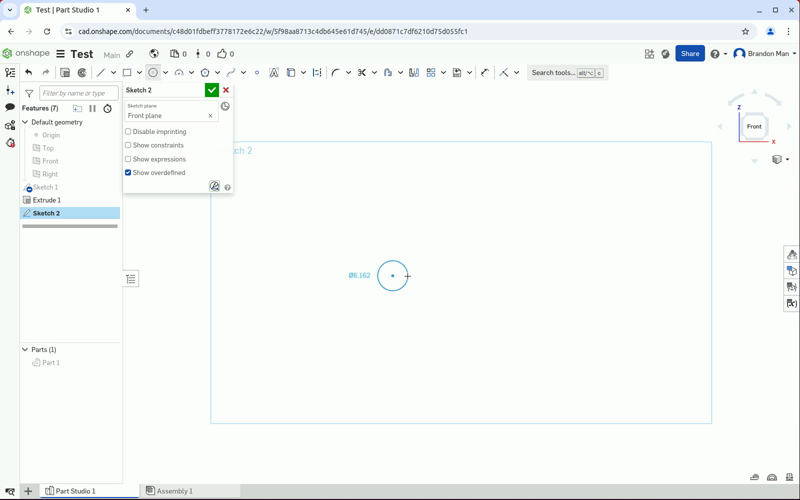
click(407, 275)
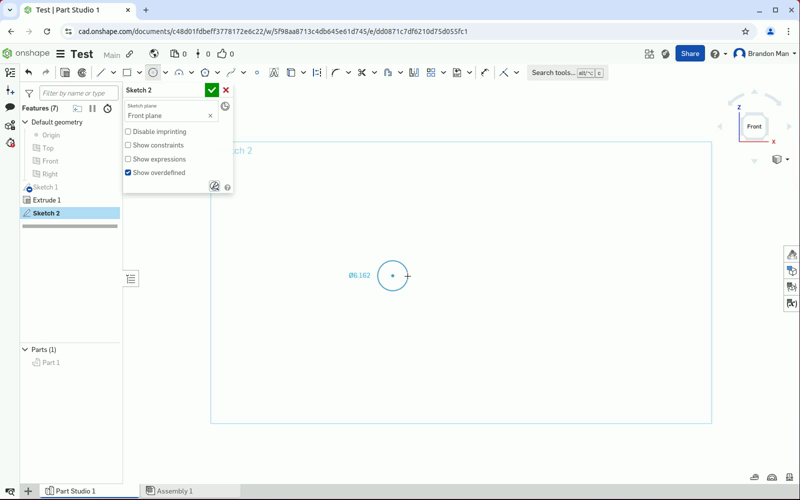
key(esc)
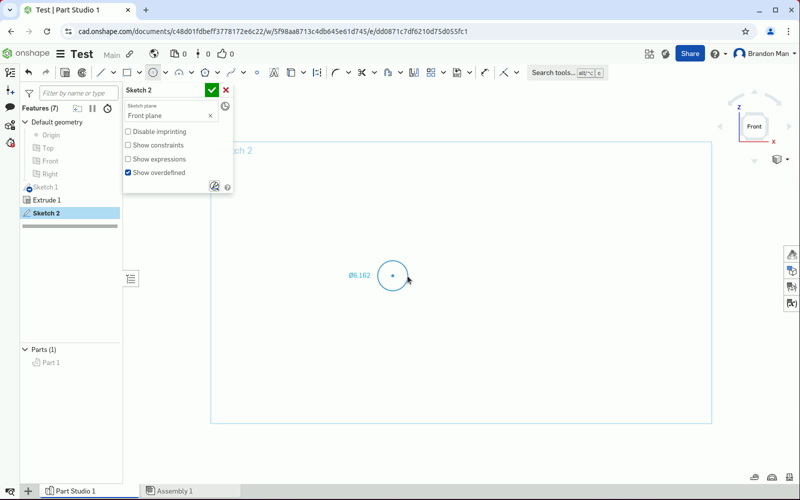
mouse_move(392, 285)
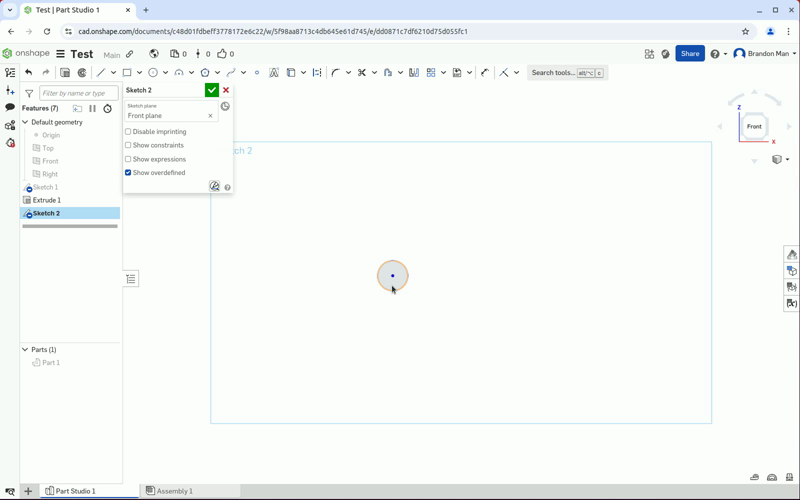
scroll(6)
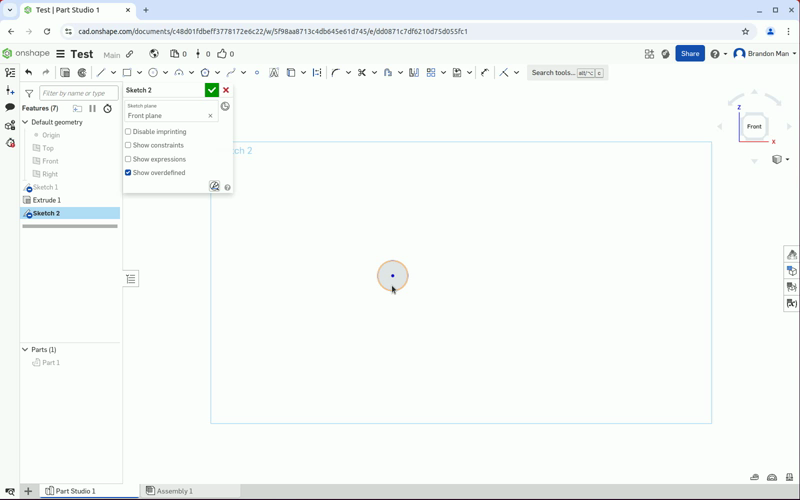
scroll(6)
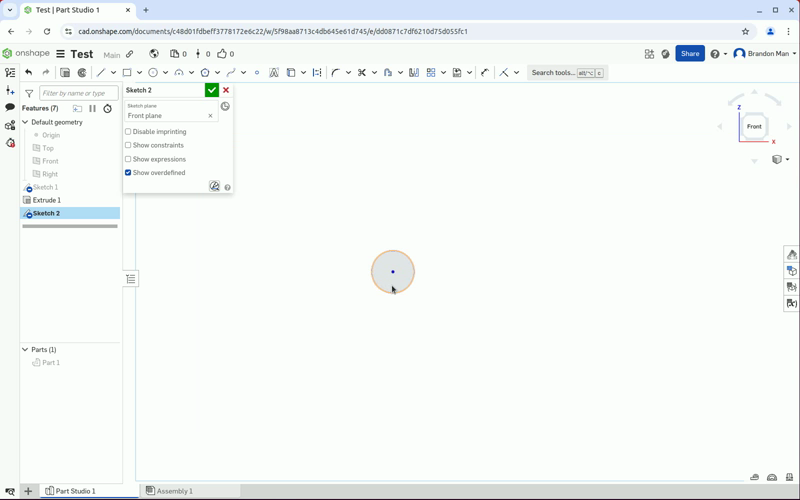
scroll(6)
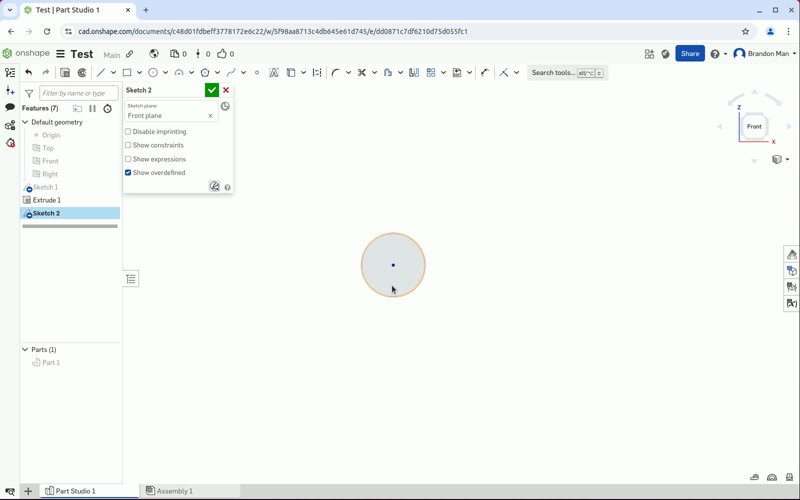
scroll(6)
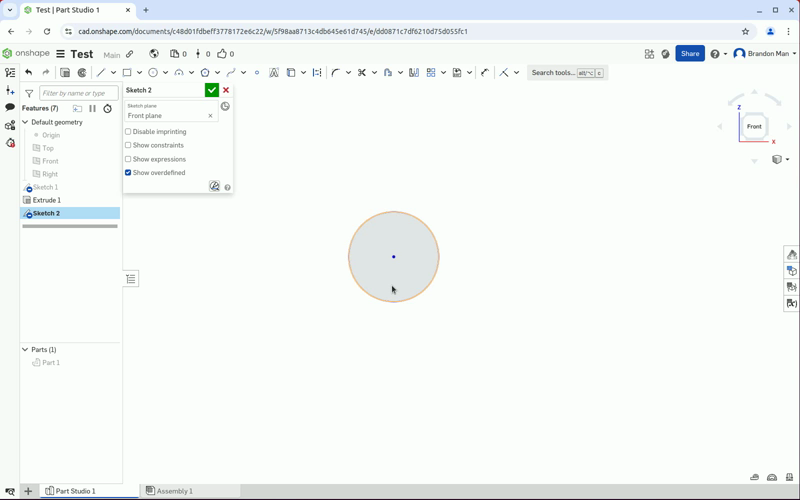
scroll(6)
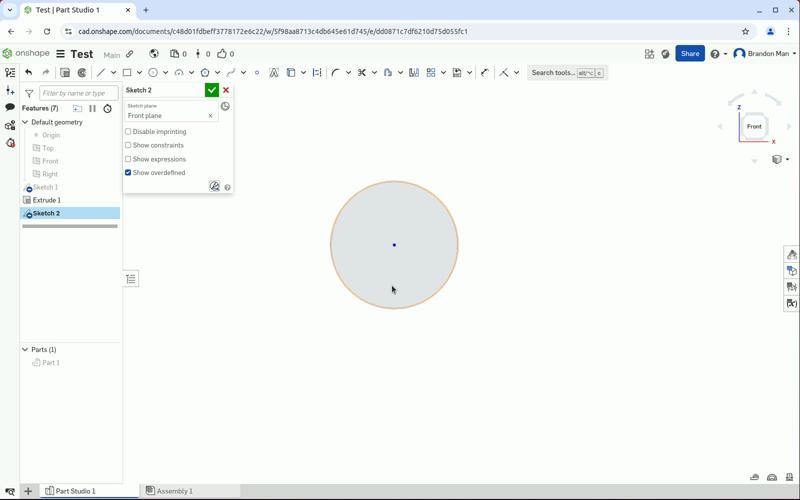
scroll(6)
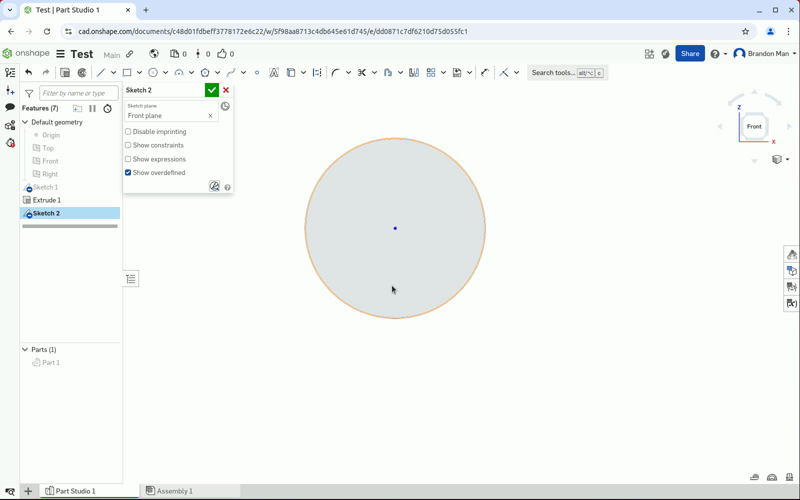
scroll(6)
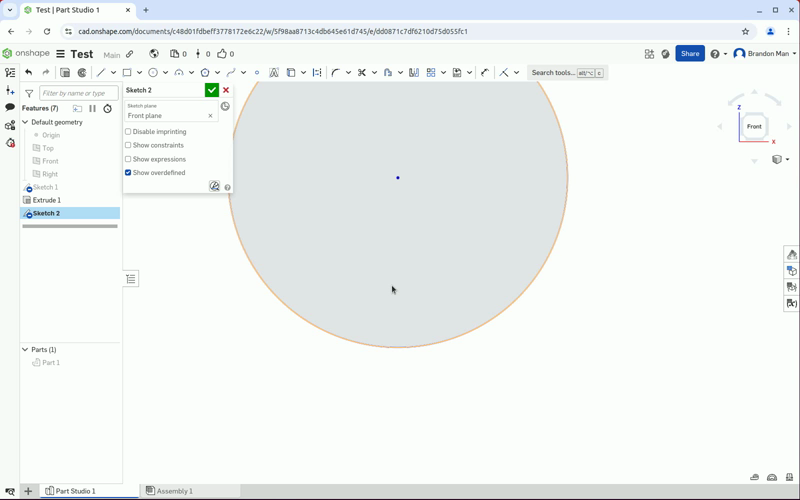
click(392, 285)
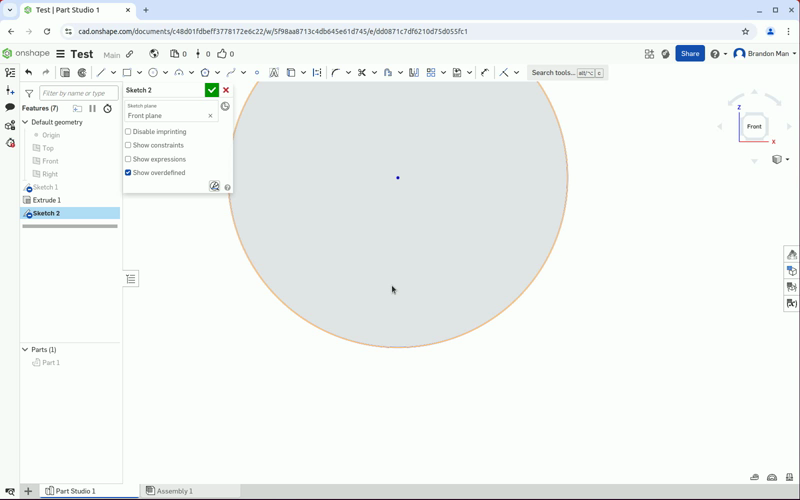
scroll(-6)
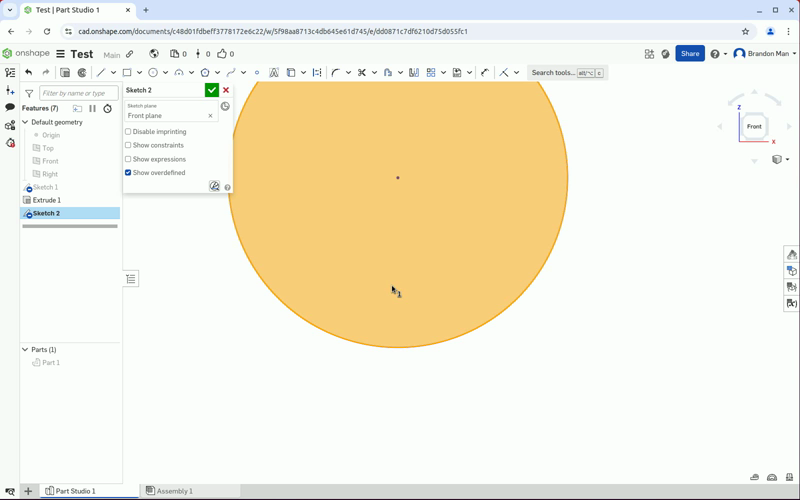
scroll(-6)
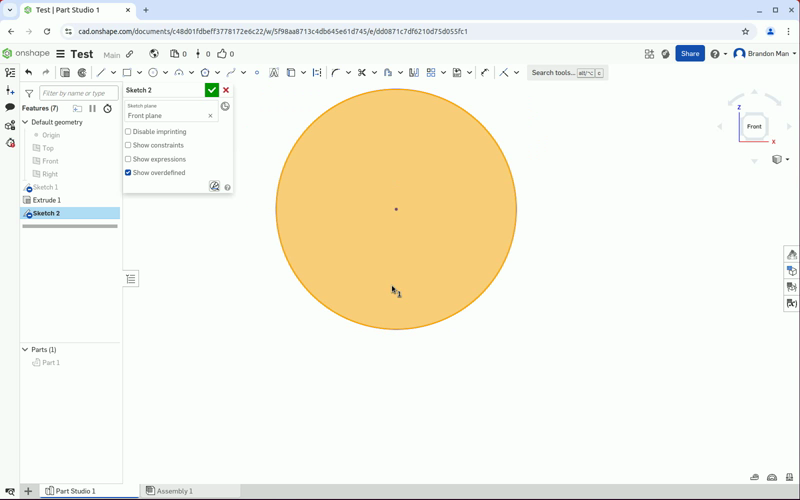
scroll(-6)
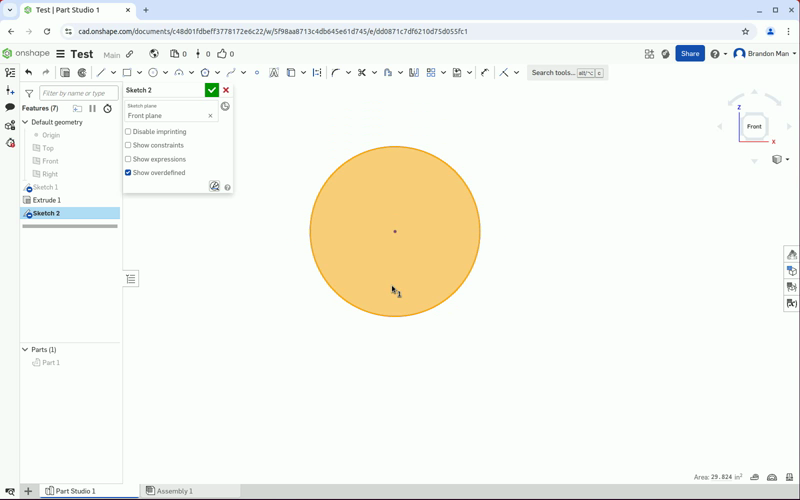
scroll(-6)
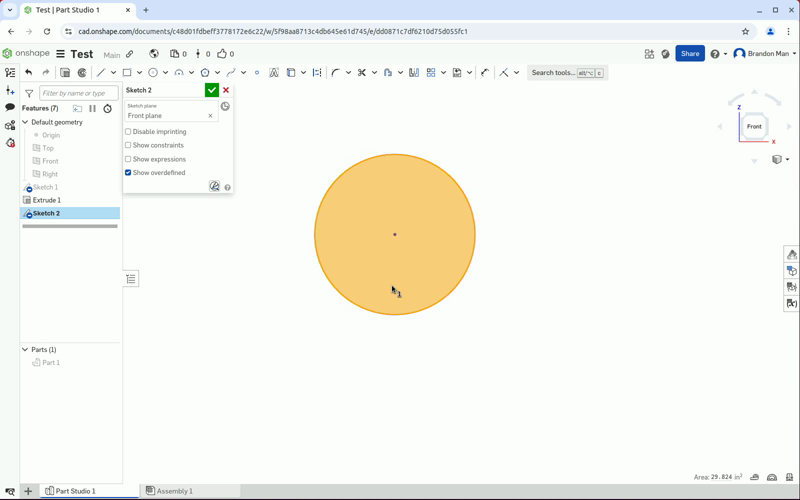
scroll(-6)
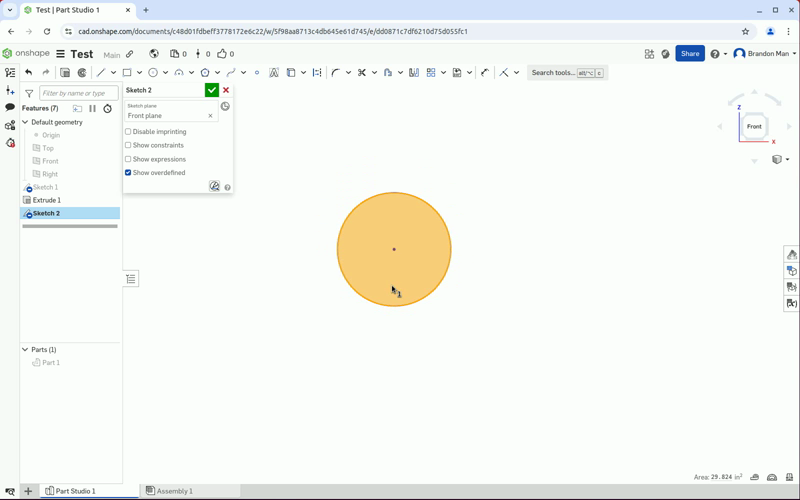
scroll(-6)
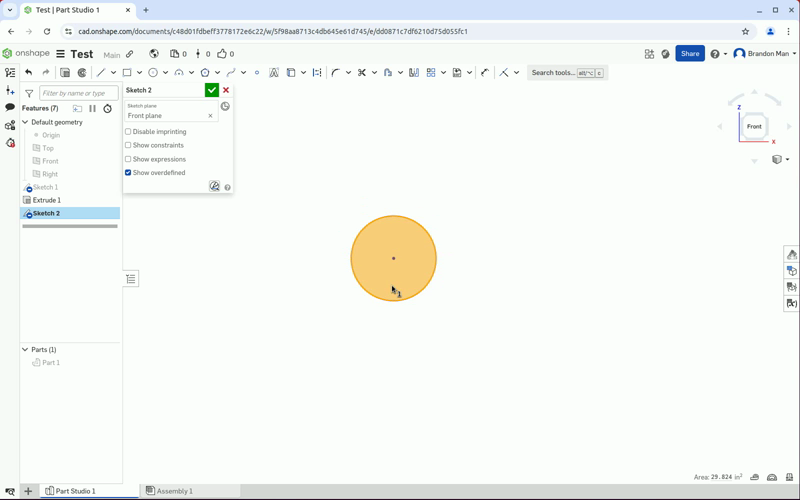
scroll(-6)
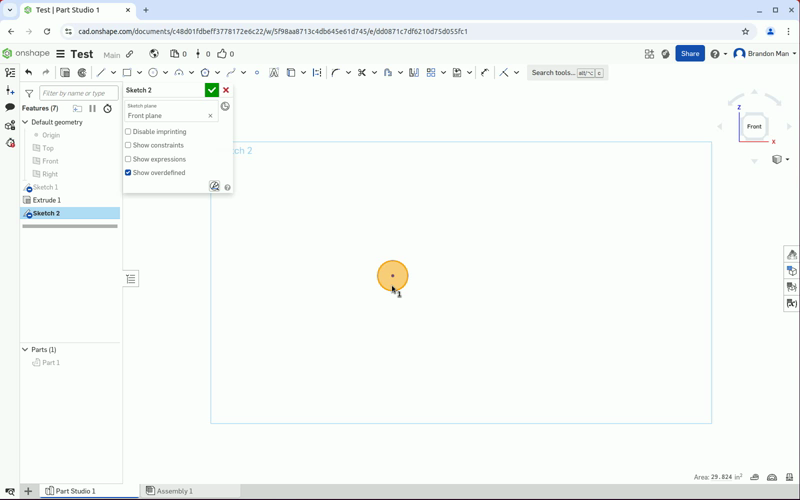
mouse_move(73, 352)
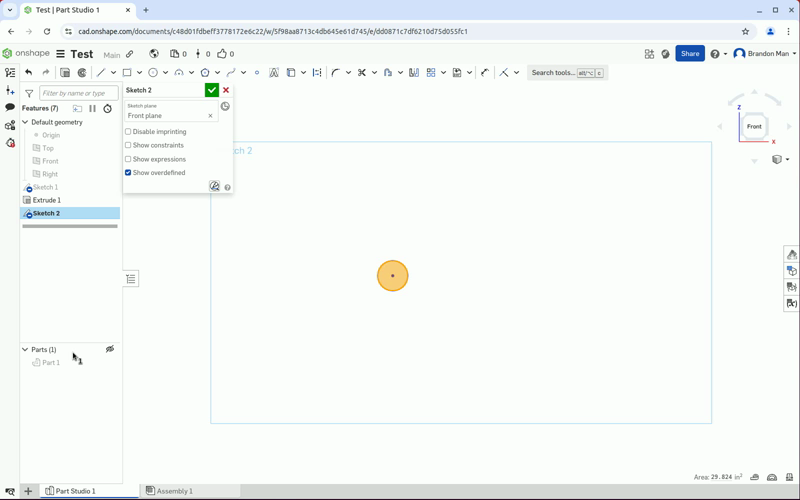
key(shift+y)
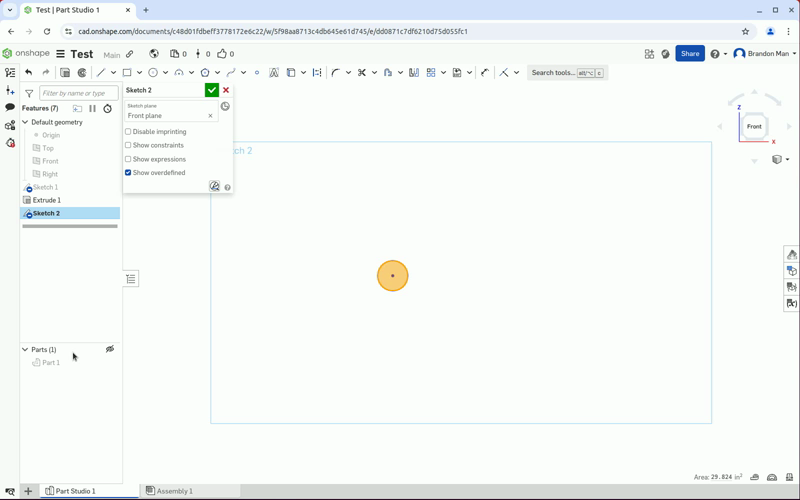
key(shift+e)
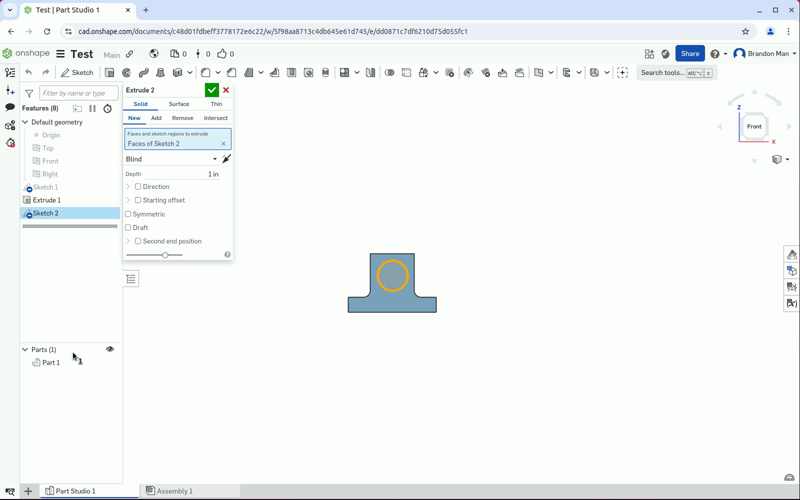
mouse_move(143, 106)
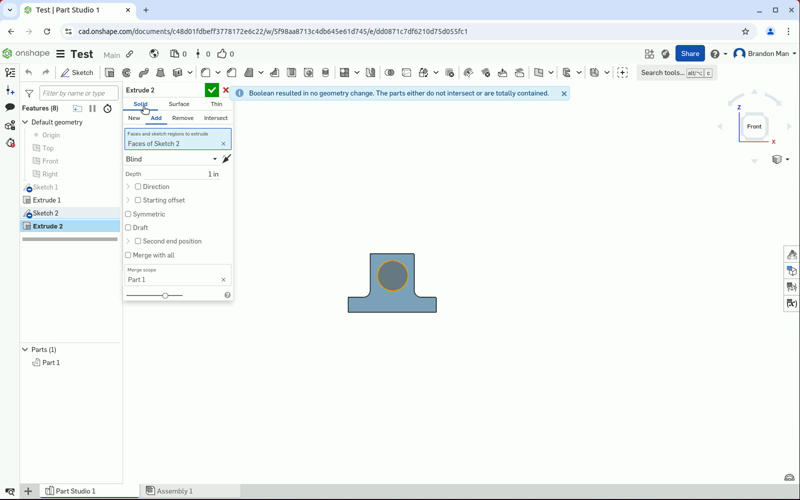
click(143, 106)
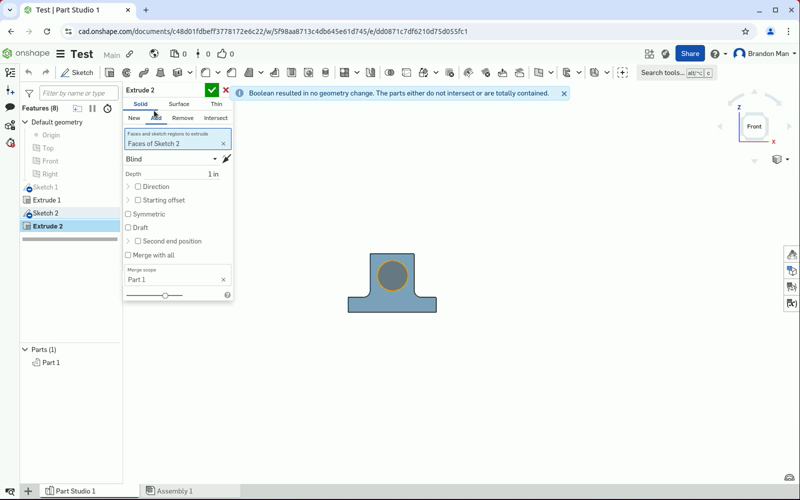
mouse_move(186, 120)
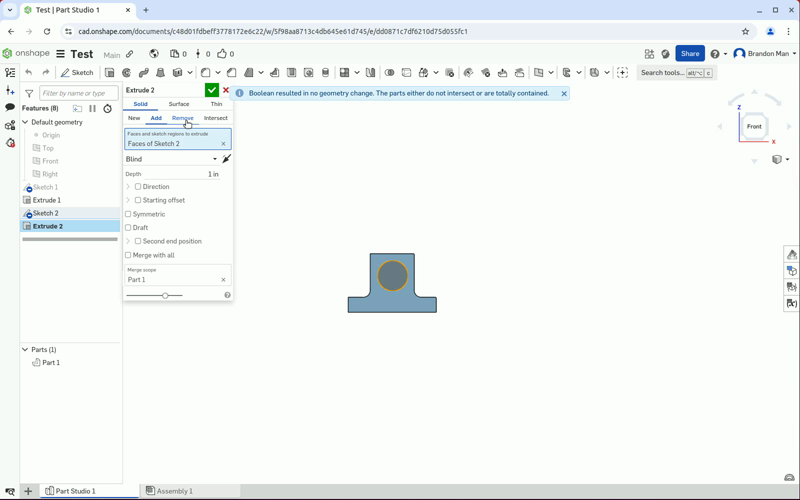
click(186, 120)
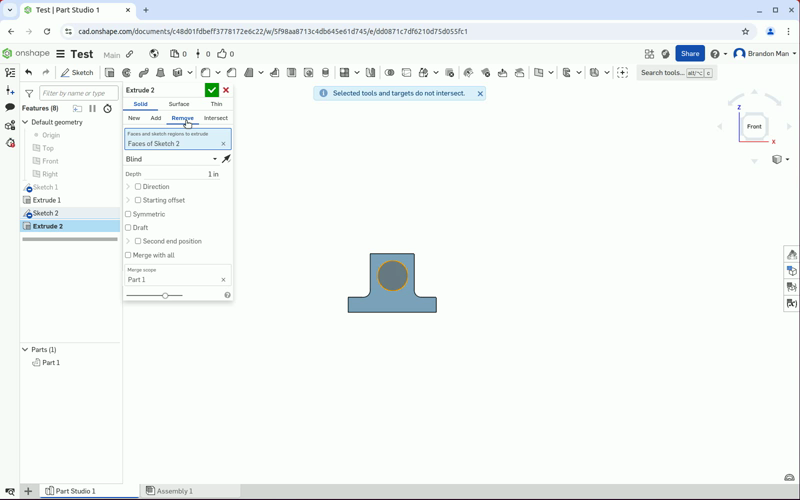
key(tab, 4)
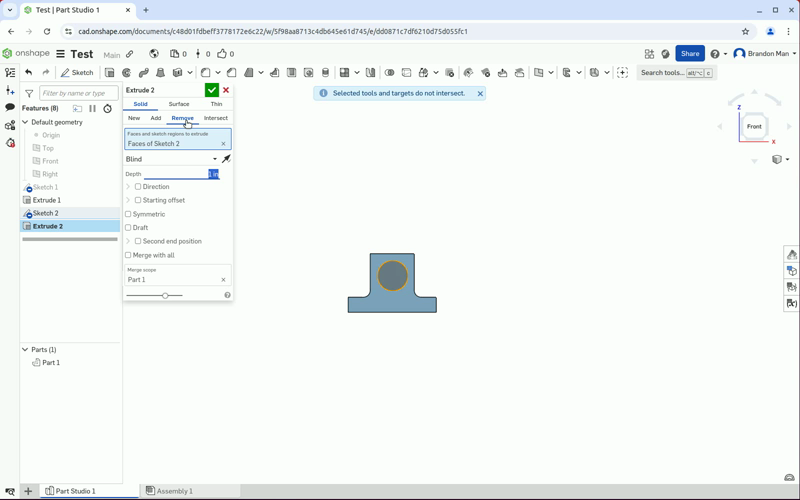
text(-8.906)
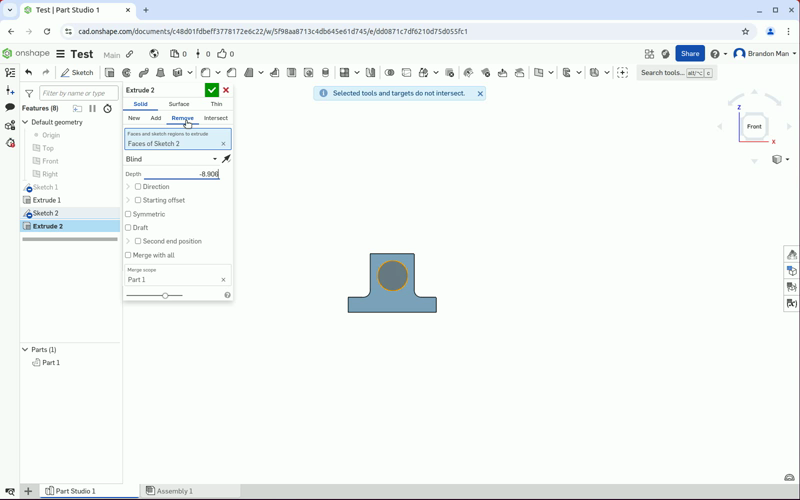
key(tab, 6)
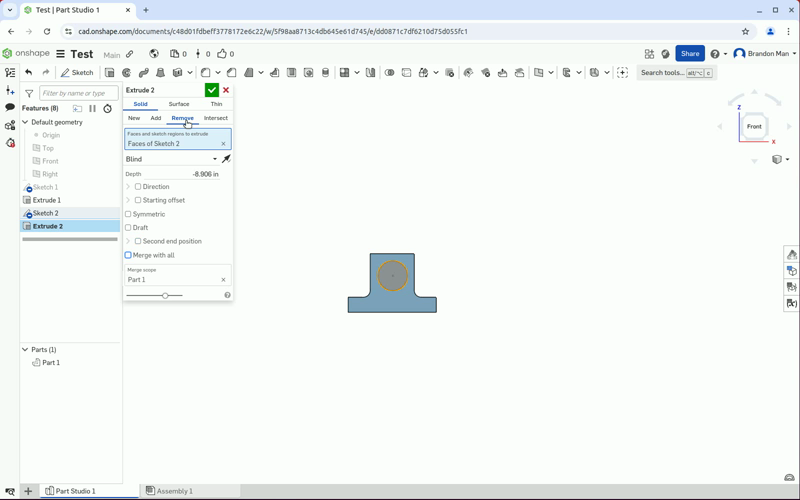
key(space)
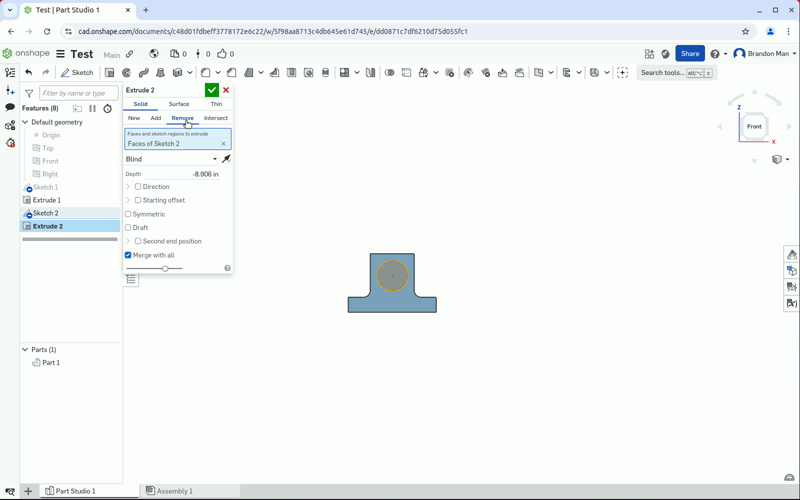
key(enter)
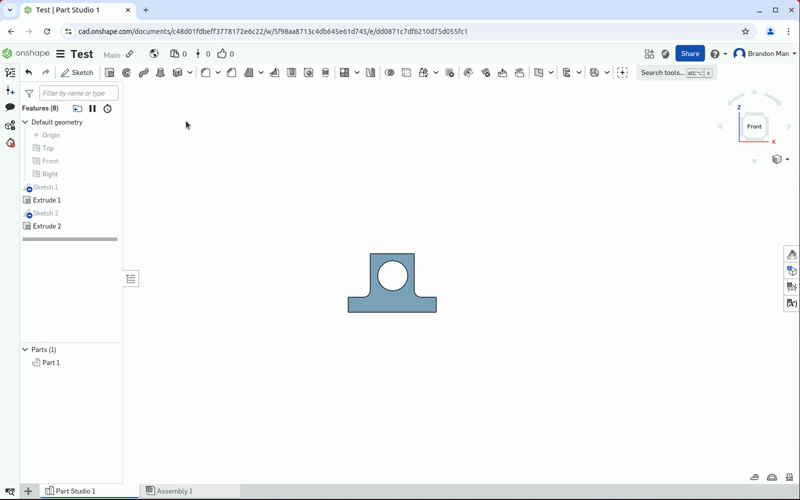
key(shift+h)
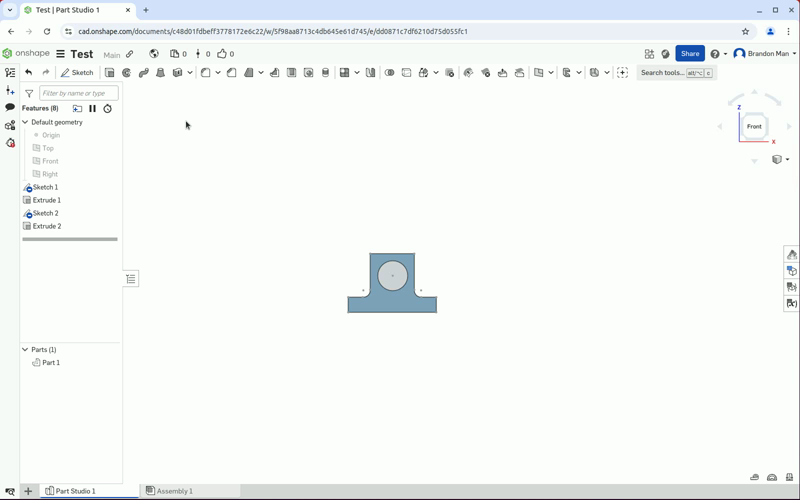
key(shift+h)
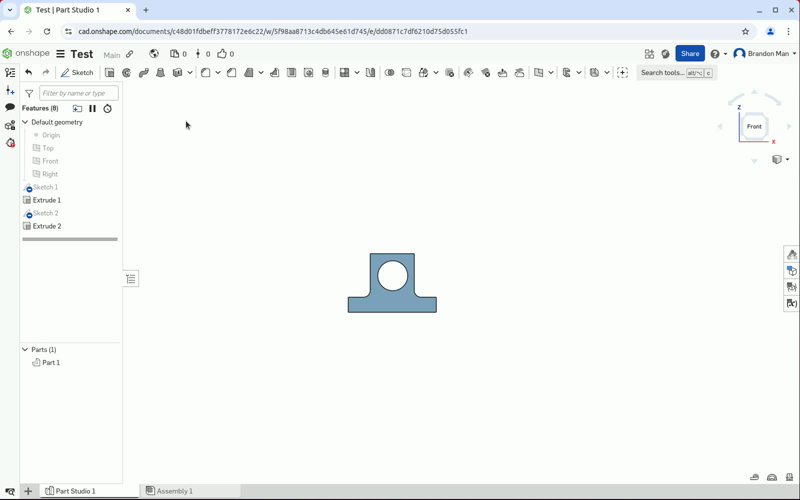
mouse_move(73, 189)
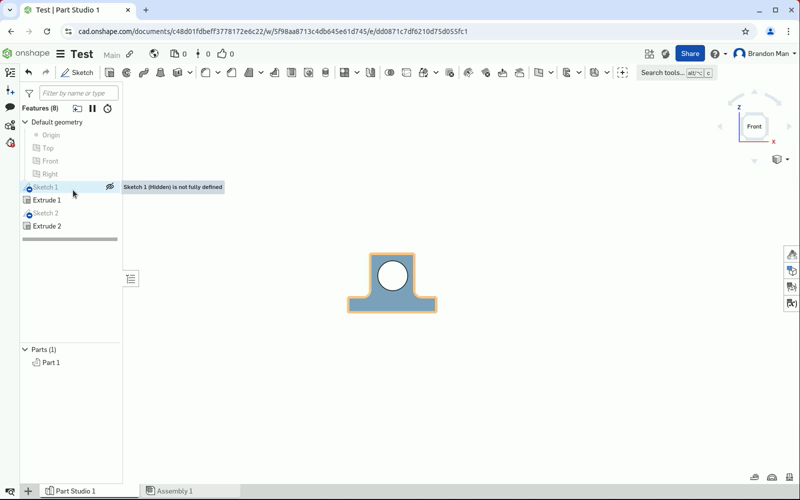
click(73, 189)
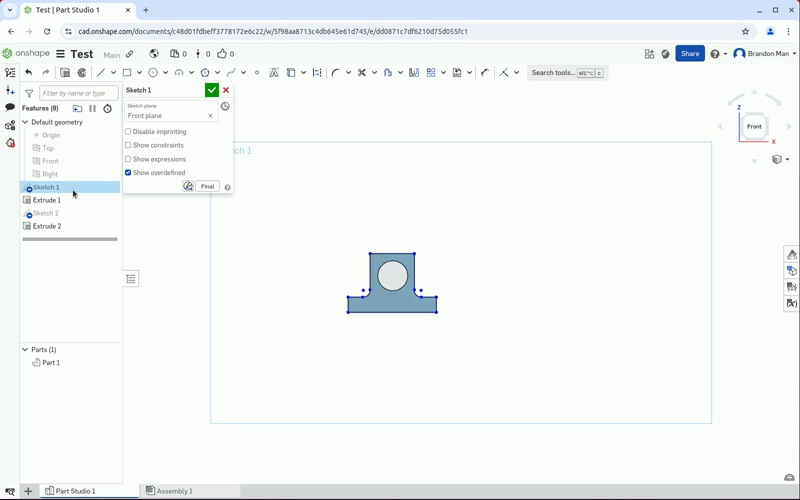
mouse_move(229, 92)
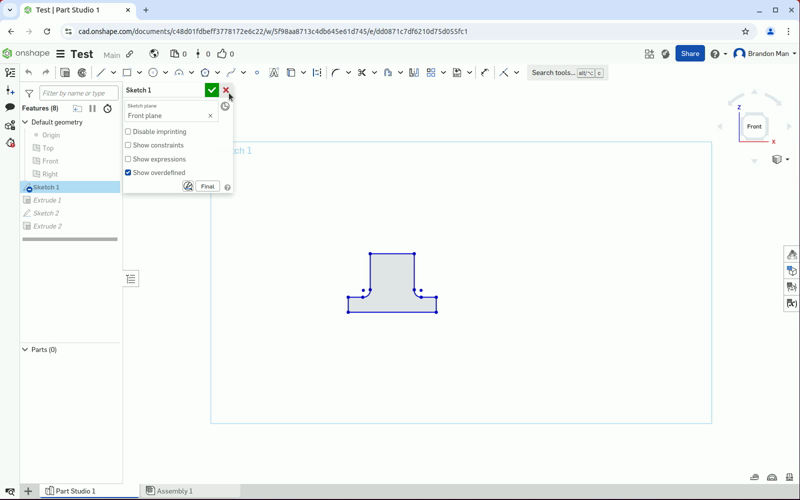
click(229, 92)
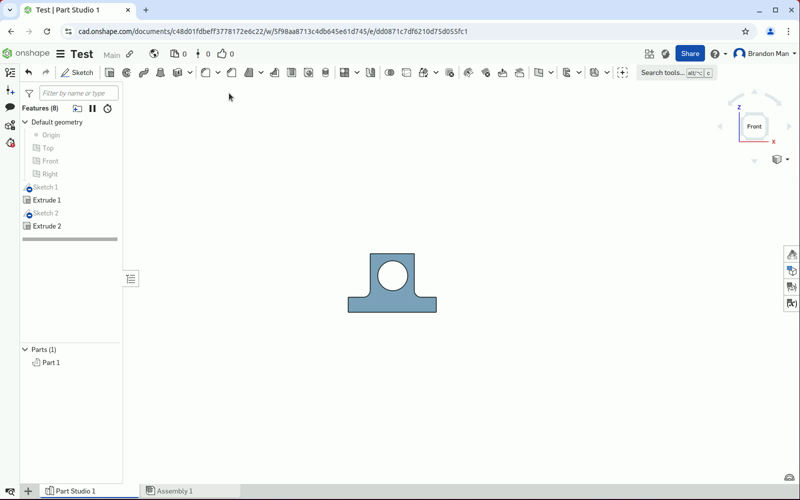
mouse_move(73, 352)
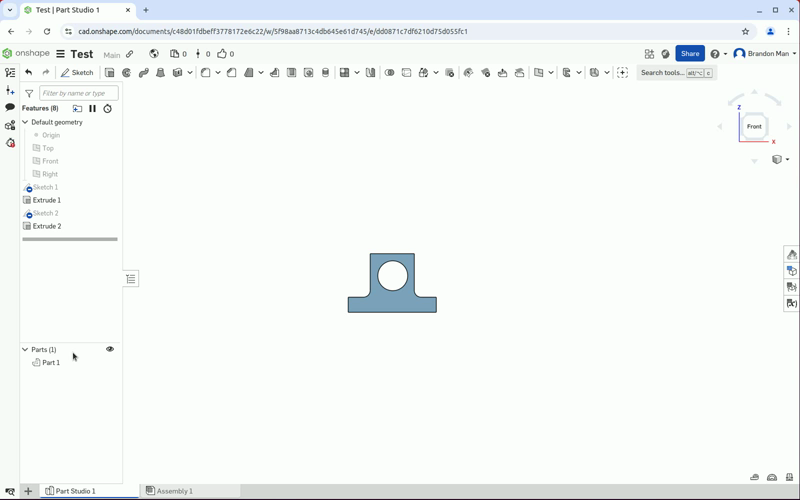
key(y)
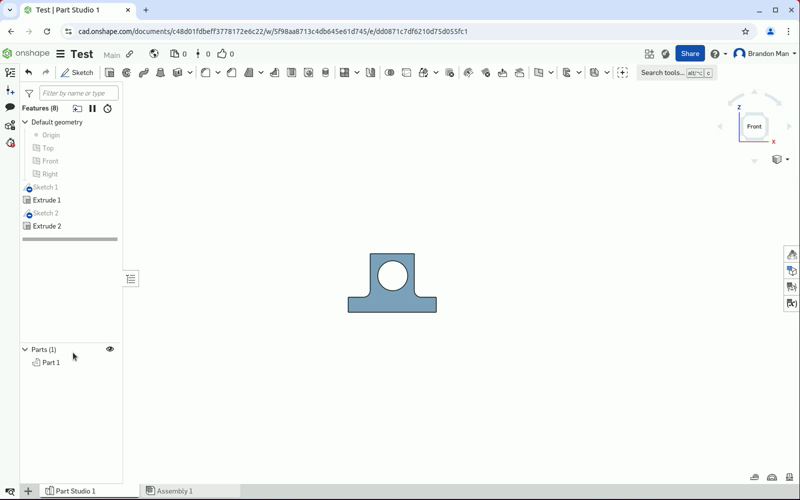
key(shift+p)
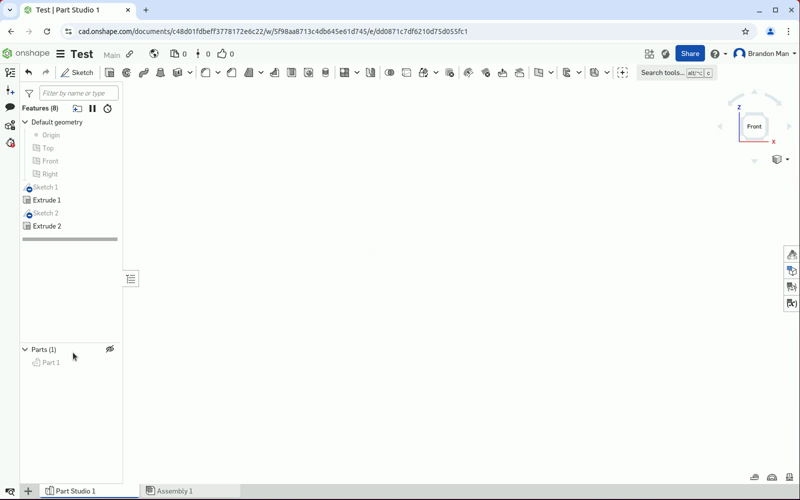
key(space)
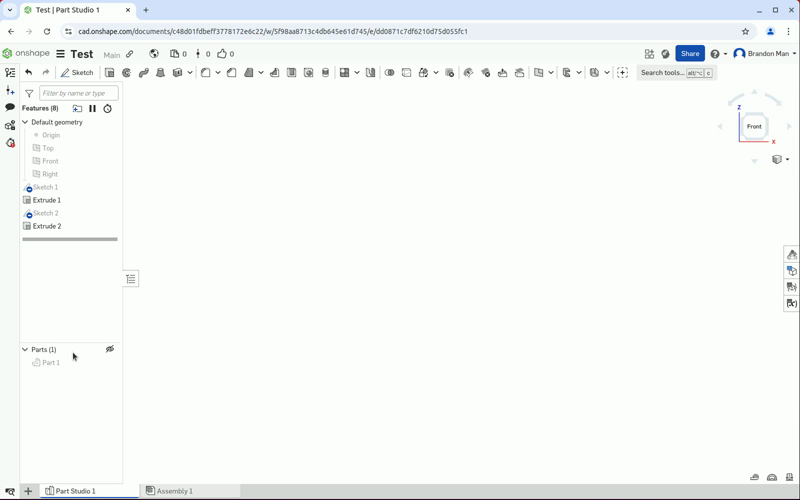
key_down(shift)
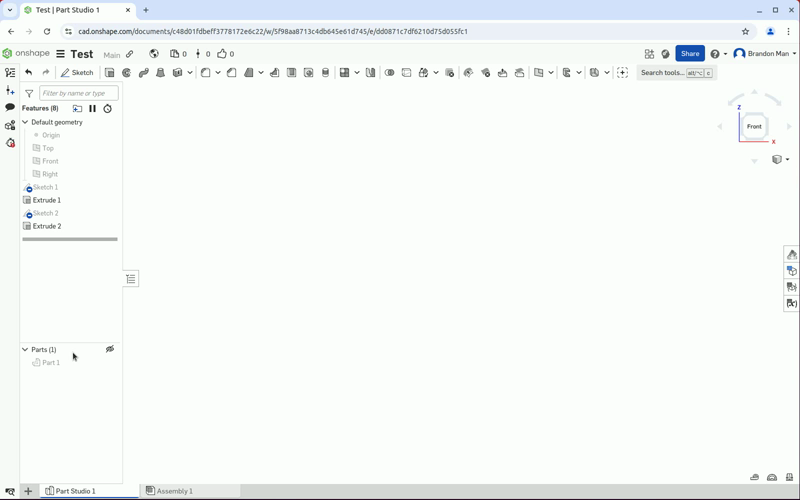
key(down)
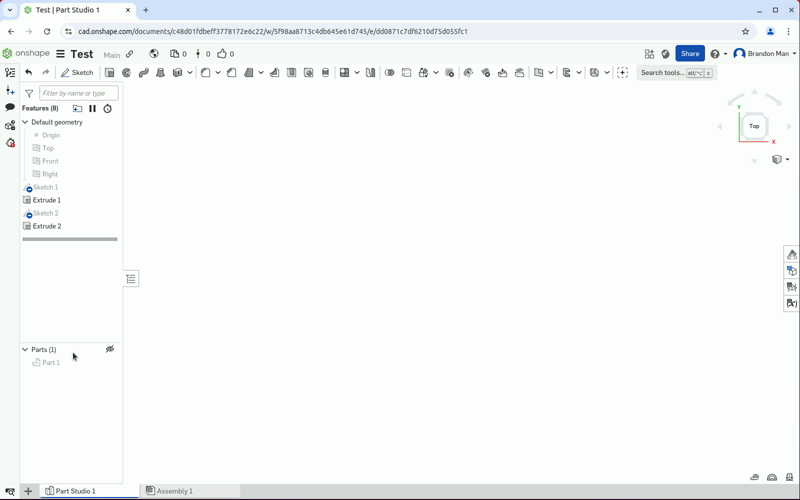
key_up(shift)
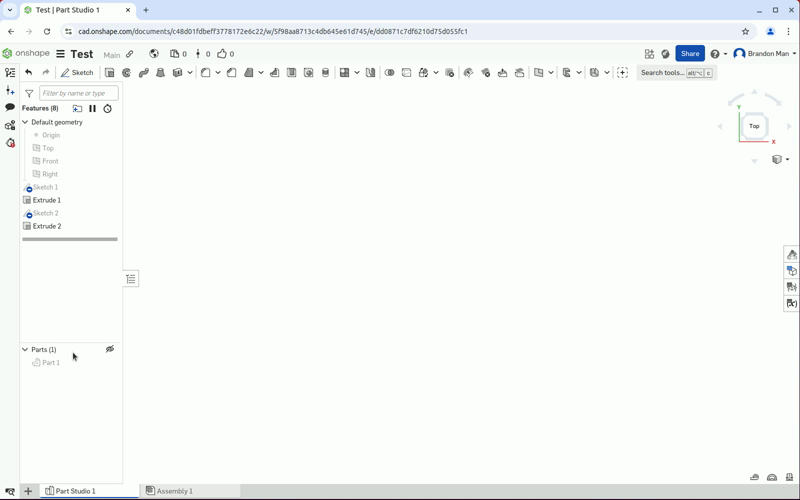
mouse_move(73, 352)
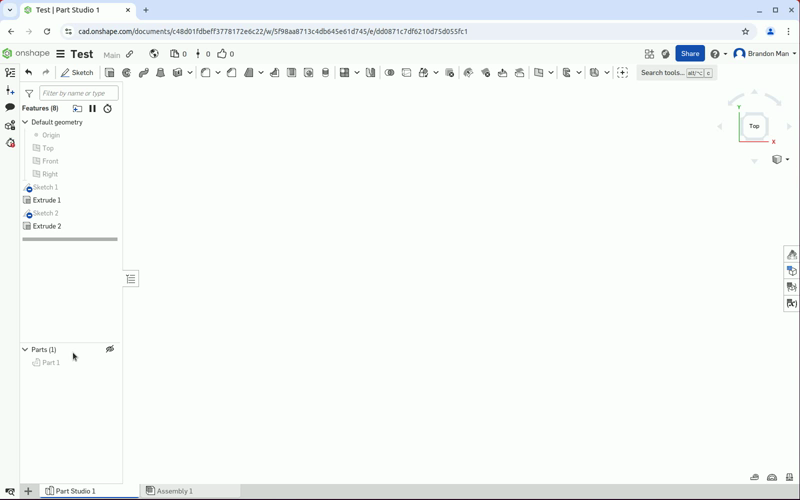
key(shift+y)
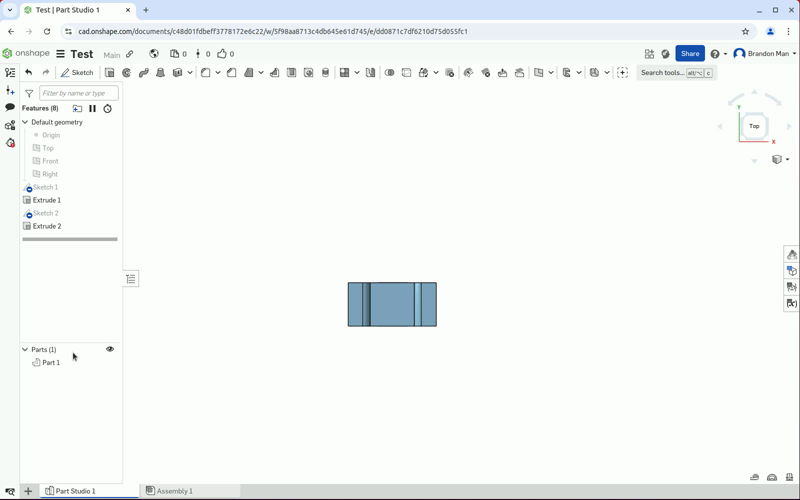
mouse_move(541, 75)
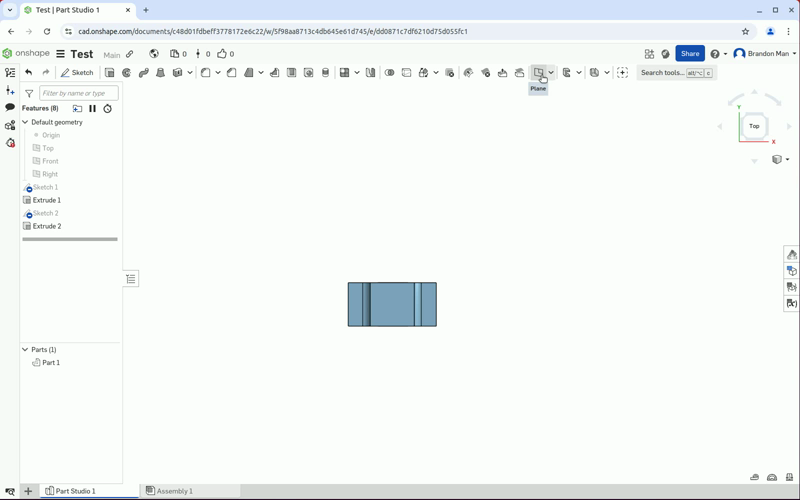
click(541, 75)
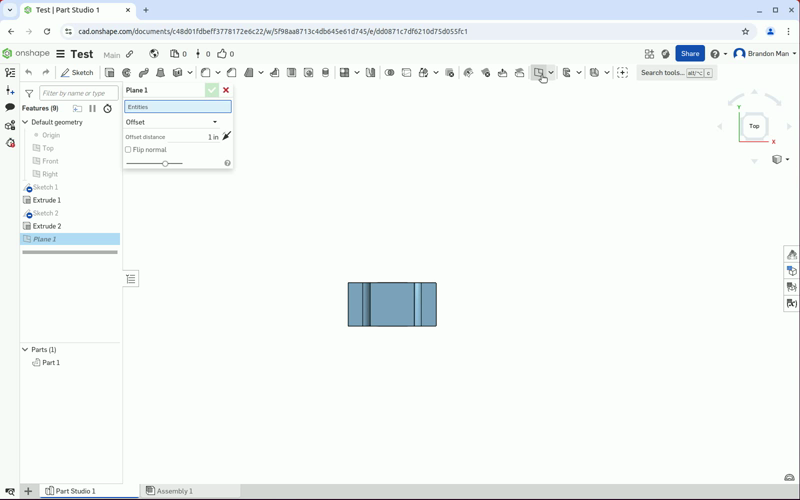
mouse_move(73, 150)
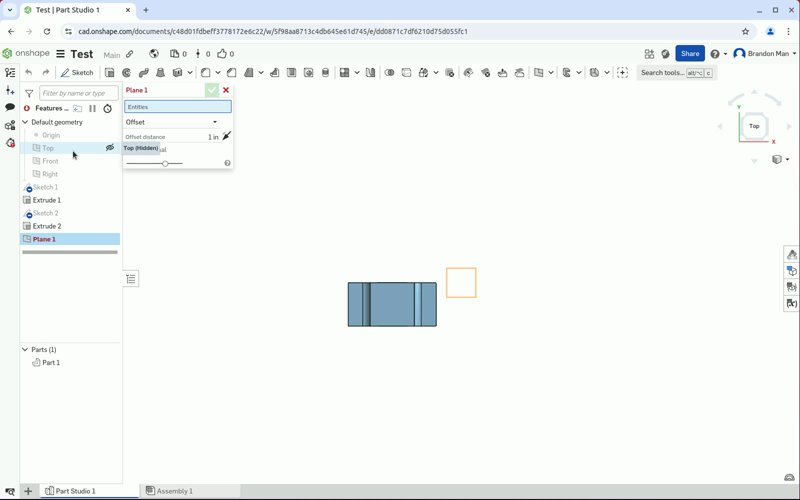
click(73, 150)
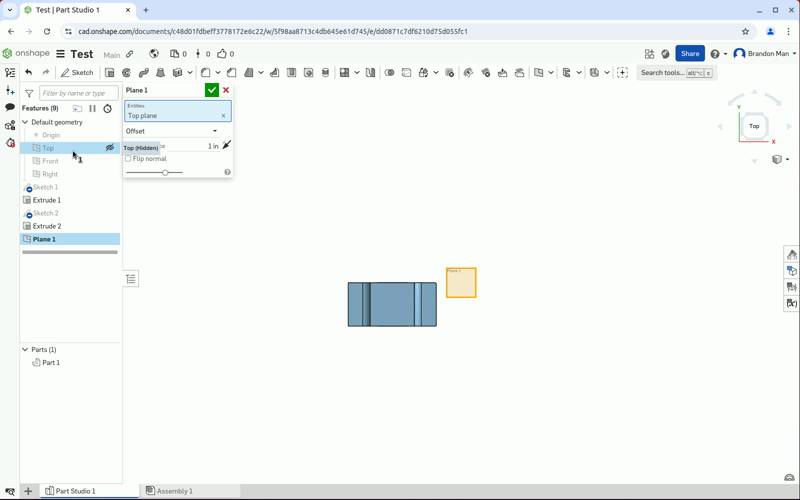
key(tab, 2)
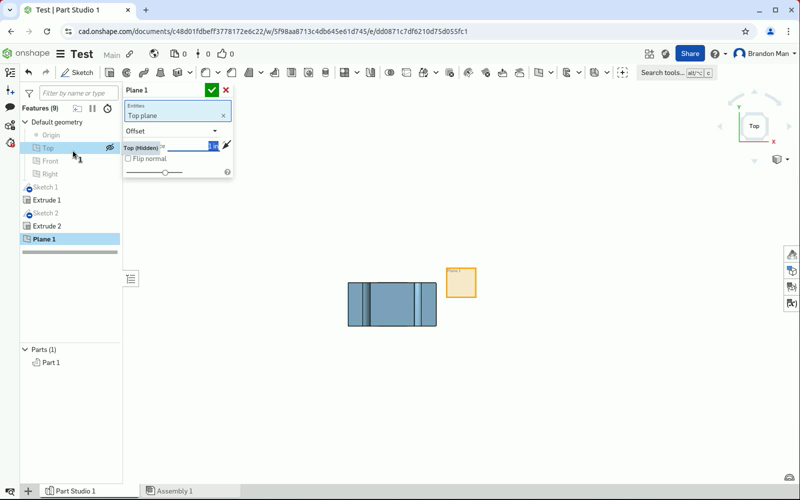
text(2.896)
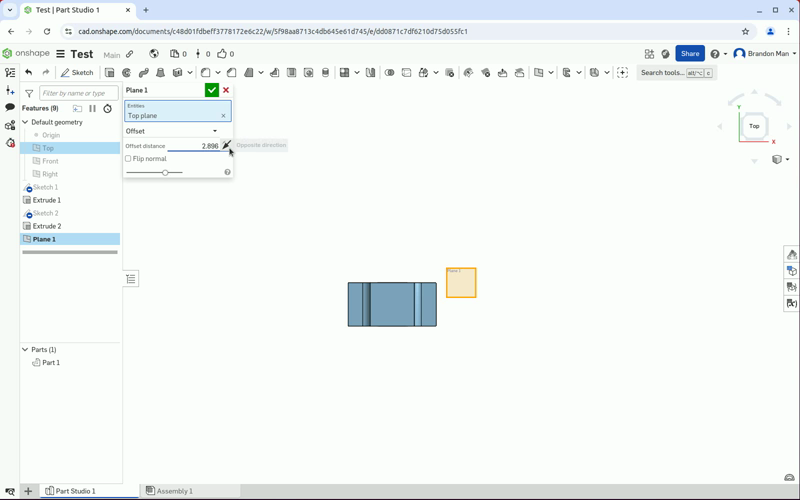
mouse_move(229, 147)
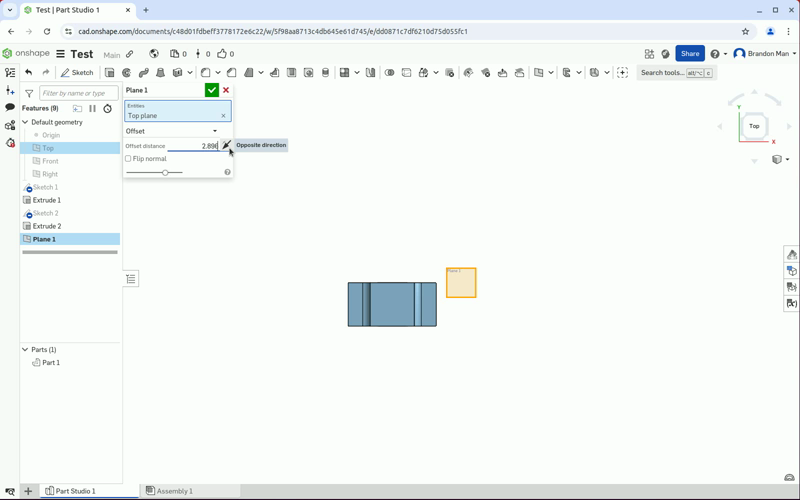
click(229, 147)
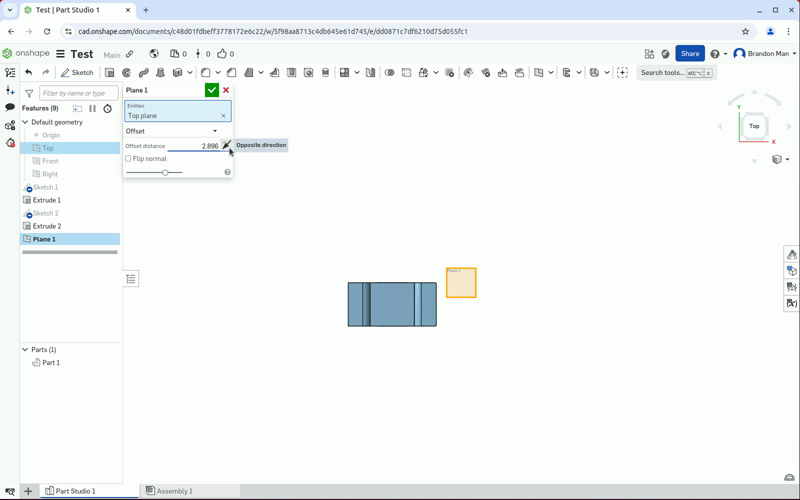
key(enter, 2)
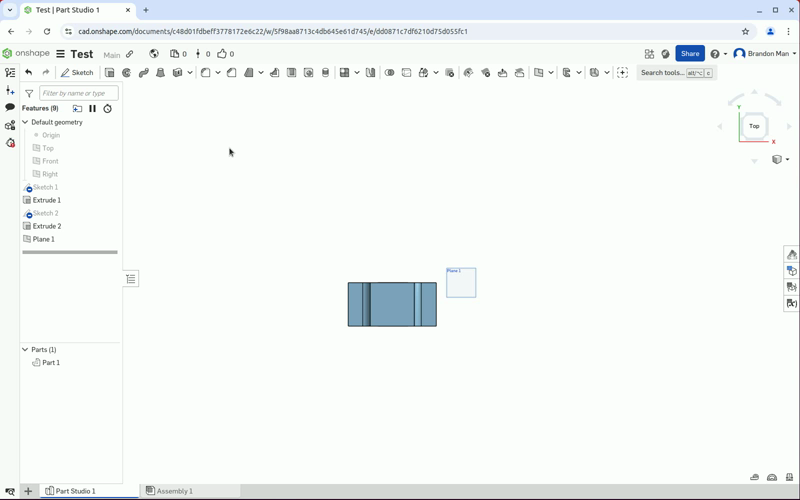
key(shift+s)
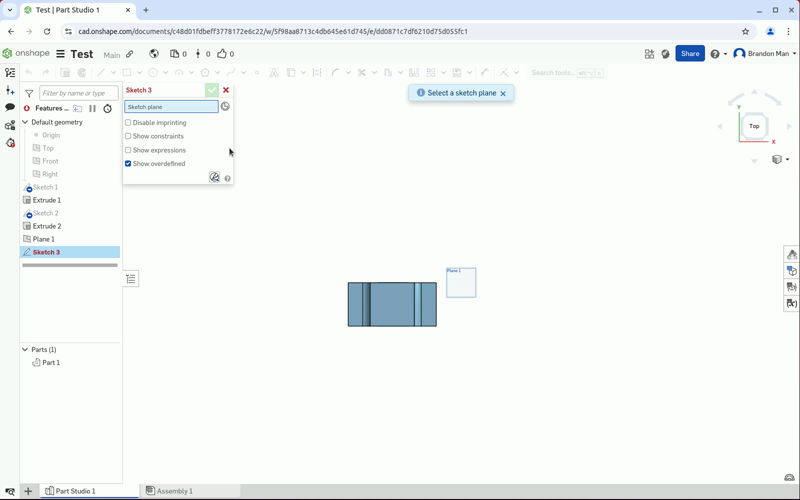
mouse_move(73, 241)
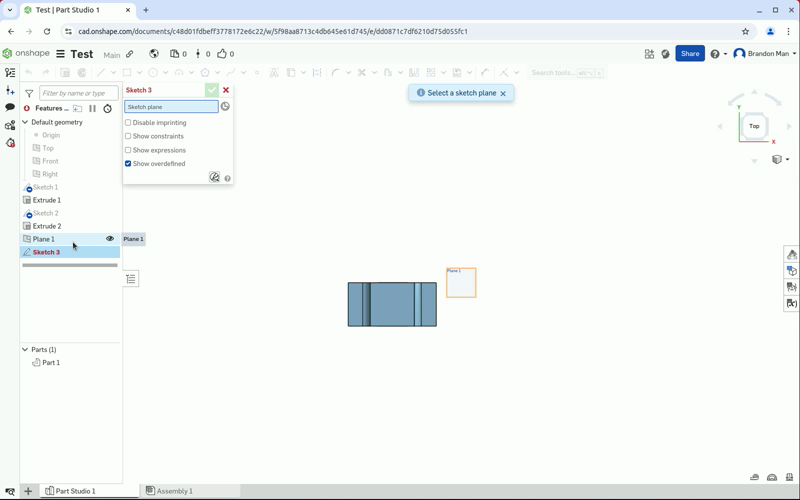
click(73, 241)
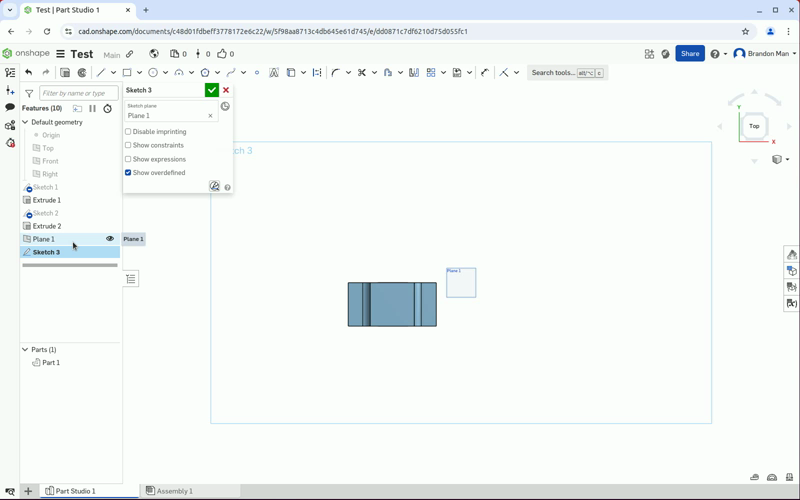
mouse_move(73, 352)
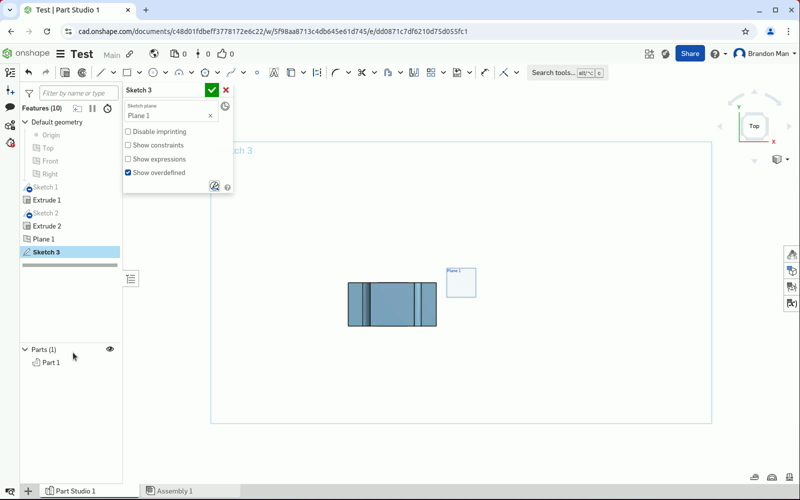
key(y)
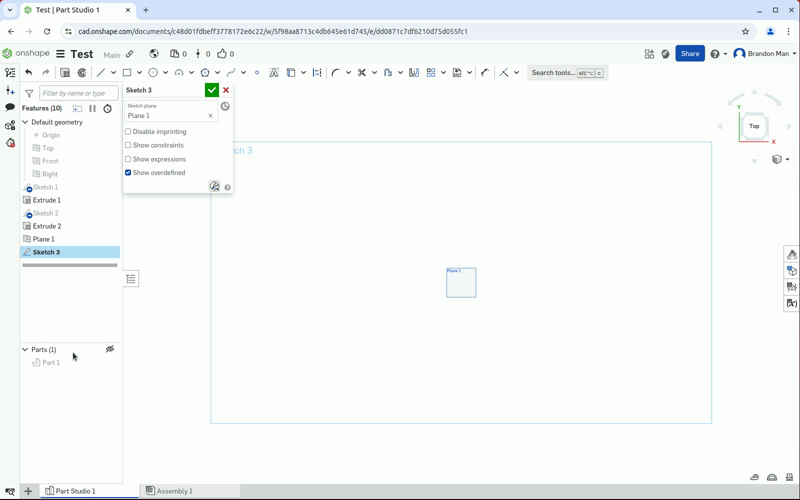
key(c)
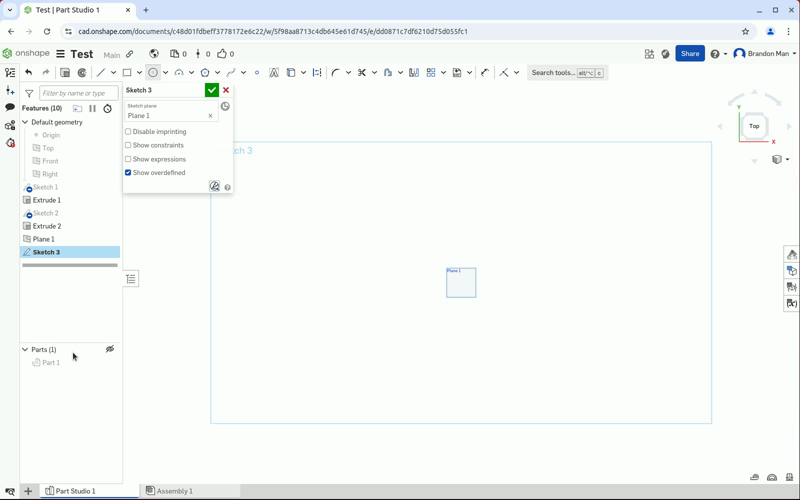
key_down(shift)
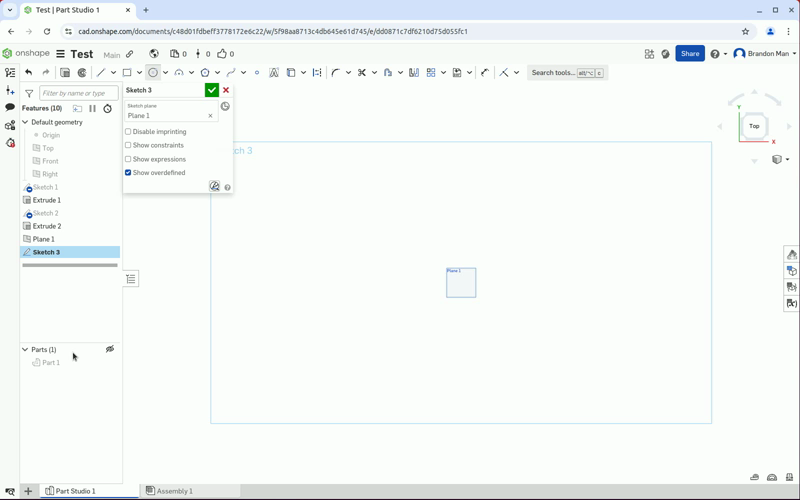
mouse_move(429, 305)
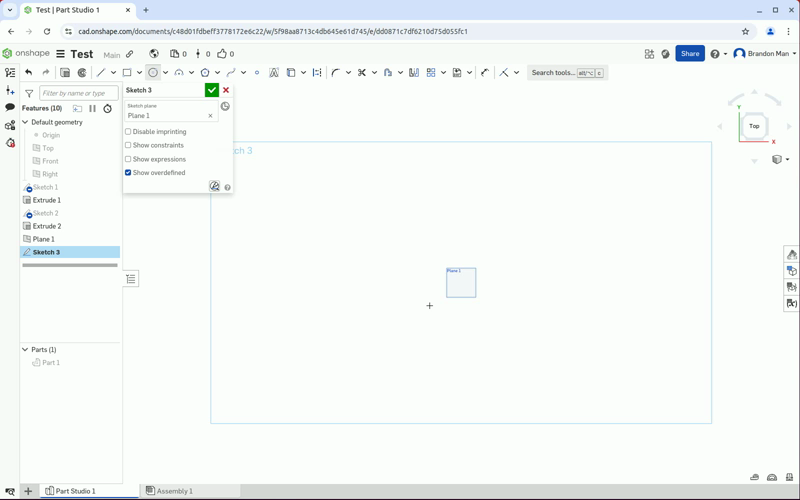
click(429, 305)
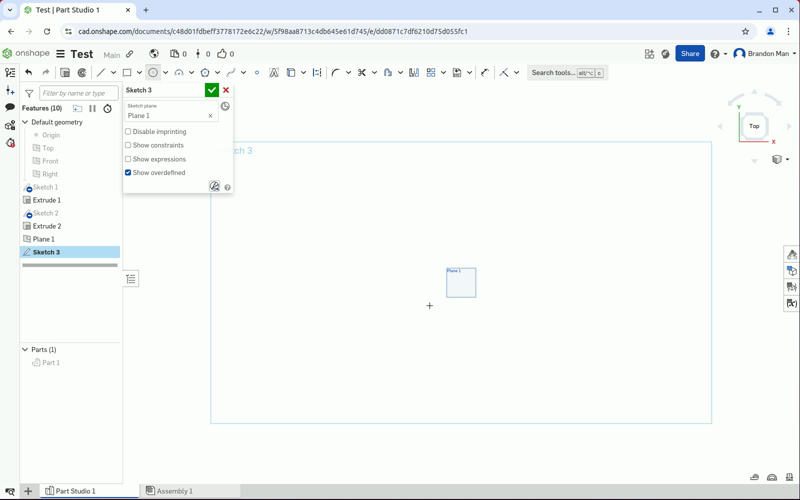
key_up(shift)
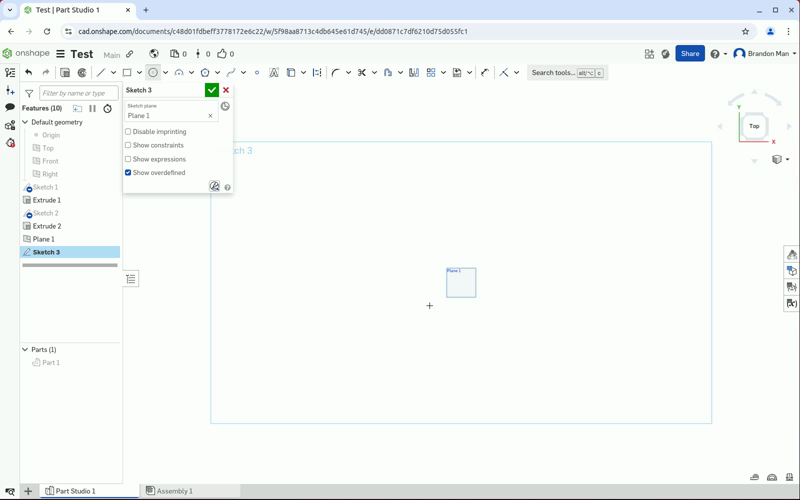
mouse_move(435, 305)
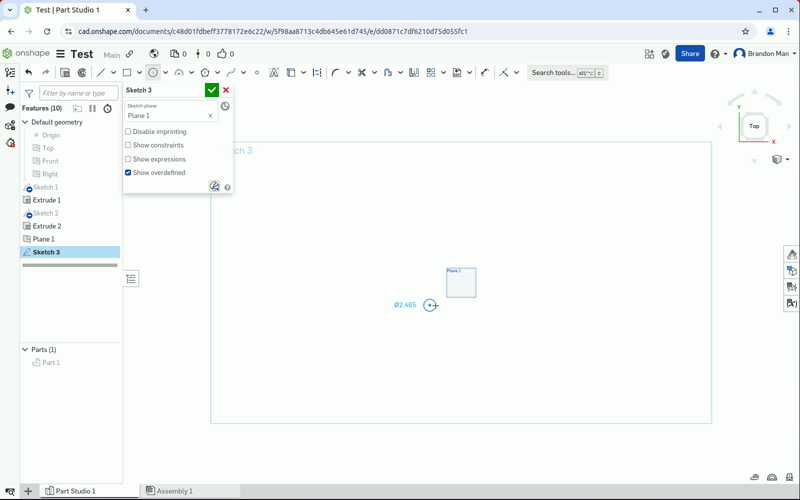
click(435, 305)
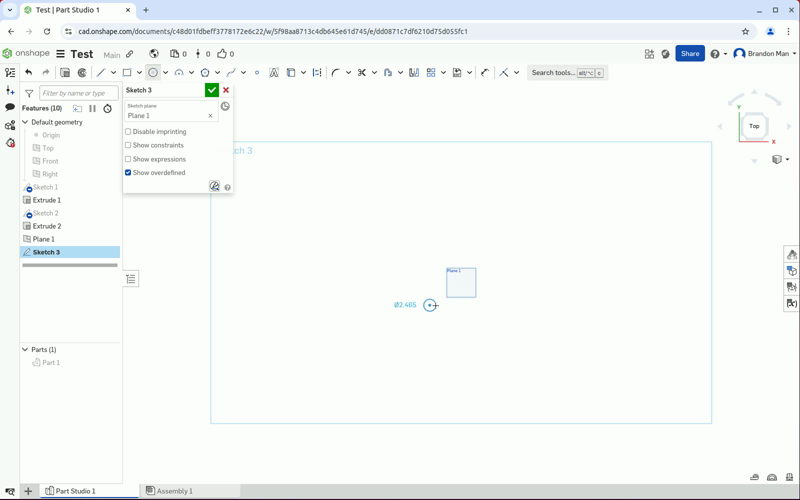
key(esc)
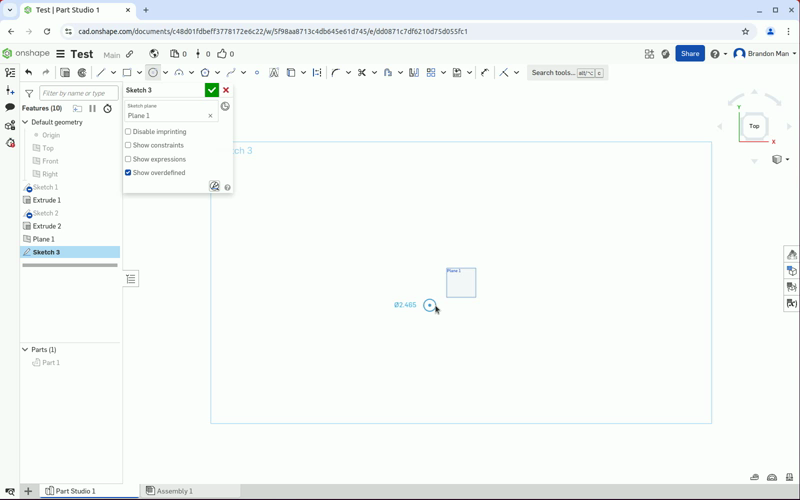
mouse_move(433, 308)
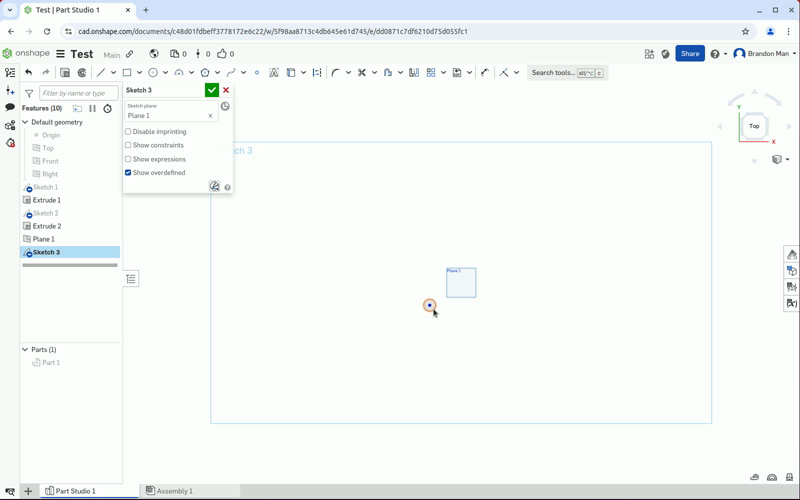
scroll(6)
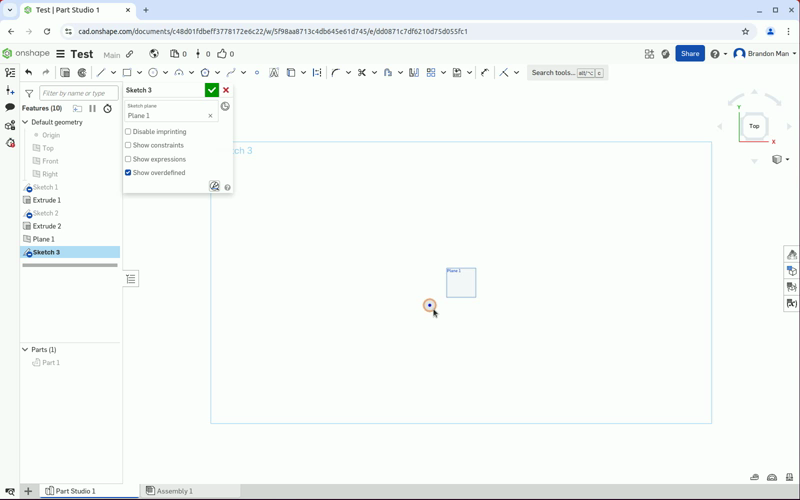
scroll(6)
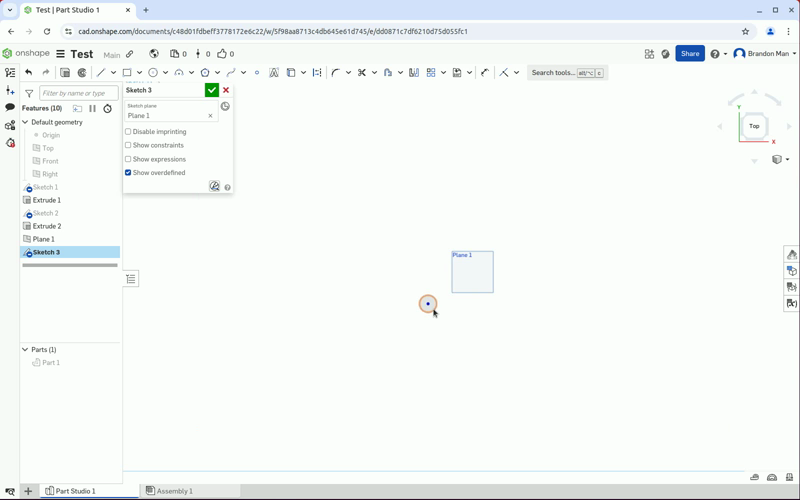
scroll(6)
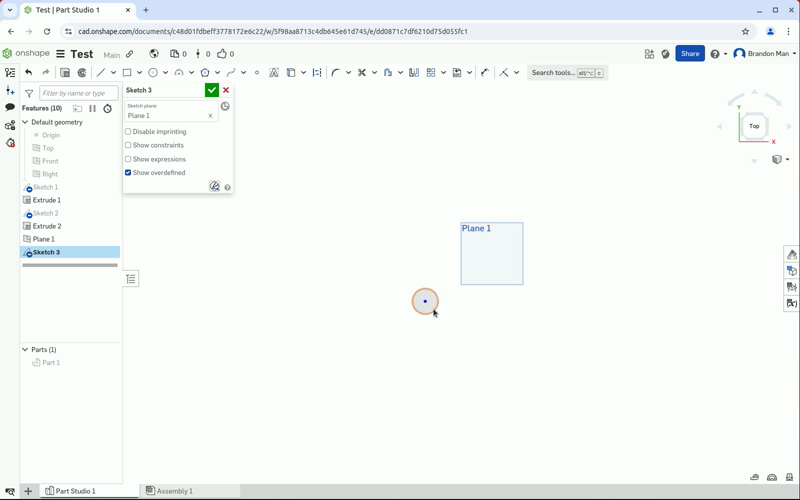
scroll(6)
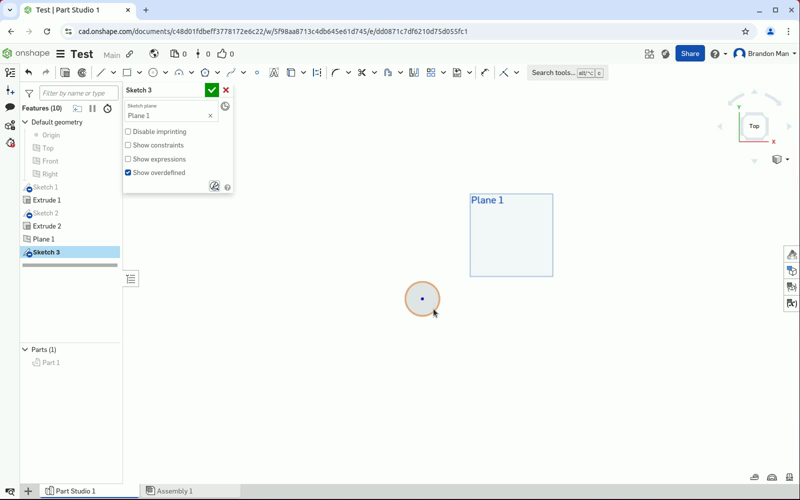
scroll(6)
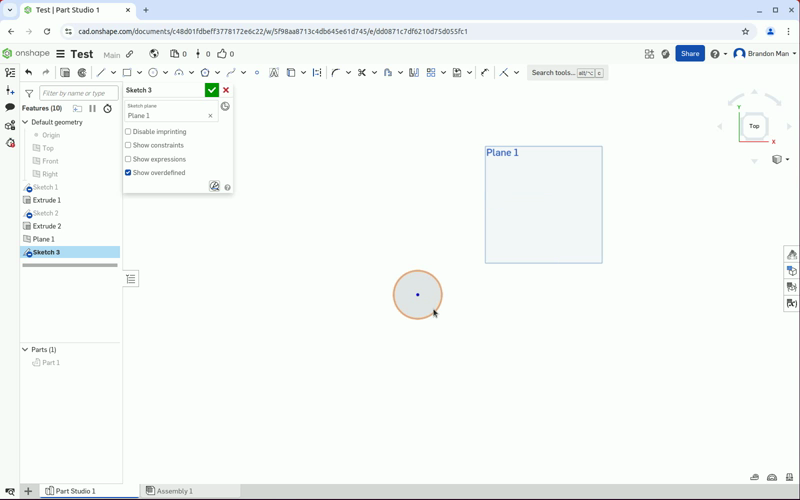
scroll(6)
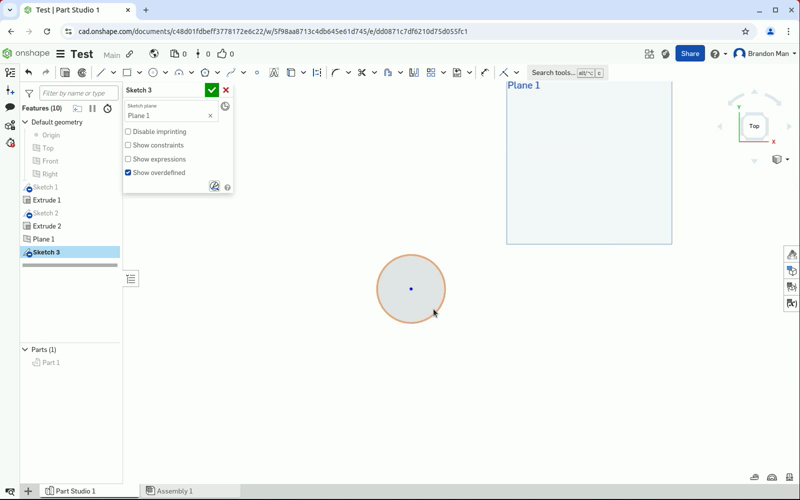
scroll(6)
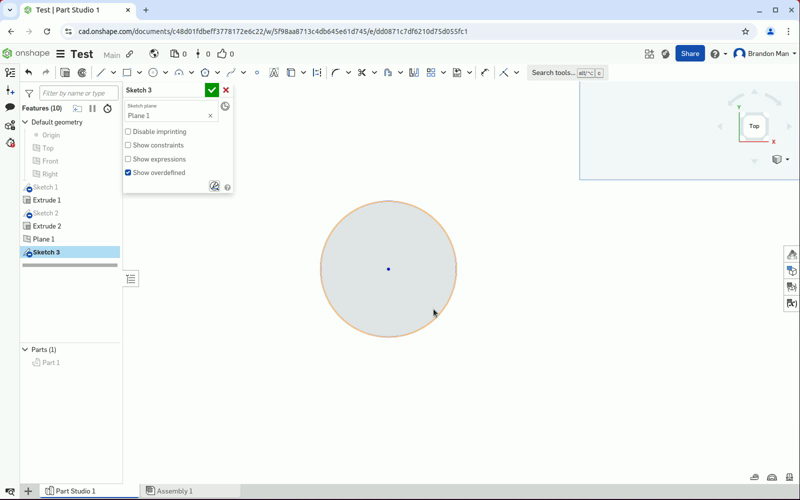
click(433, 308)
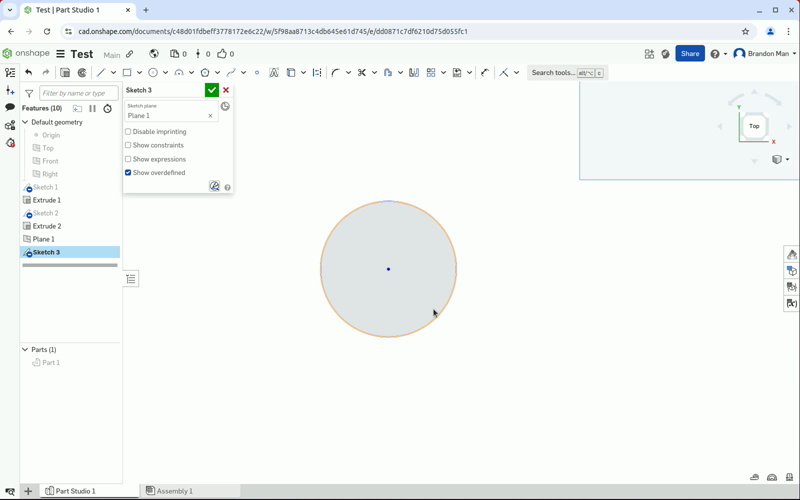
scroll(-6)
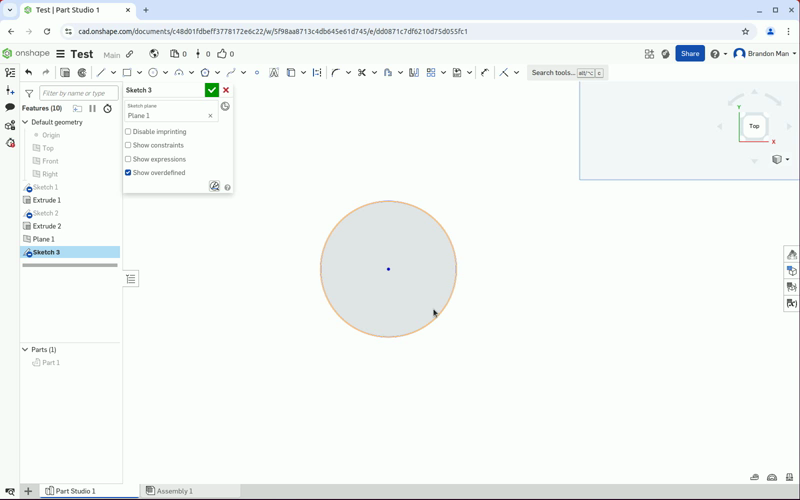
scroll(-6)
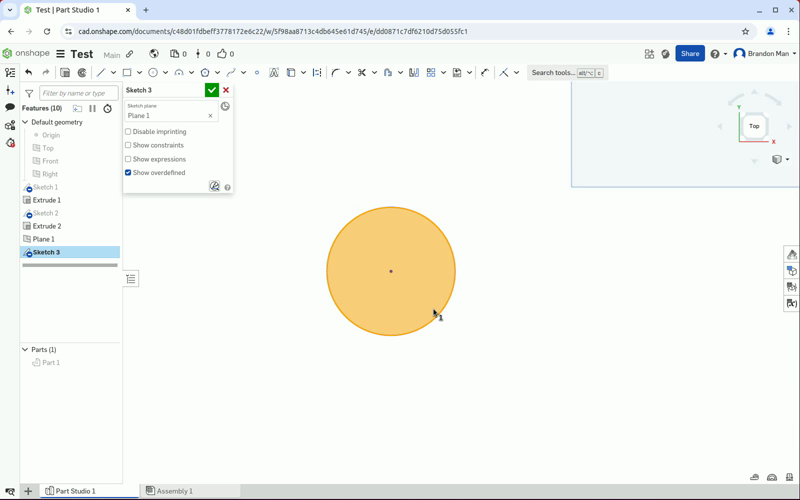
scroll(-6)
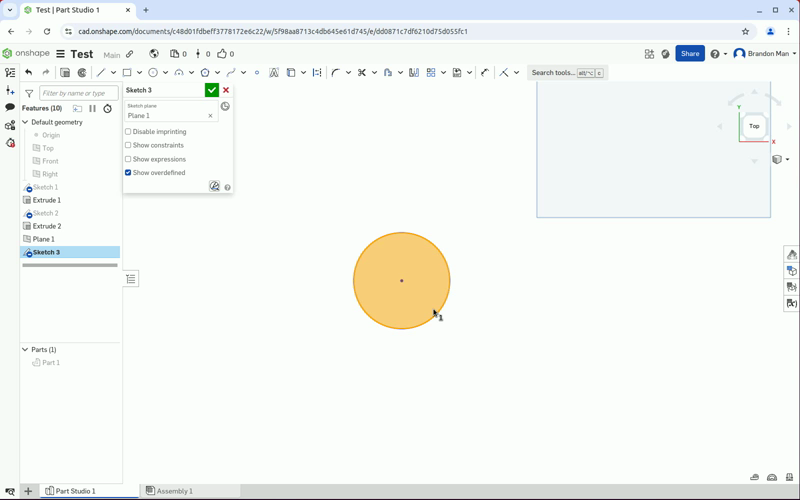
scroll(-6)
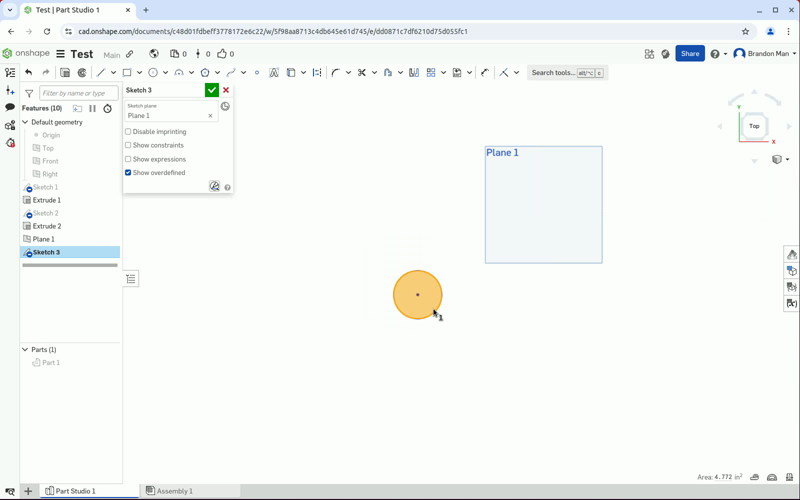
scroll(-6)
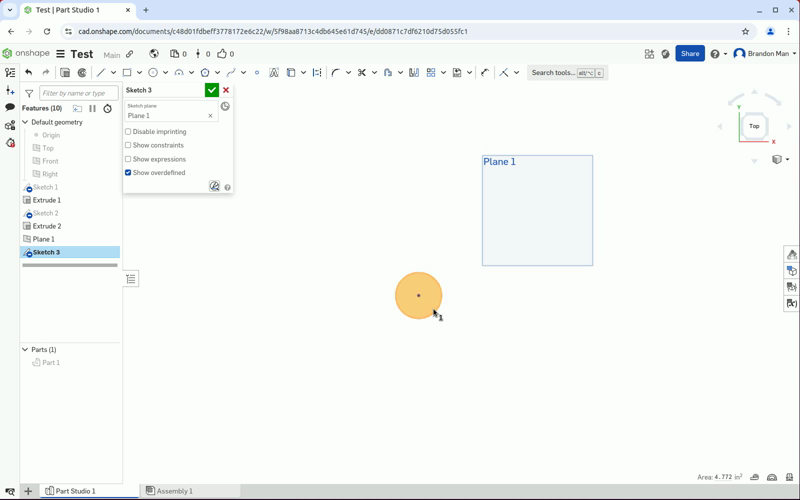
scroll(-6)
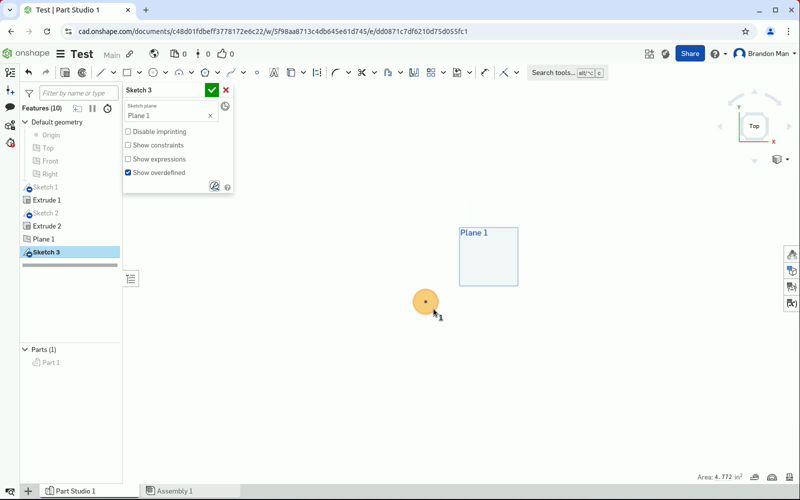
scroll(-6)
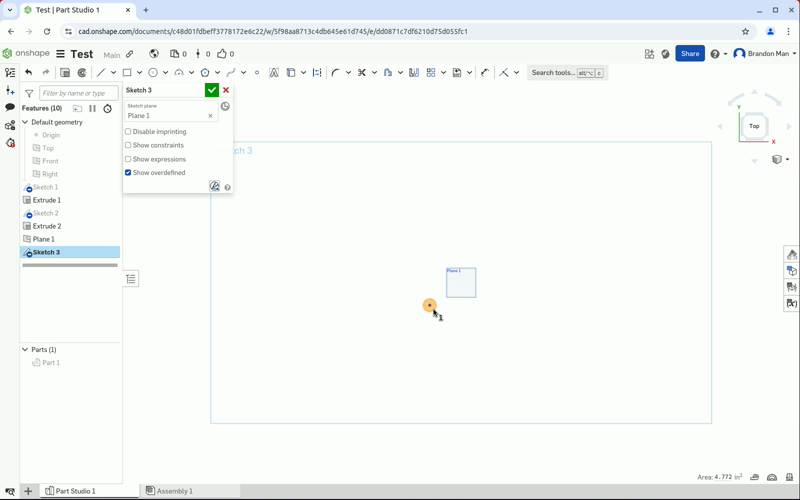
mouse_move(73, 352)
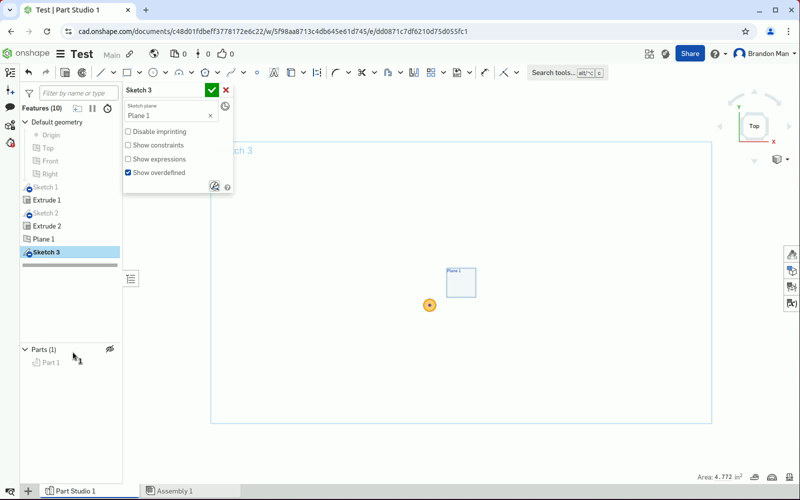
key(shift+y)
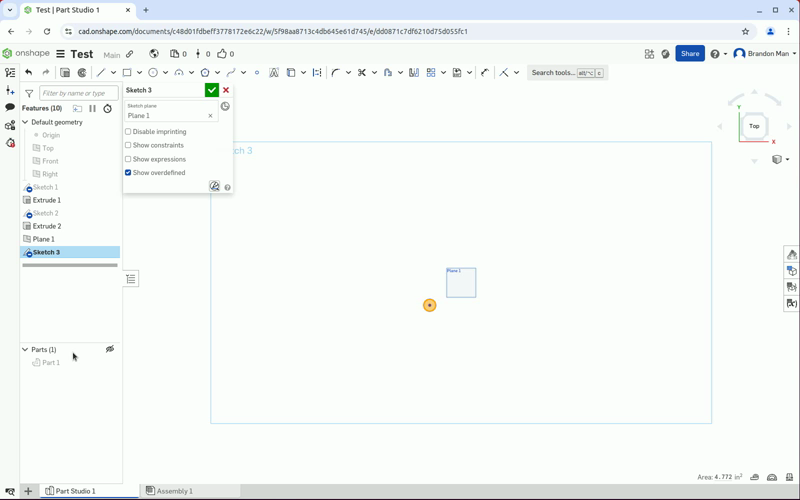
key(shift+e)
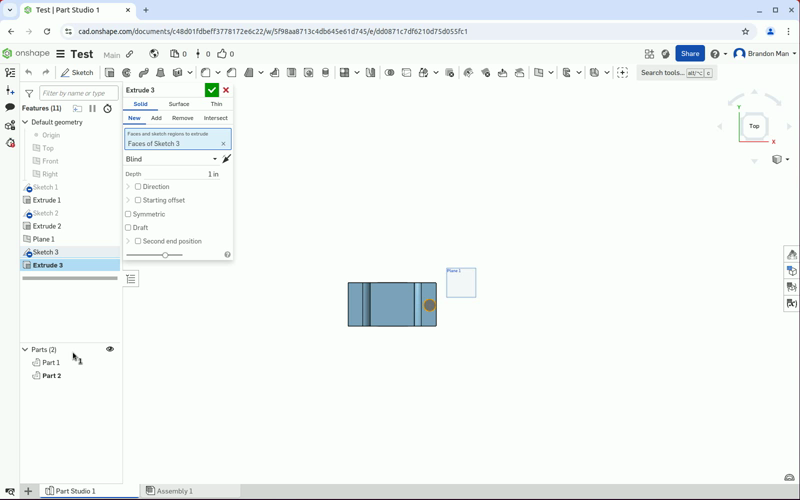
mouse_move(143, 106)
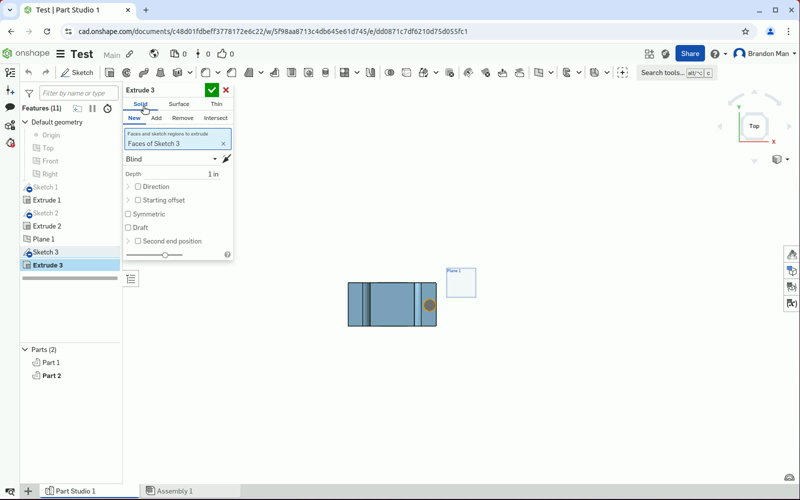
click(143, 106)
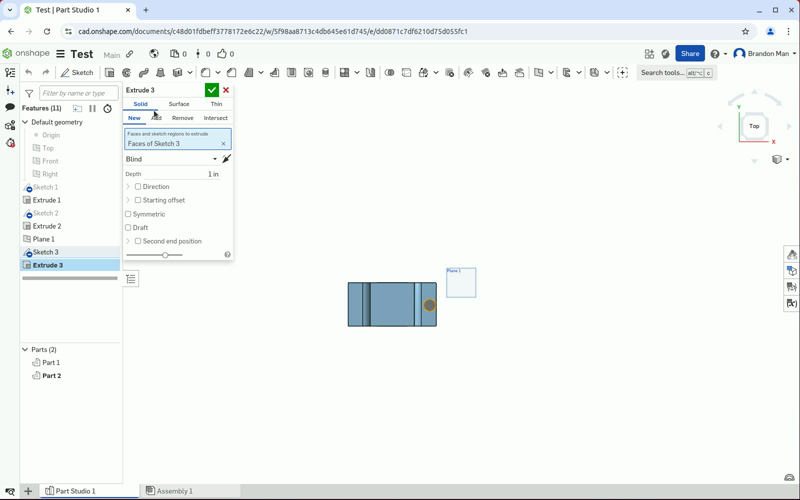
mouse_move(186, 120)
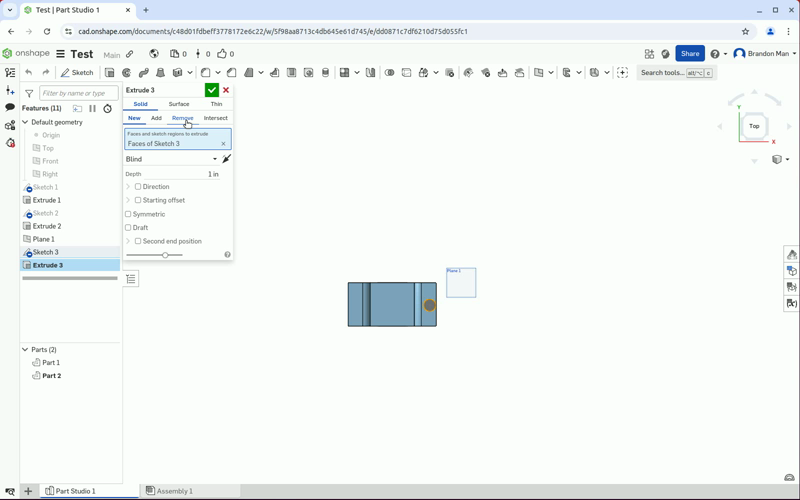
click(186, 120)
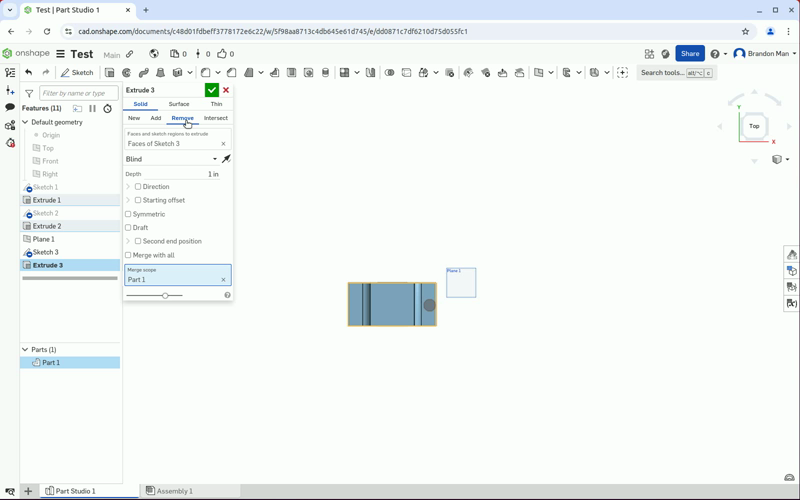
key(tab, 4)
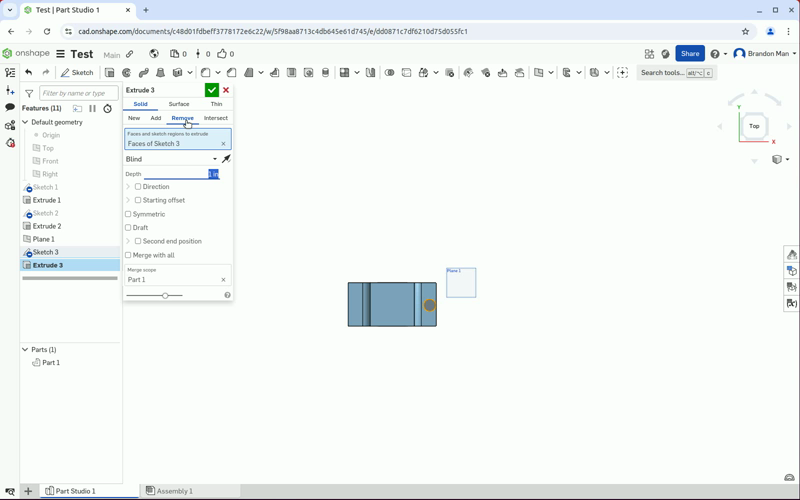
text(2.889)
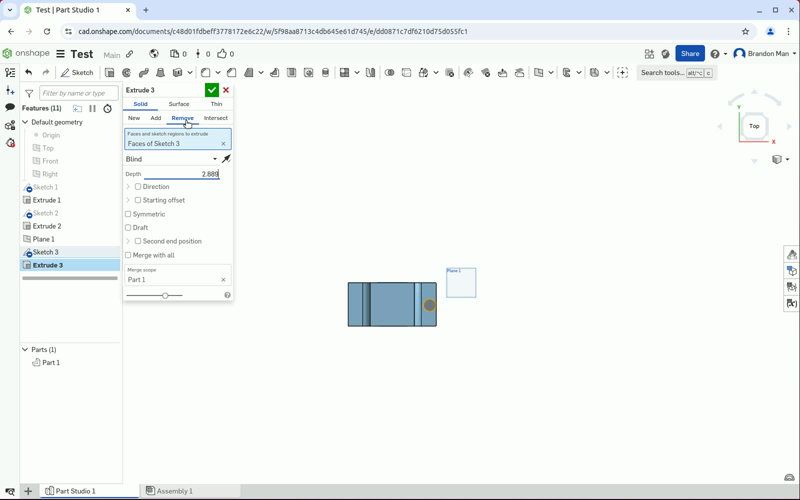
key(tab, 6)
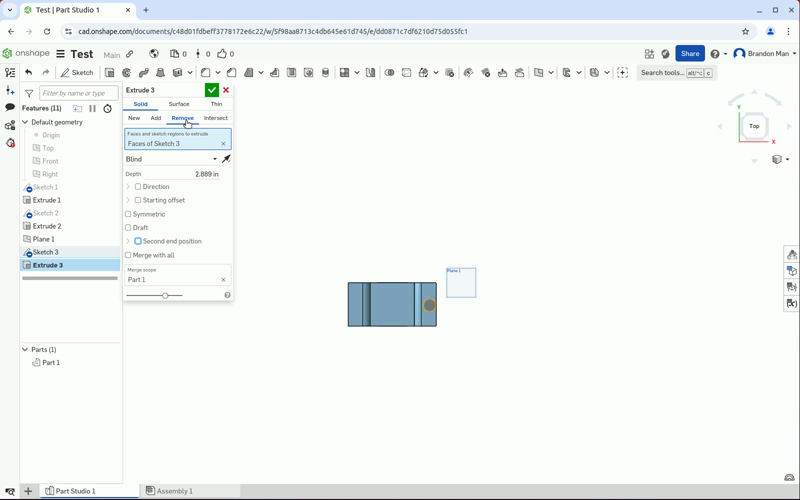
key(space)
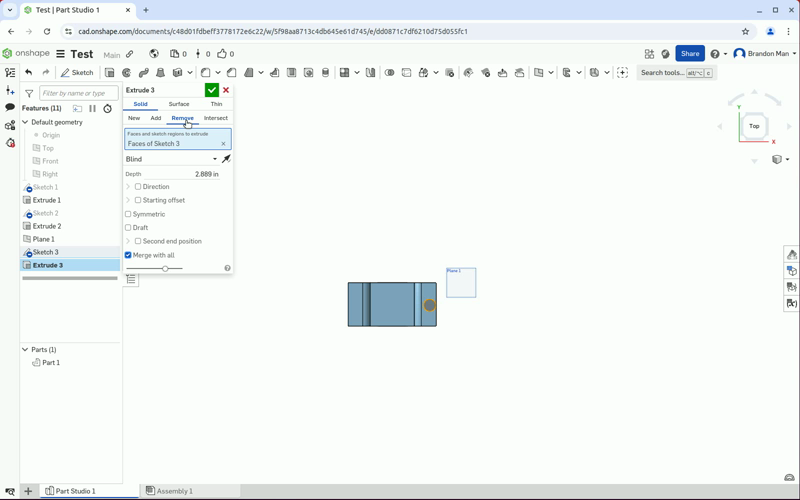
key(enter)
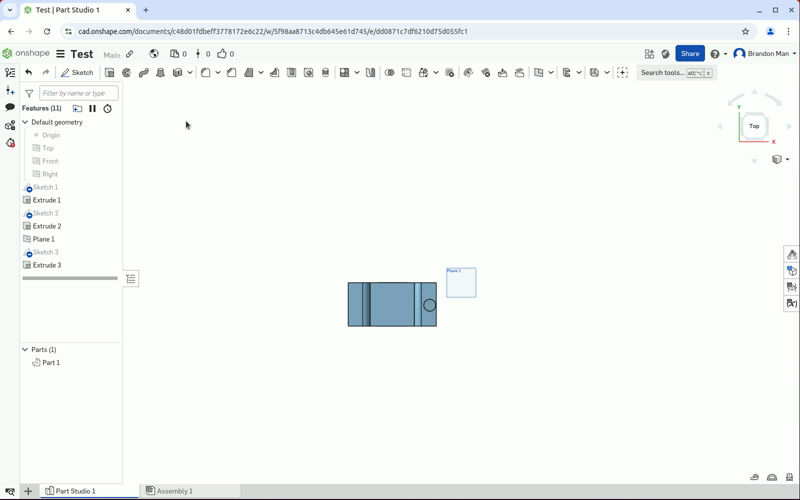
key(shift+h)
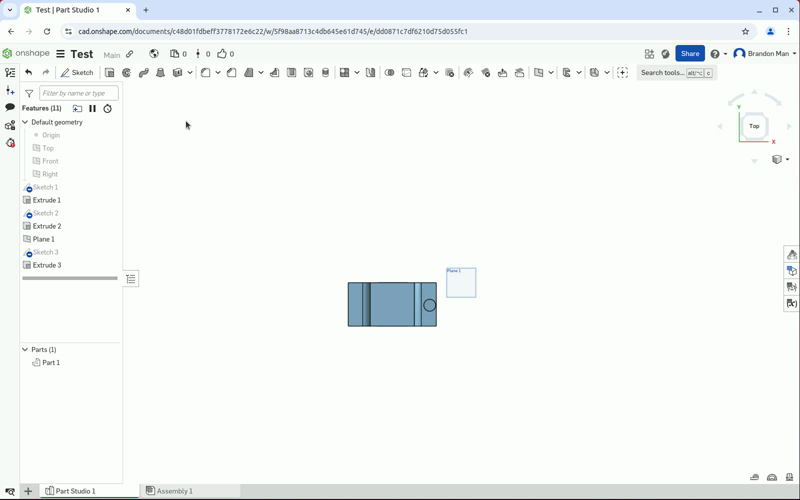
key(shift+h)
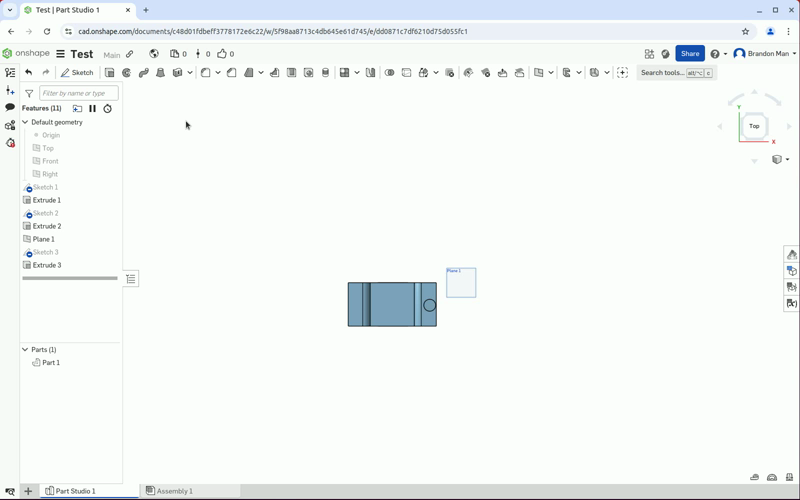
mouse_move(73, 189)
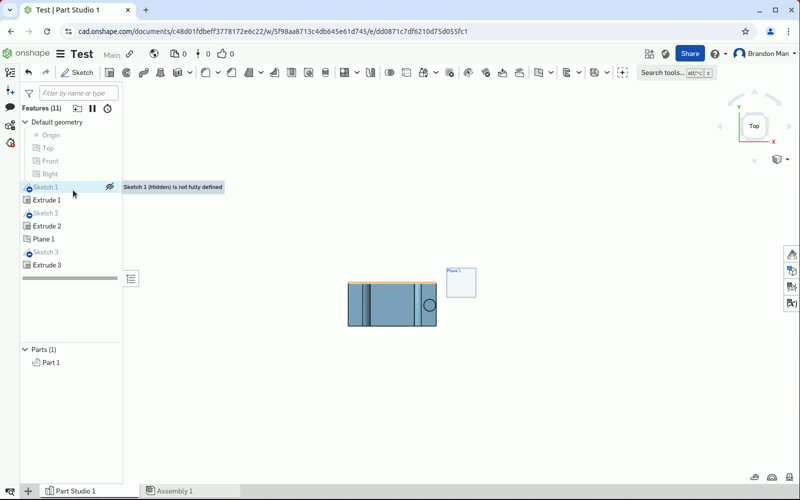
click(73, 189)
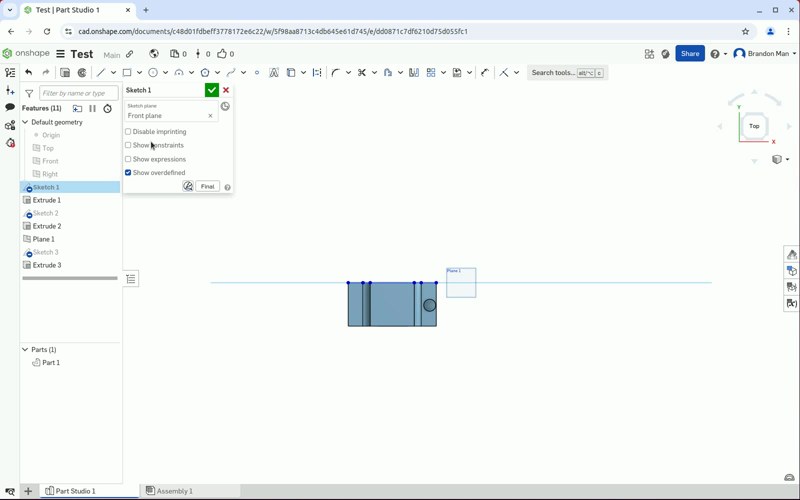
mouse_move(229, 92)
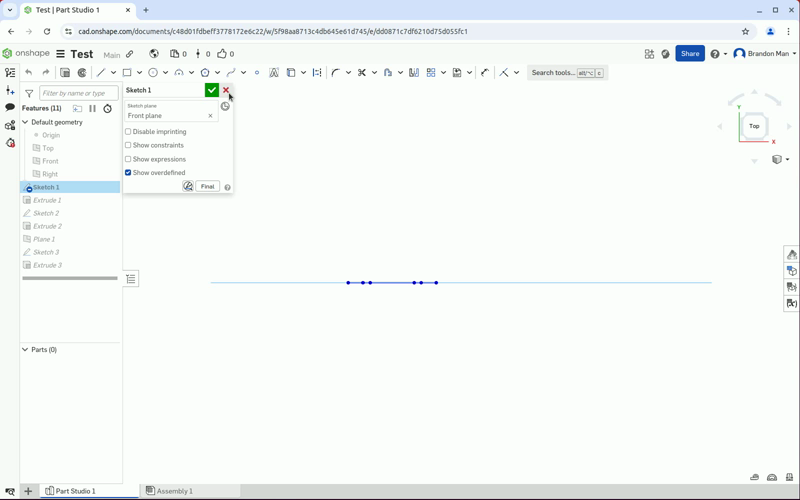
click(229, 92)
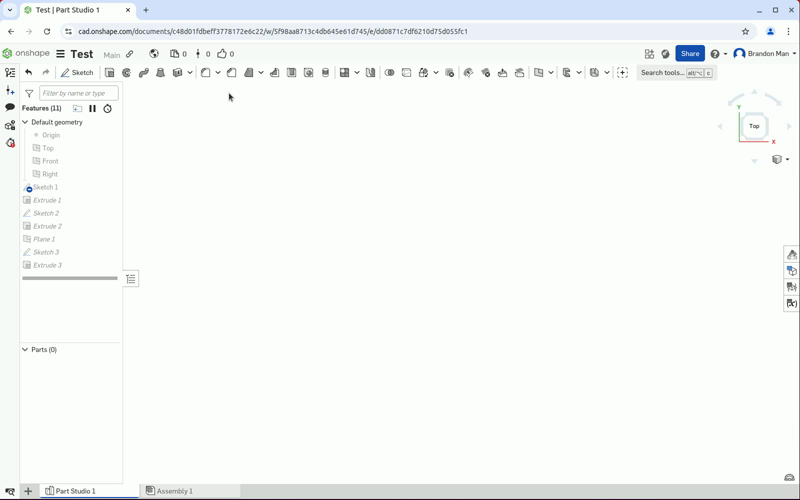
key(shift+s)
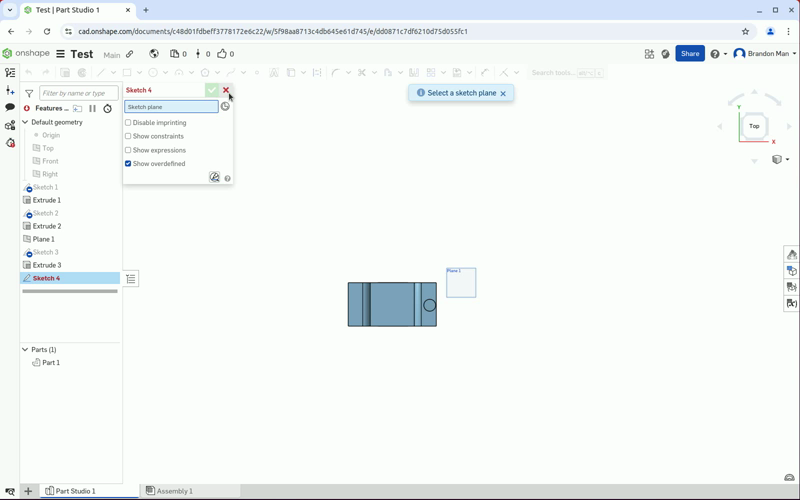
mouse_move(73, 241)
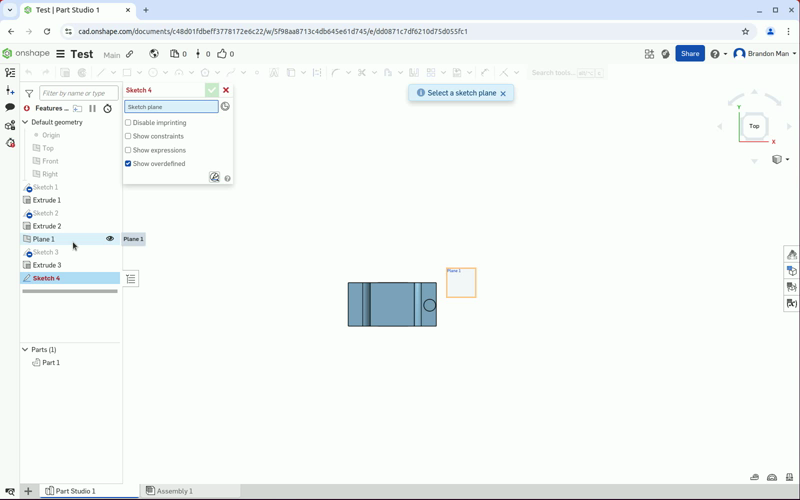
click(73, 241)
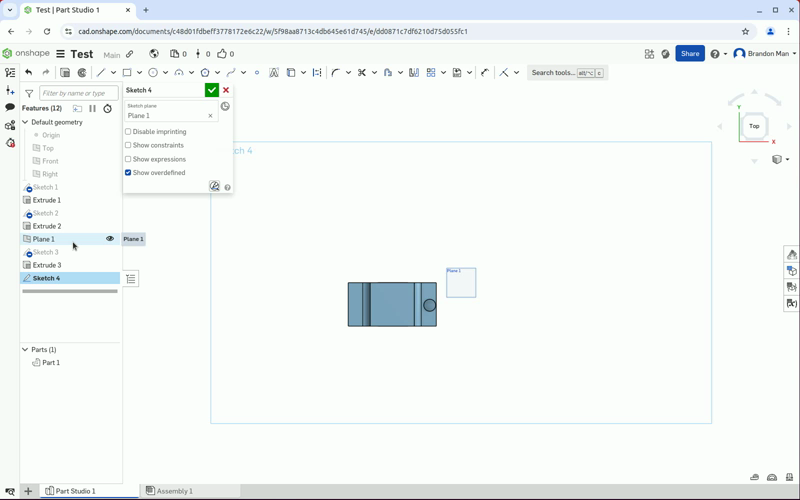
mouse_move(73, 352)
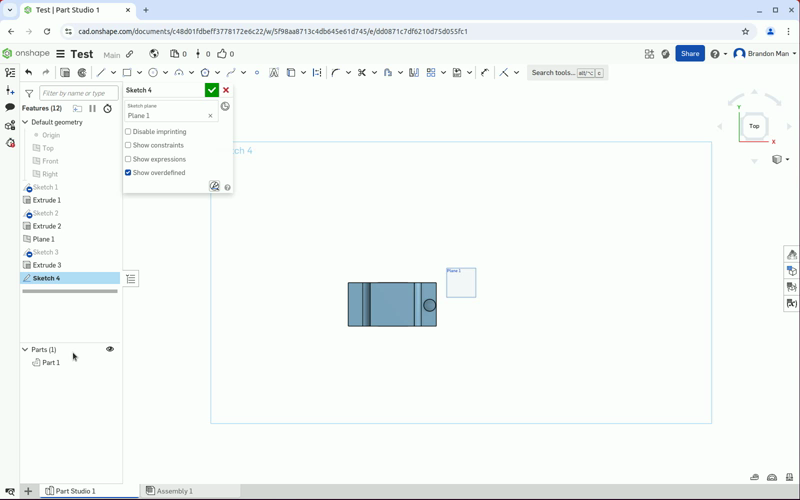
key(y)
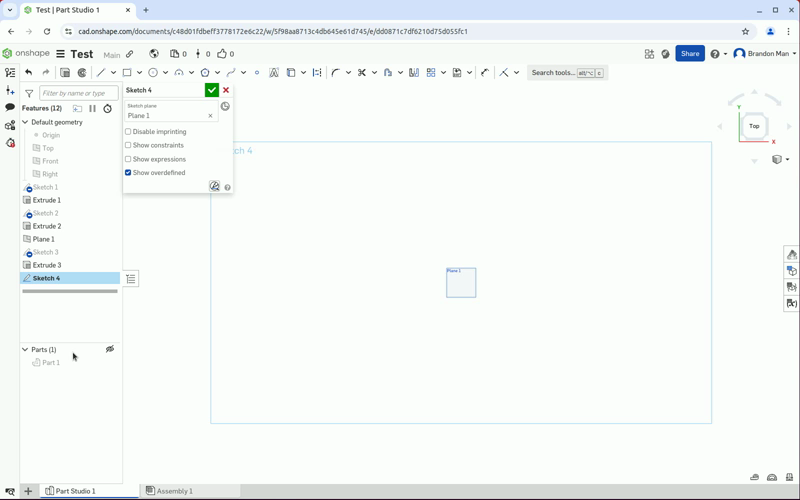
key(c)
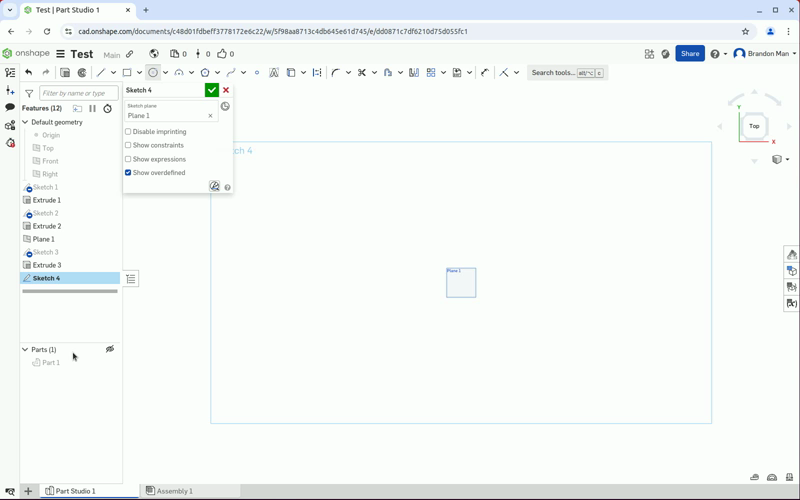
key_down(shift)
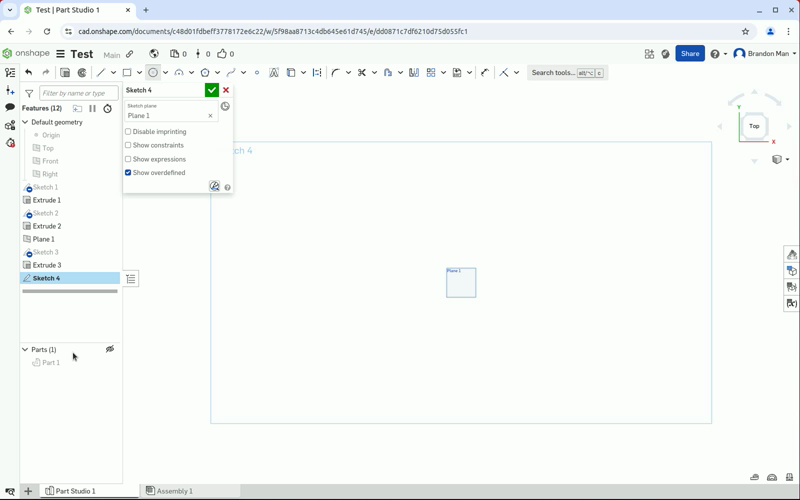
mouse_move(355, 305)
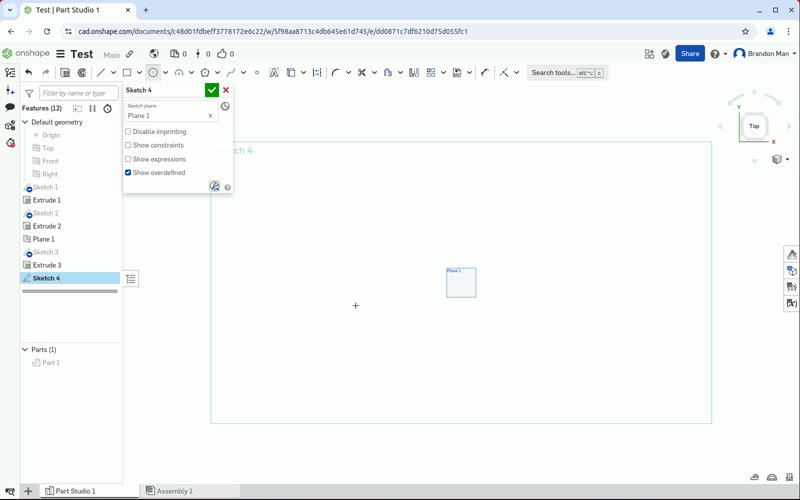
click(355, 305)
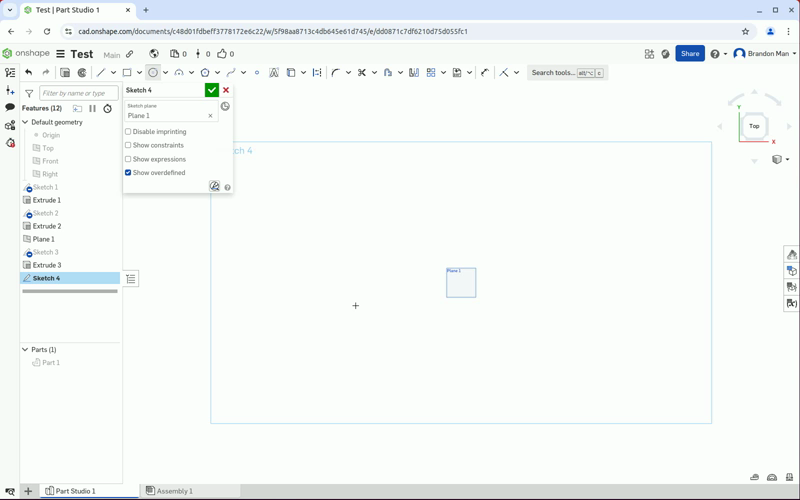
key_up(shift)
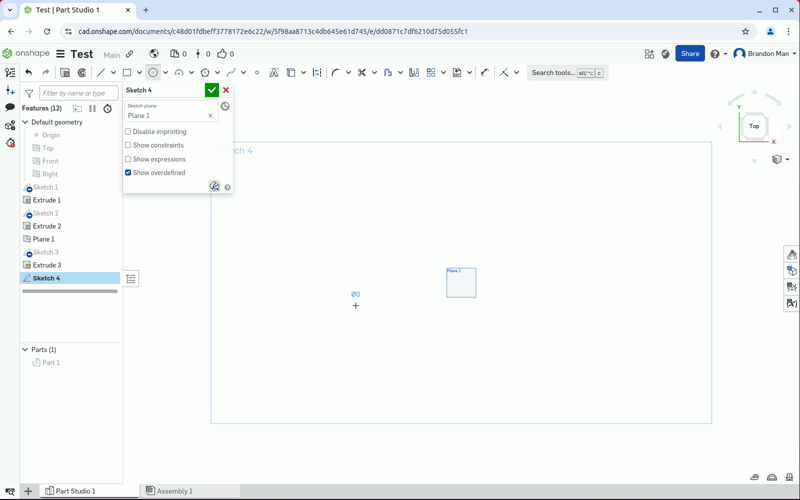
mouse_move(362, 305)
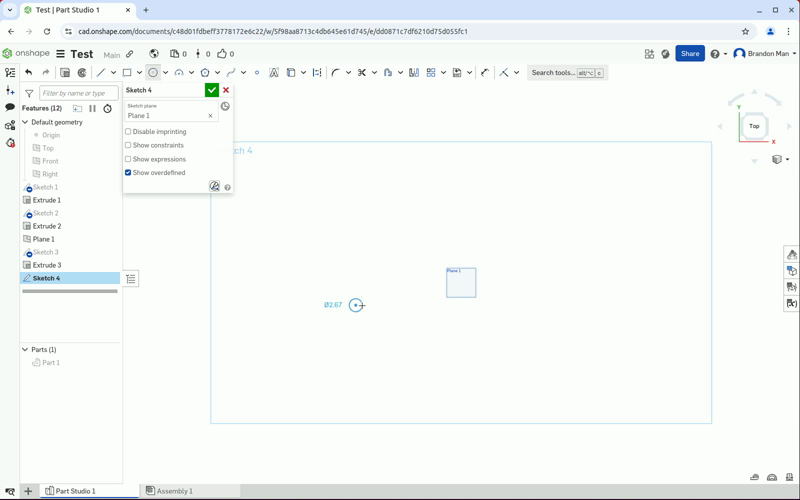
click(362, 305)
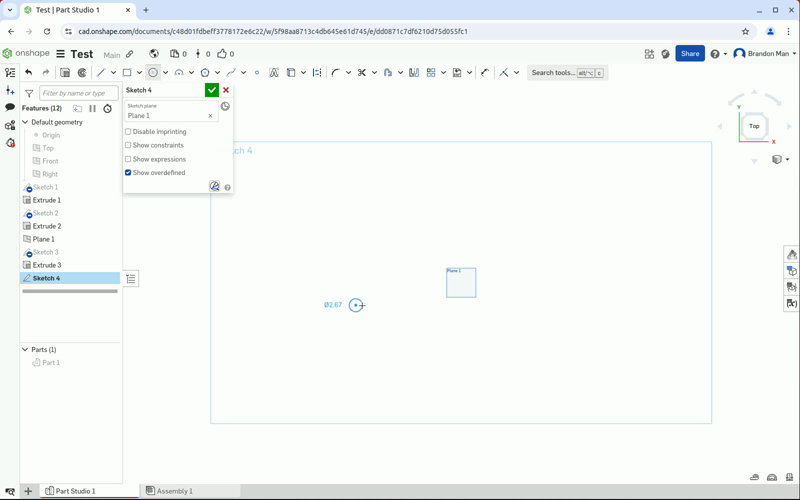
key(esc)
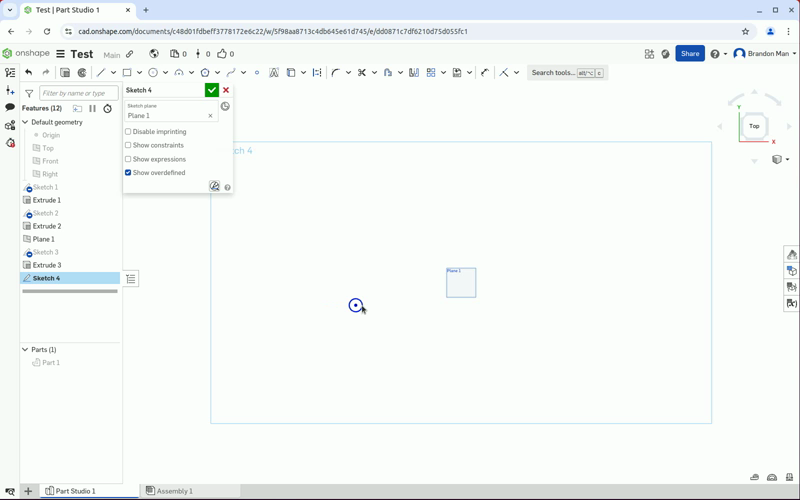
mouse_move(350, 304)
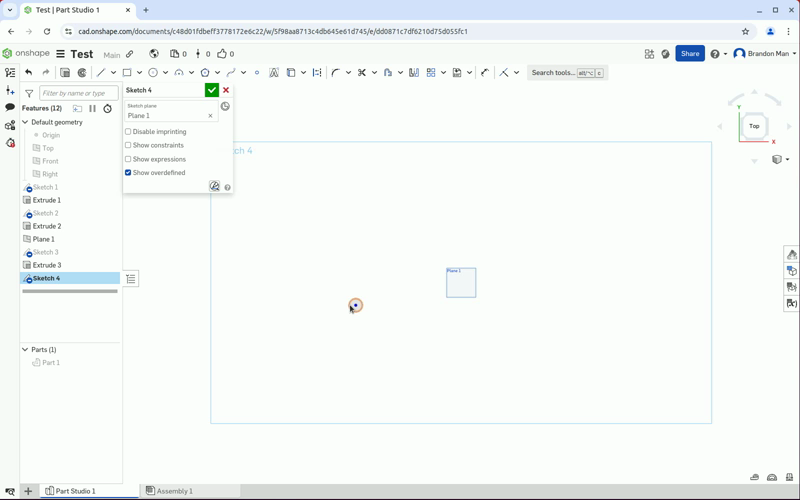
scroll(6)
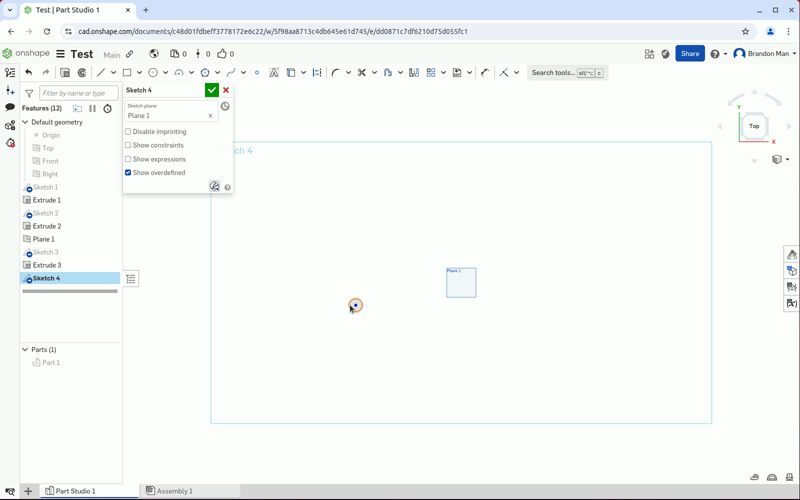
scroll(6)
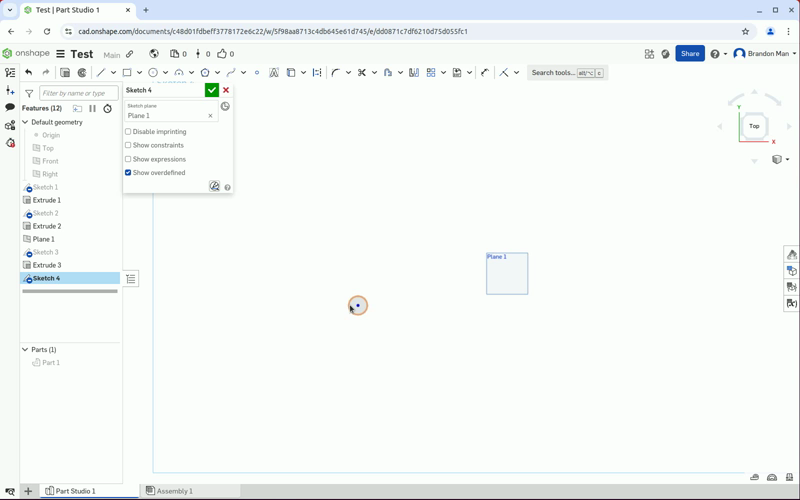
scroll(6)
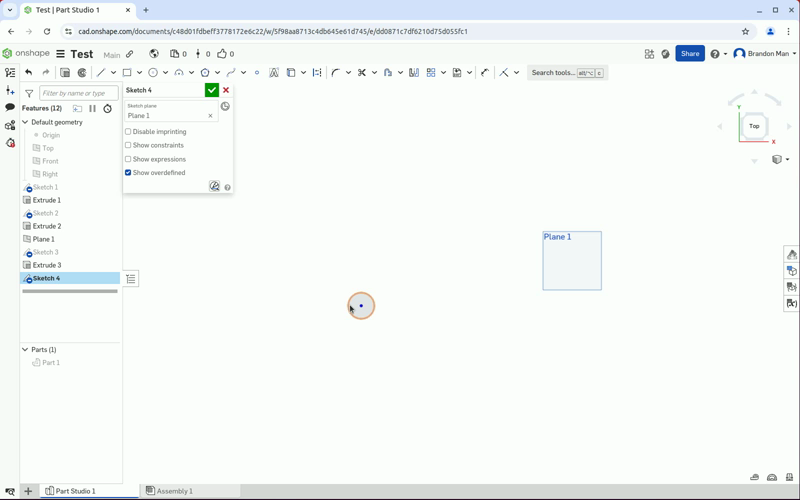
scroll(6)
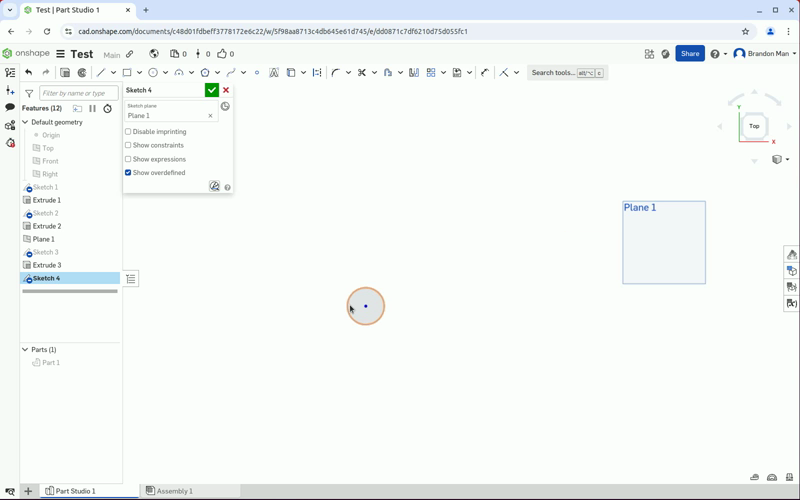
scroll(6)
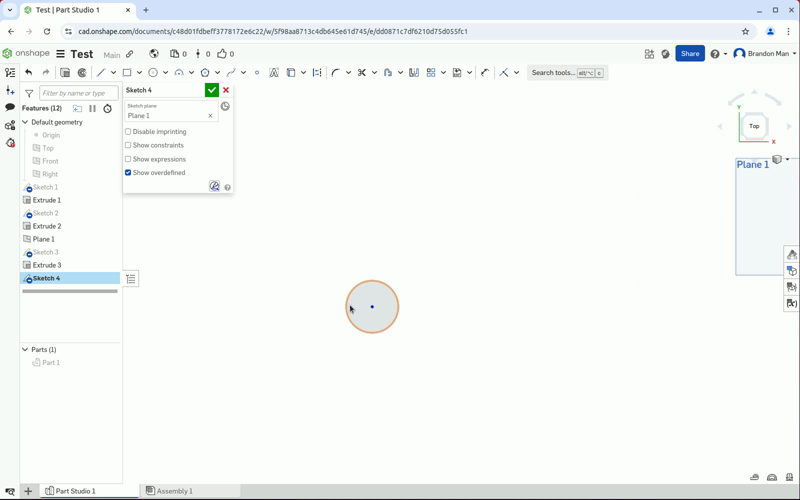
scroll(6)
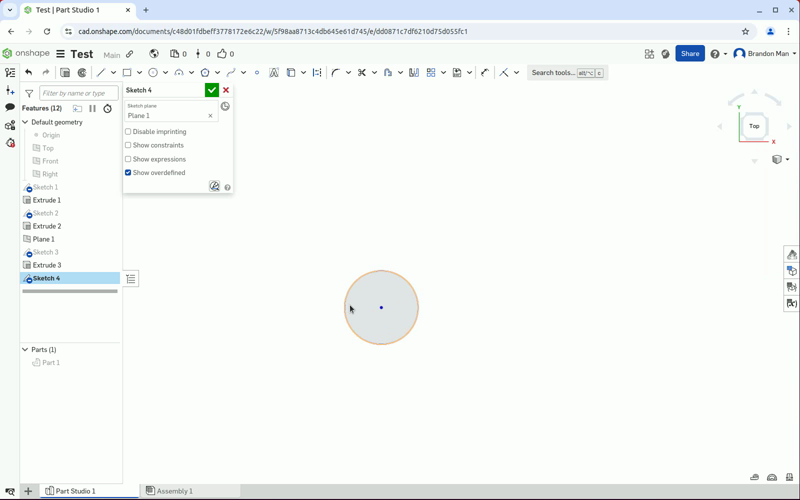
scroll(6)
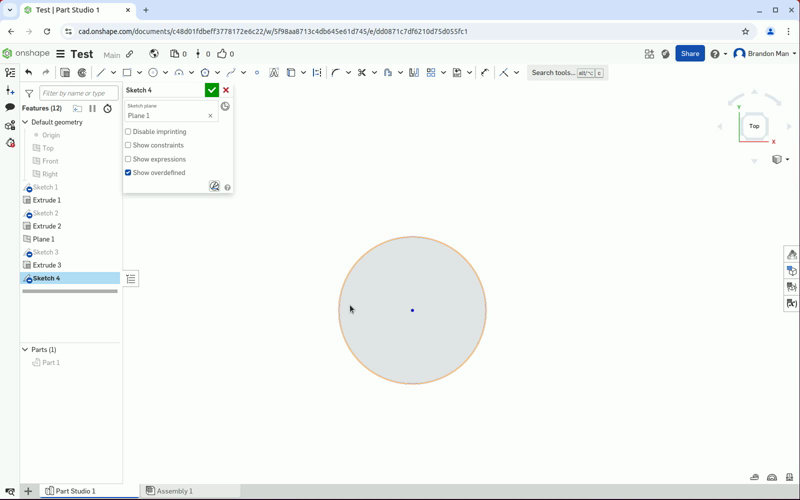
click(350, 304)
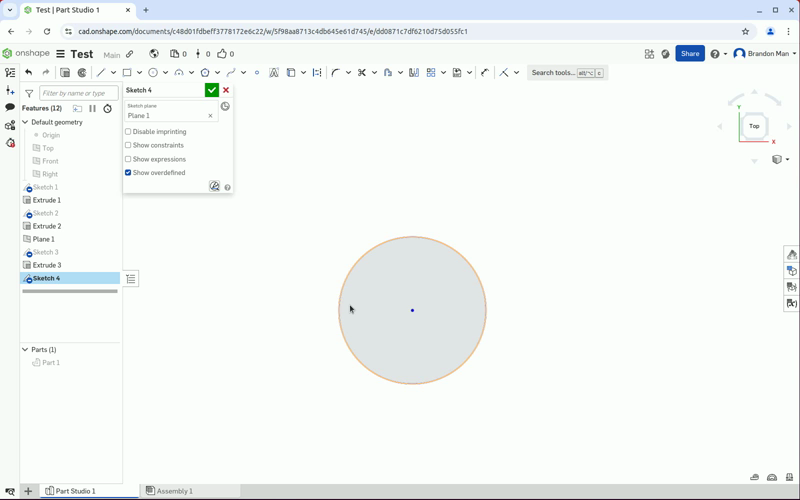
scroll(-6)
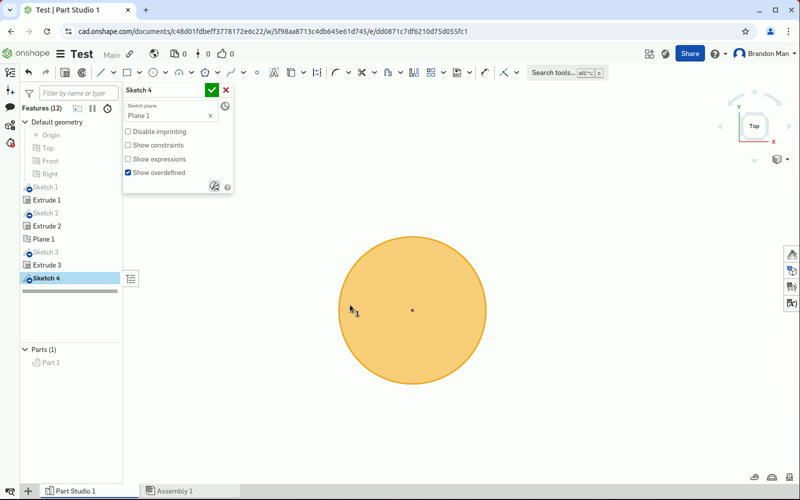
scroll(-6)
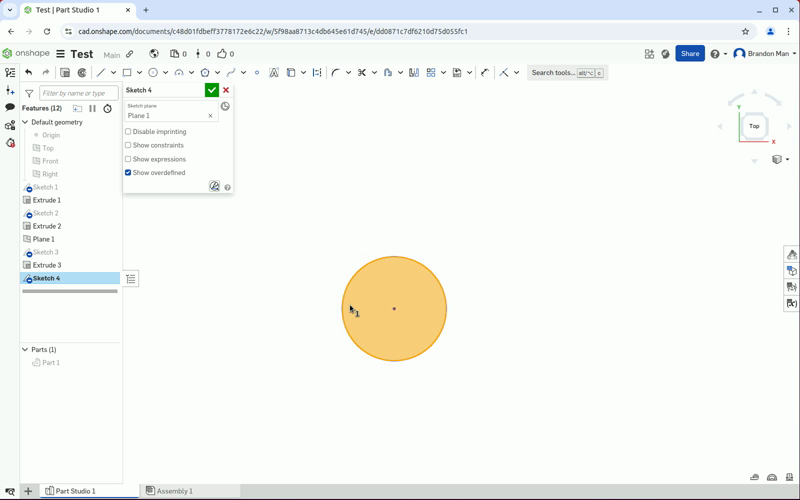
scroll(-6)
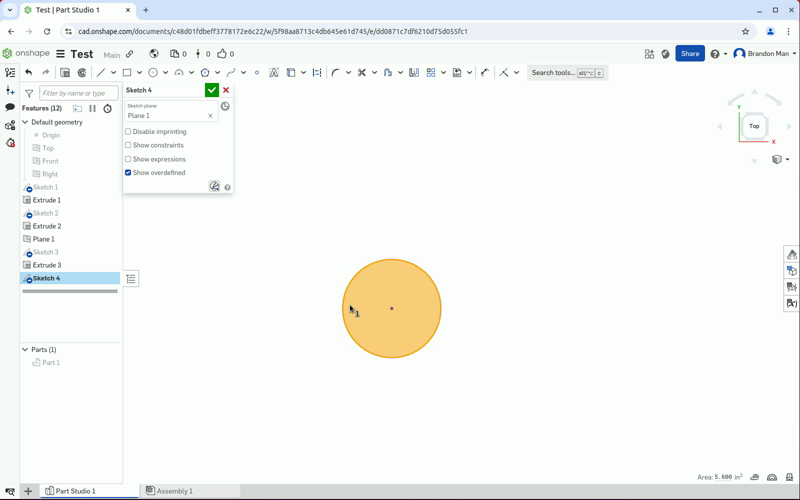
scroll(-6)
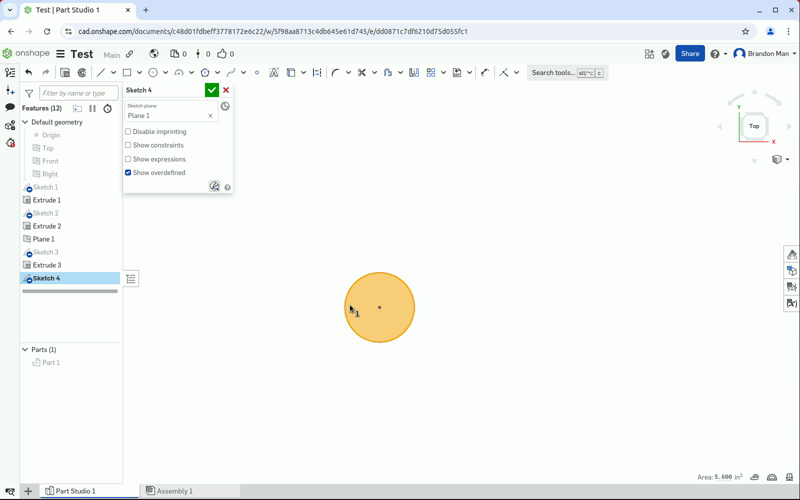
scroll(-6)
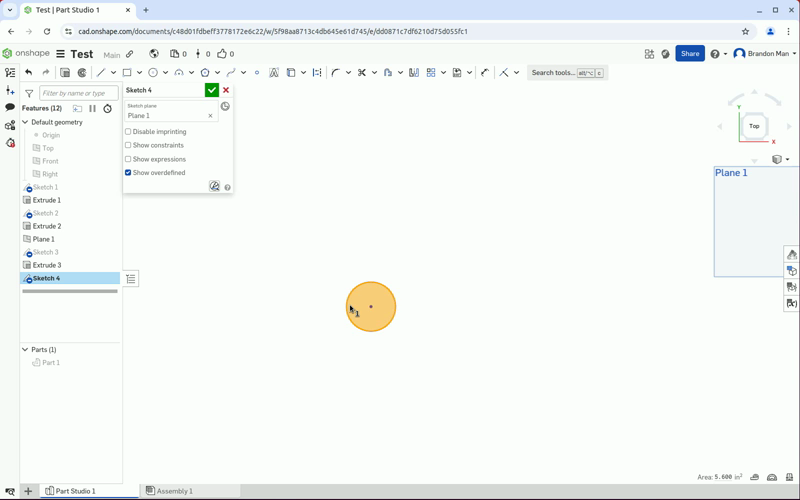
scroll(-6)
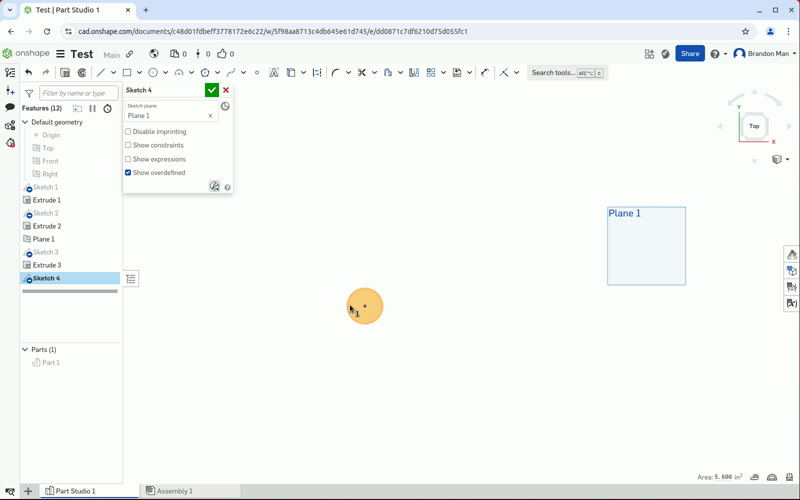
scroll(-6)
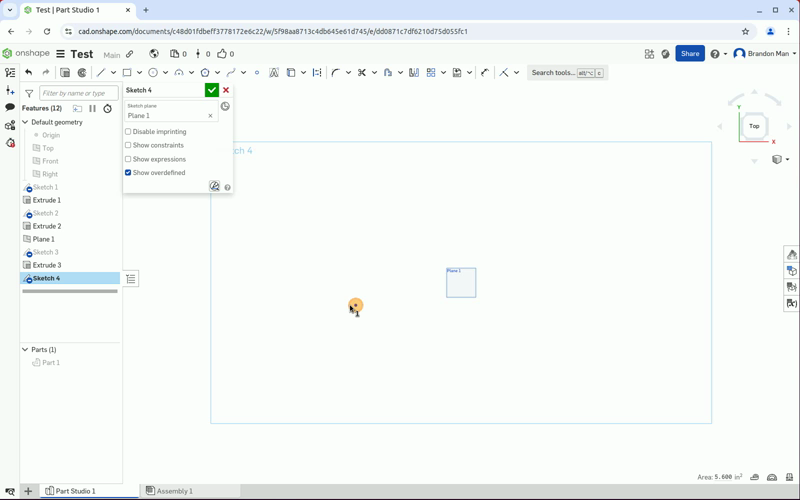
mouse_move(73, 352)
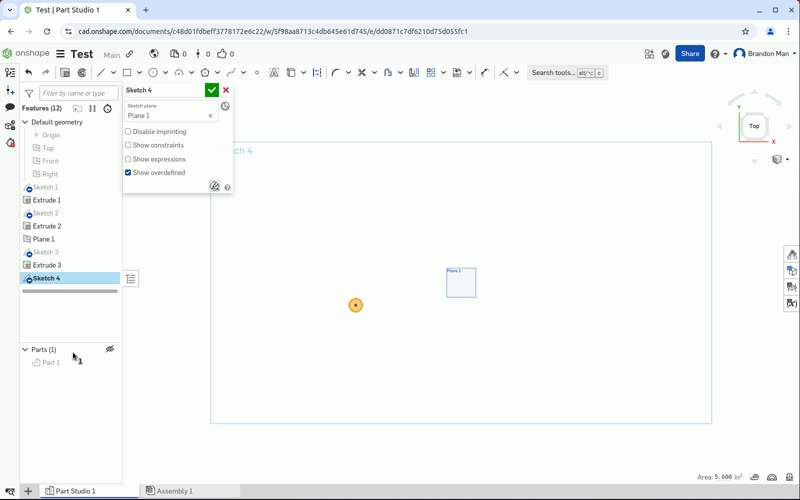
key(shift+y)
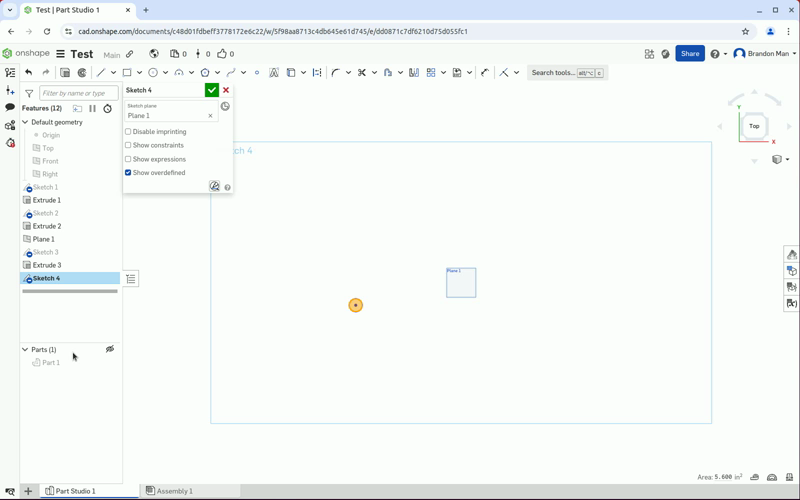
key(shift+e)
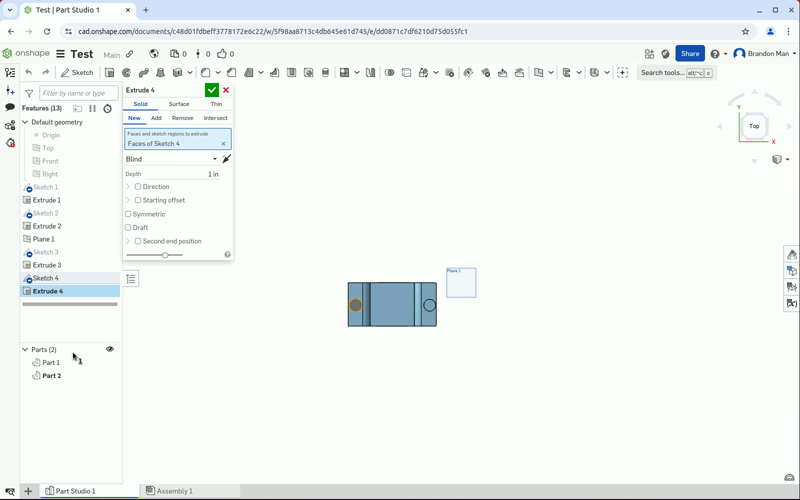
mouse_move(143, 106)
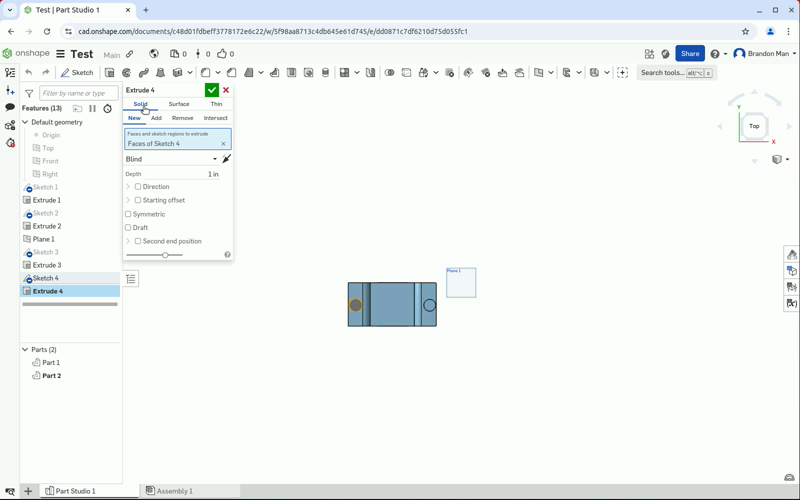
click(143, 106)
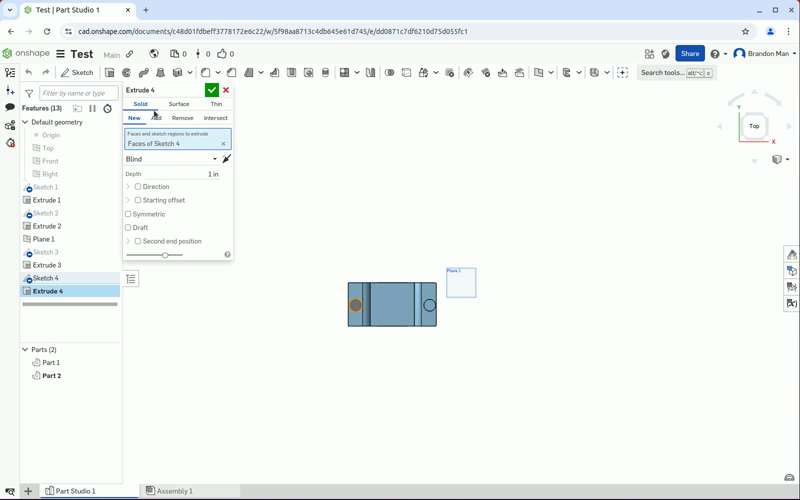
mouse_move(186, 120)
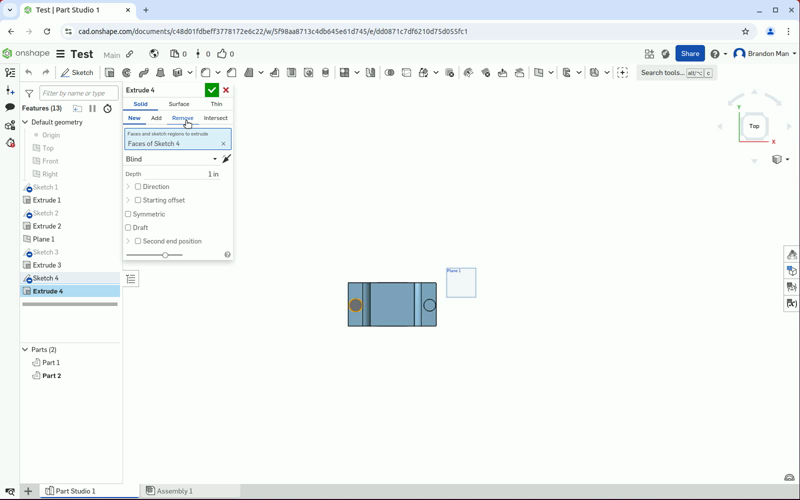
click(186, 120)
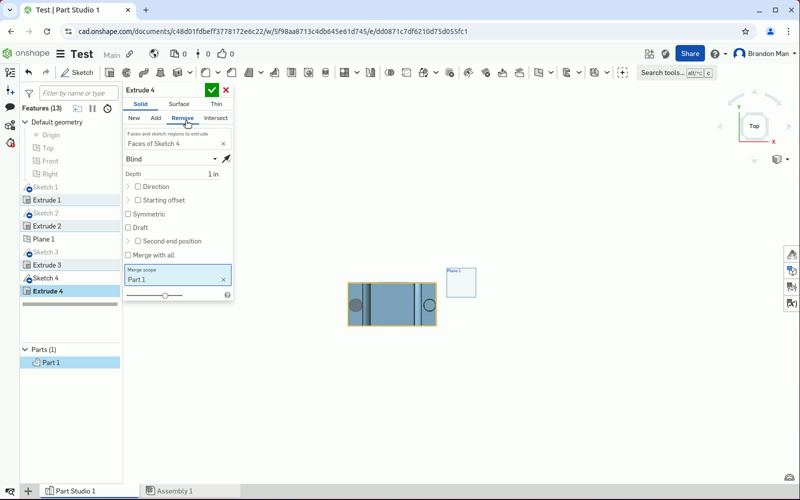
key(tab, 4)
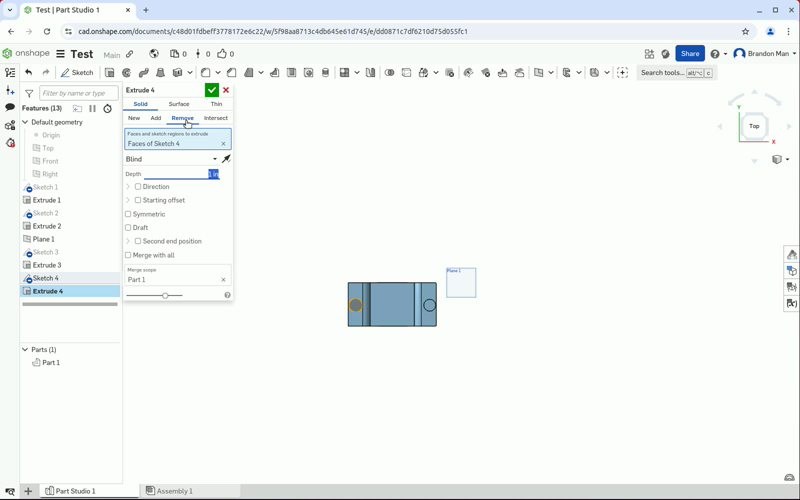
text(2.889)
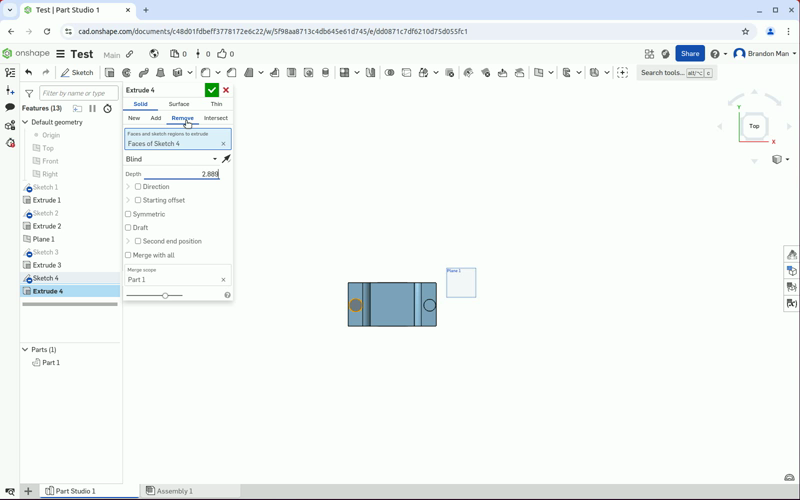
key(tab, 6)
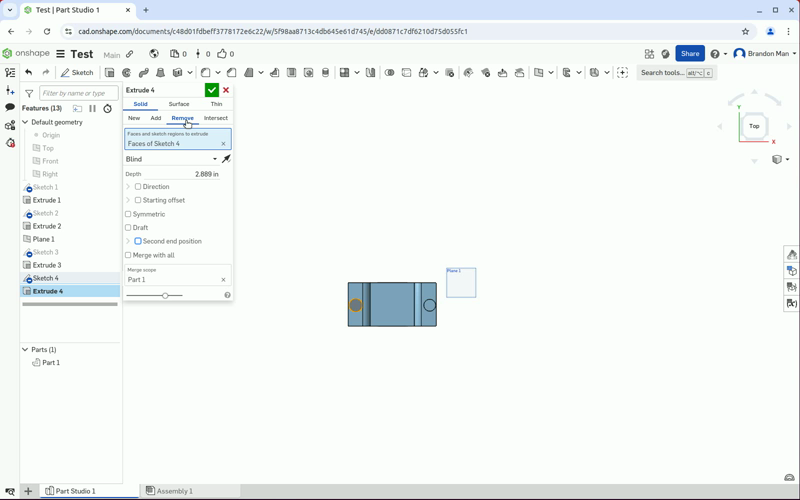
key(space)
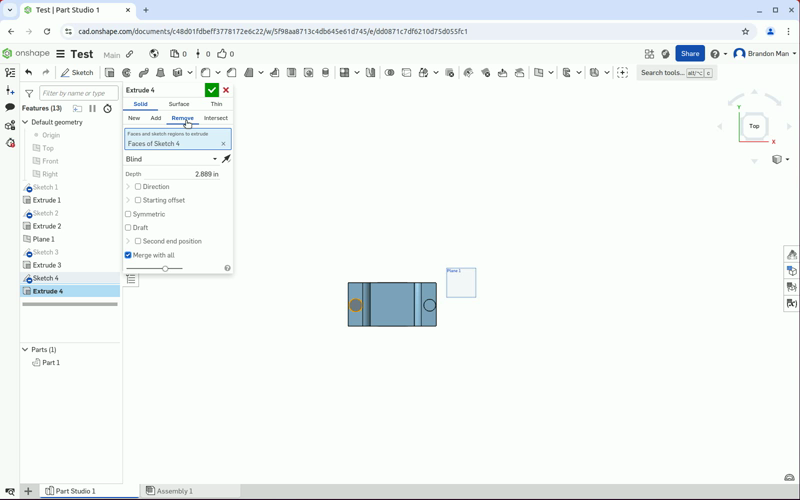
key(enter)
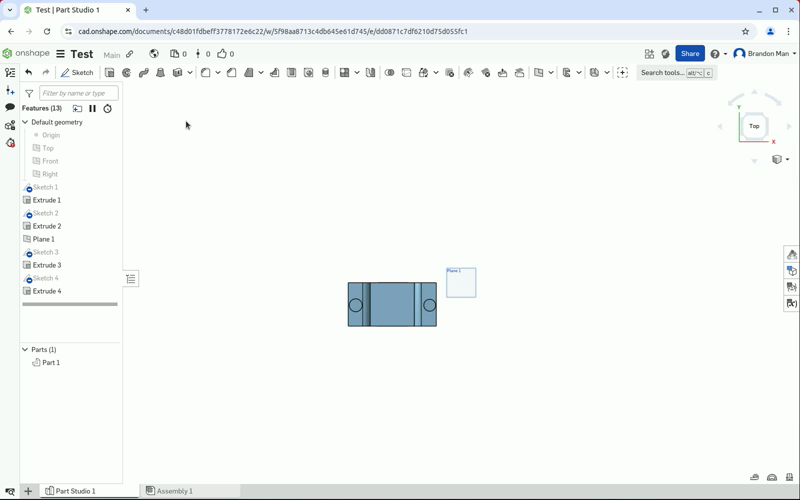
key(shift+h)
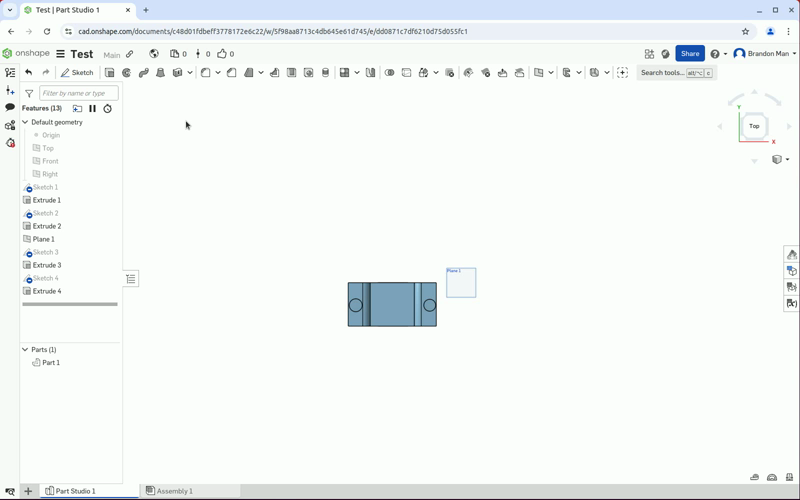
key(shift+h)
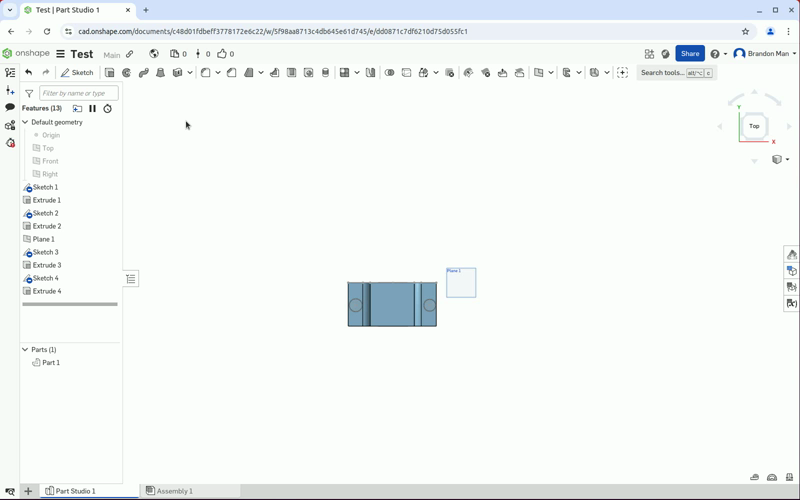
key(shift+7)
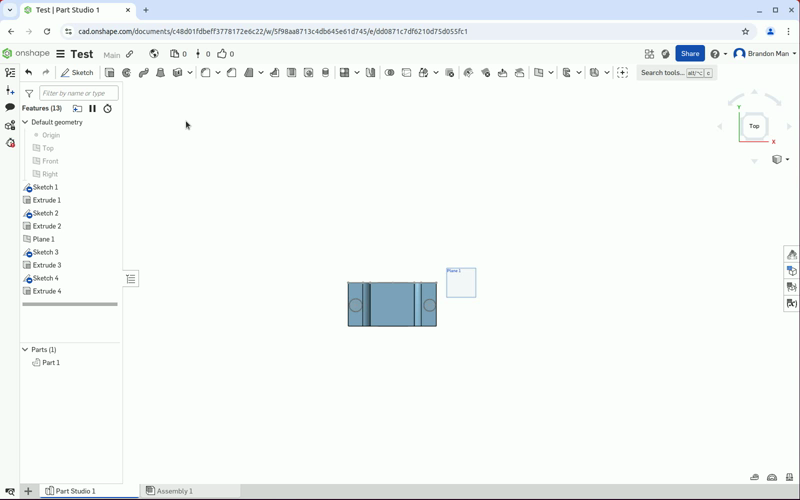
key(up, 3)
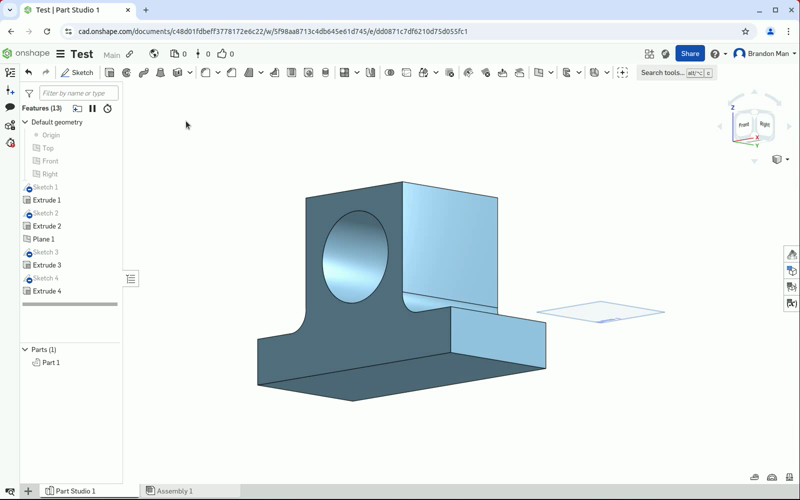
key(left, 3)
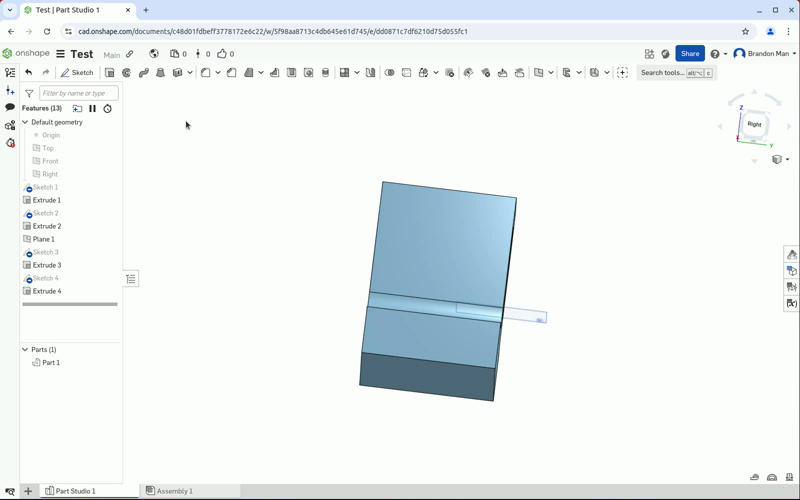
key(right, 3)
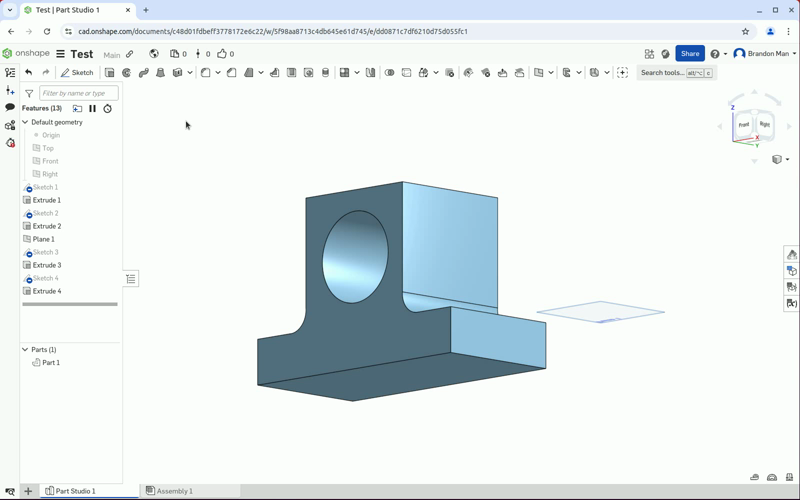
key(down, 3)
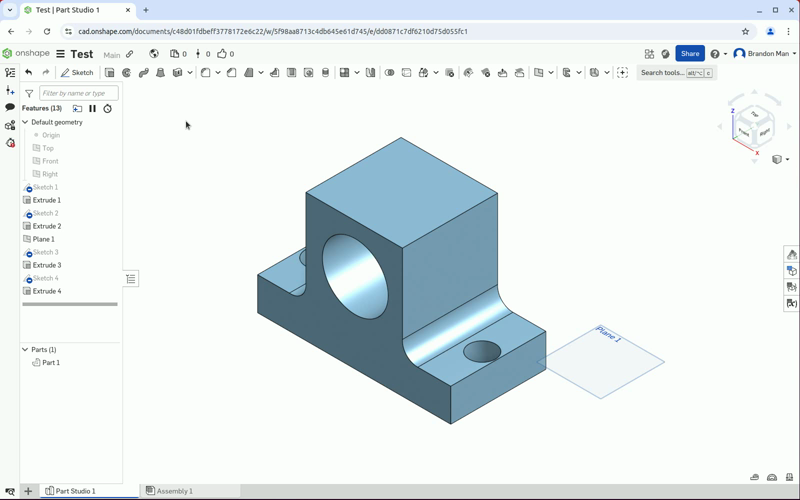
mouse_move(73, 189)
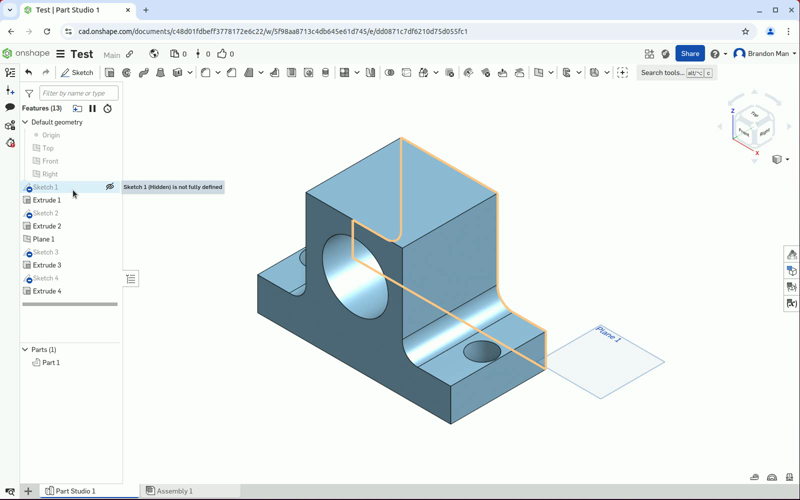
click(73, 189)